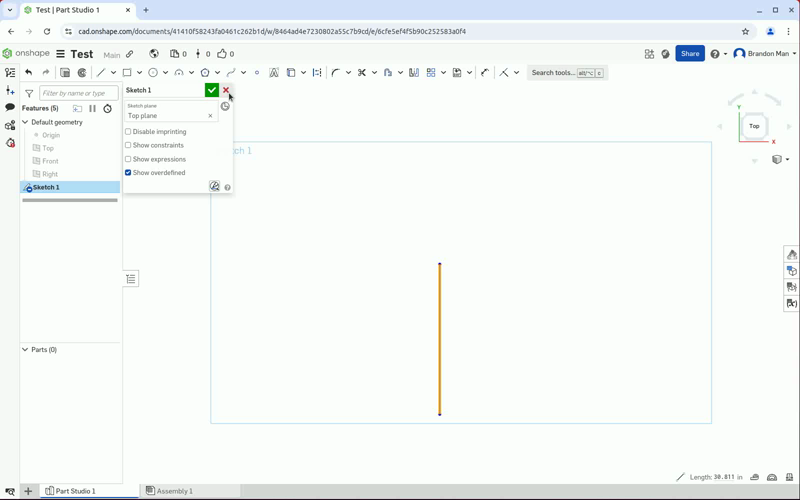
key(shift+h)
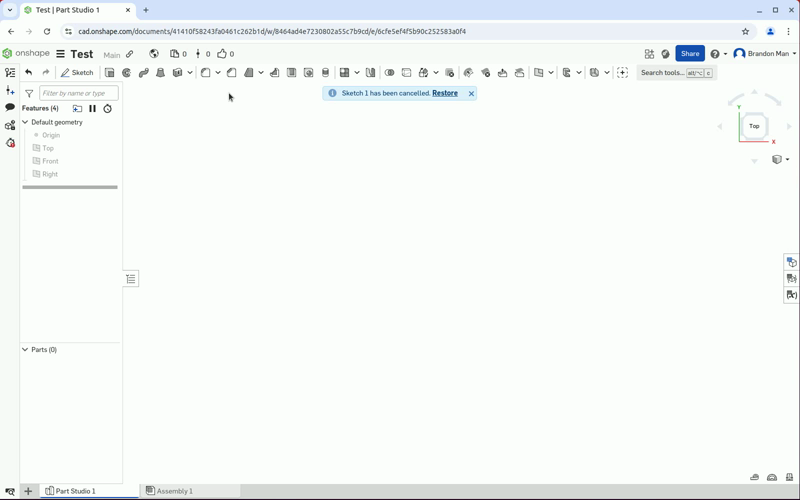
mouse_move(73, 352)
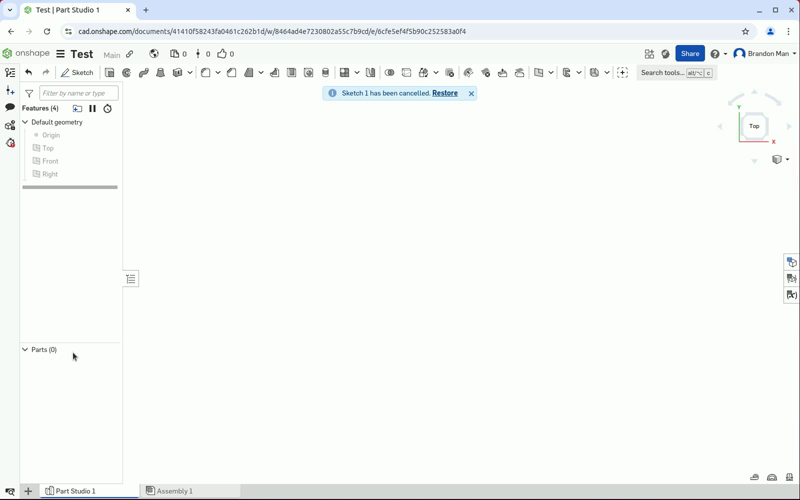
key(y)
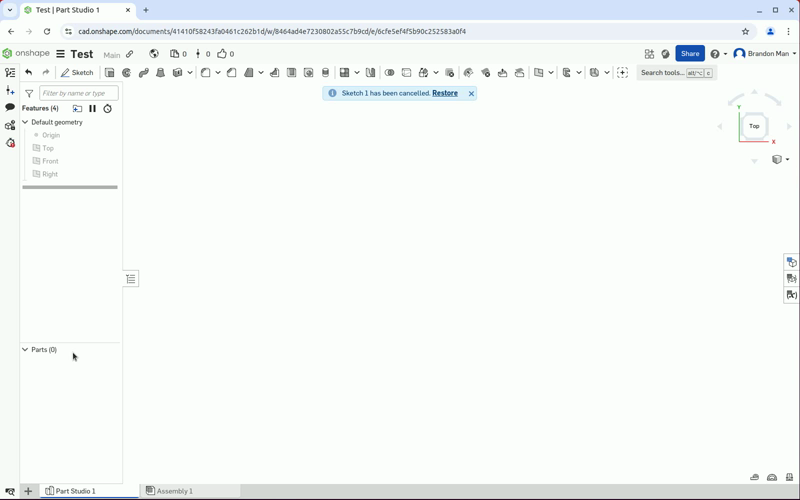
key(shift+p)
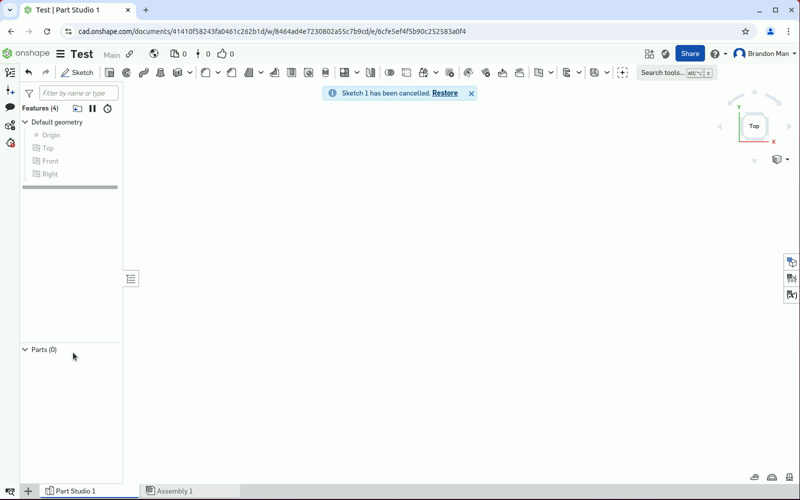
key(space)
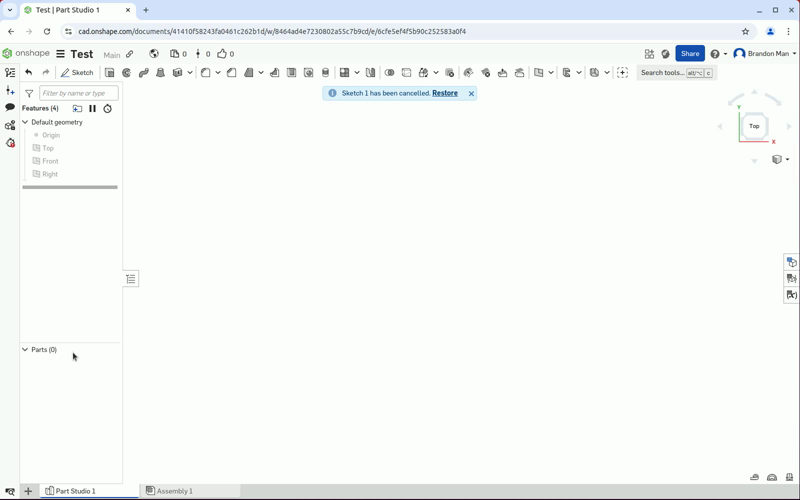
key_down(shift)
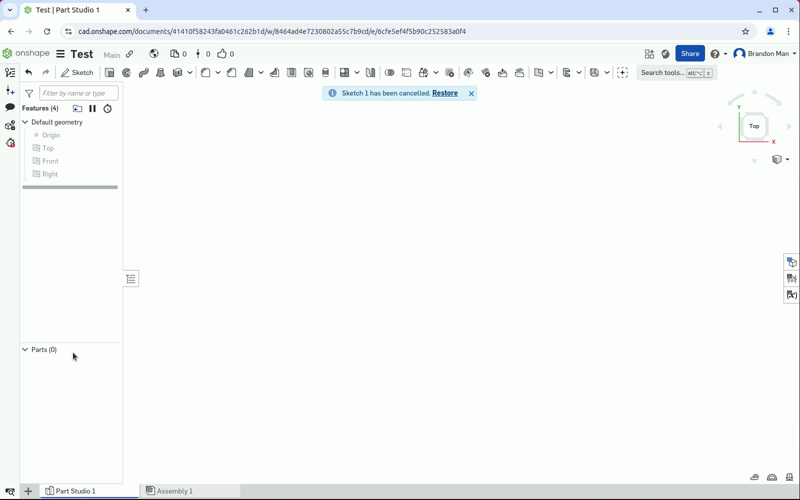
key(up)
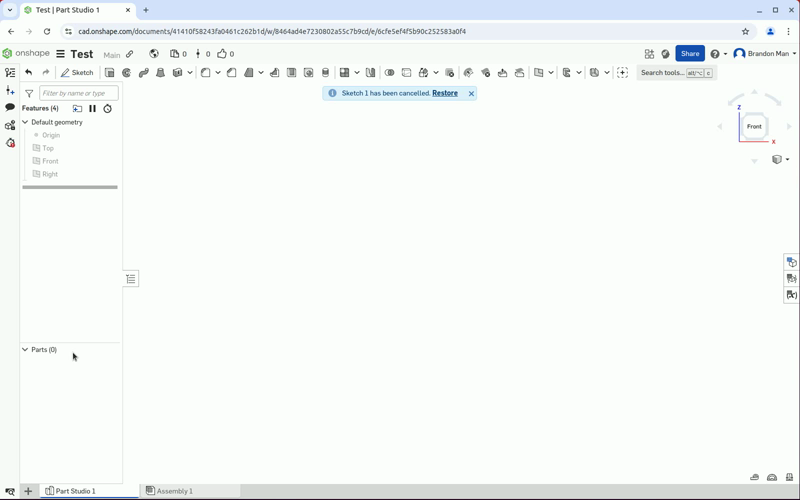
key_up(shift)
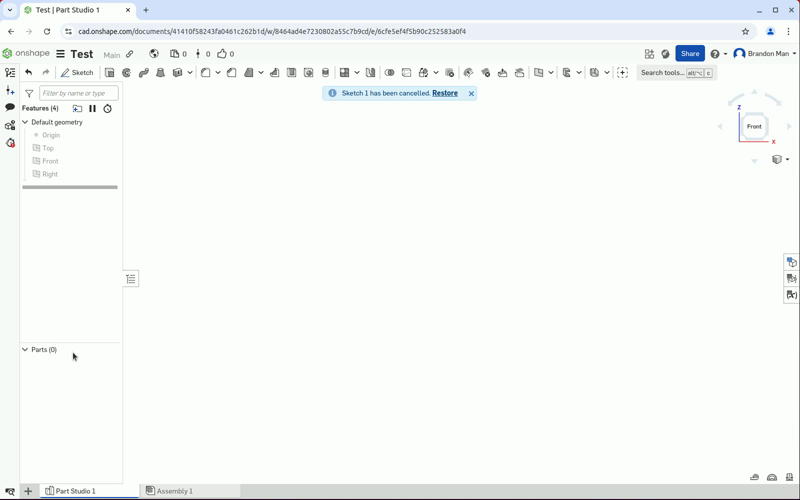
mouse_move(73, 352)
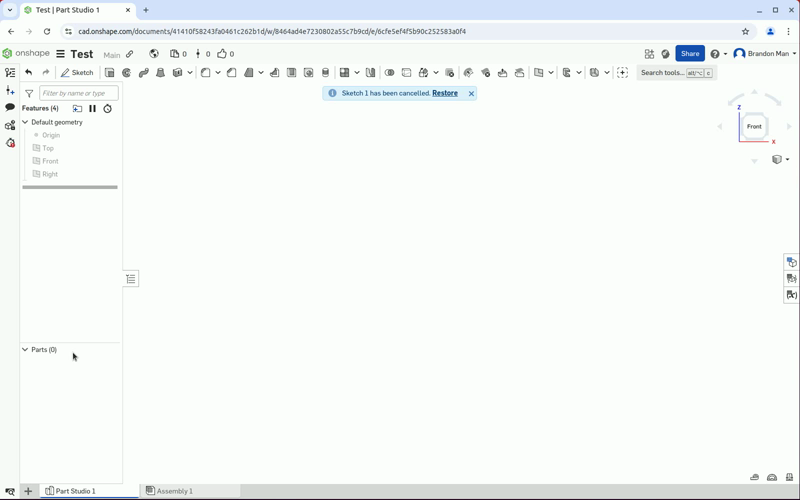
key(shift+y)
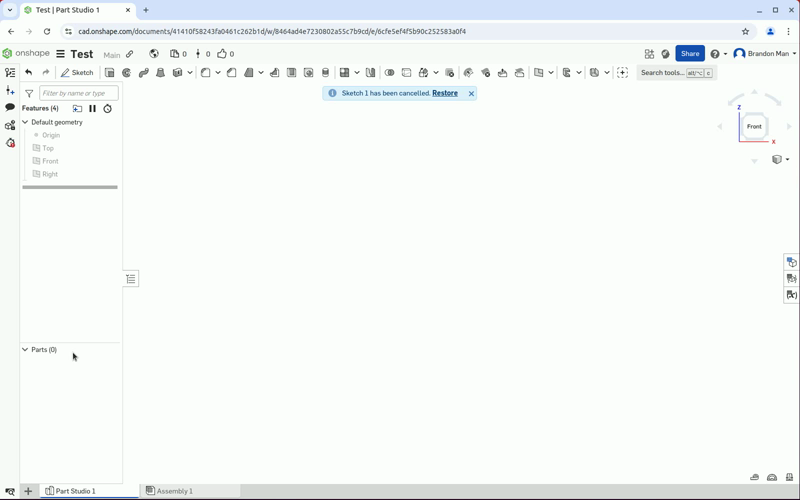
key(shift+s)
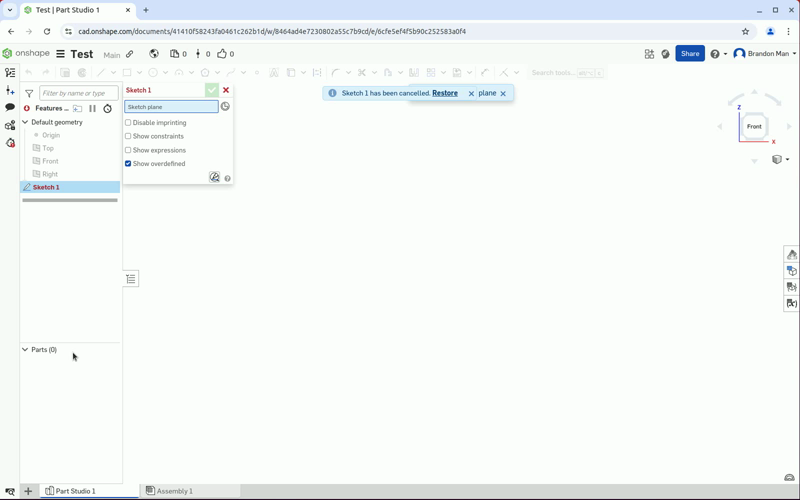
mouse_move(73, 163)
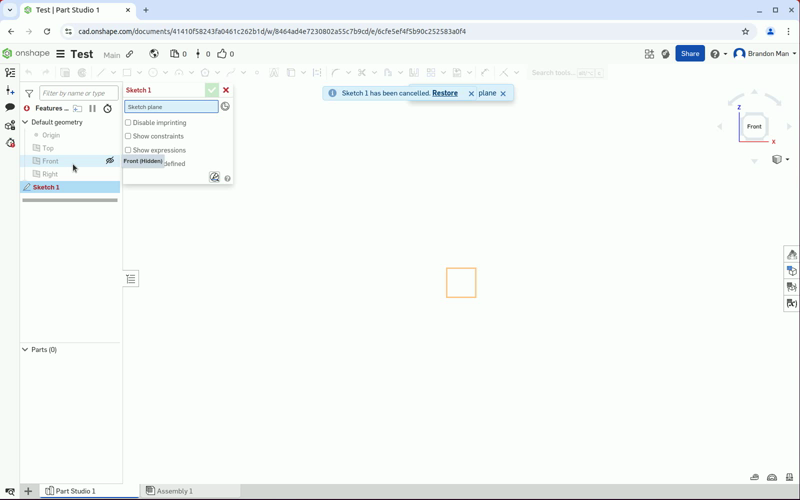
click(73, 163)
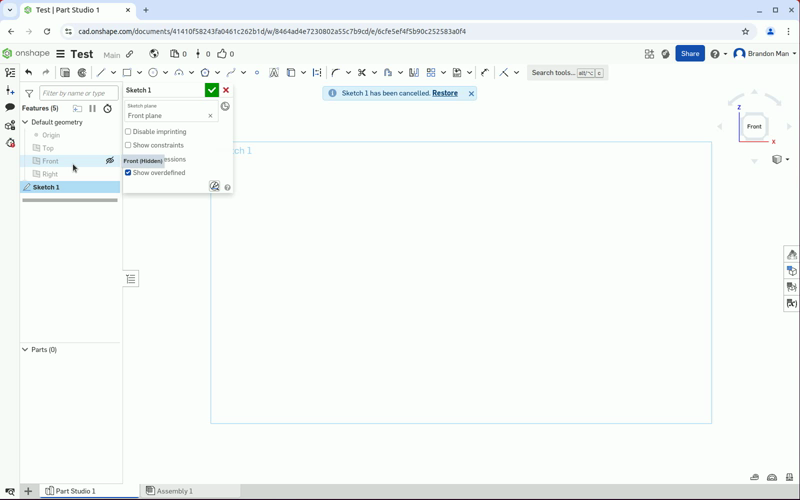
mouse_move(73, 352)
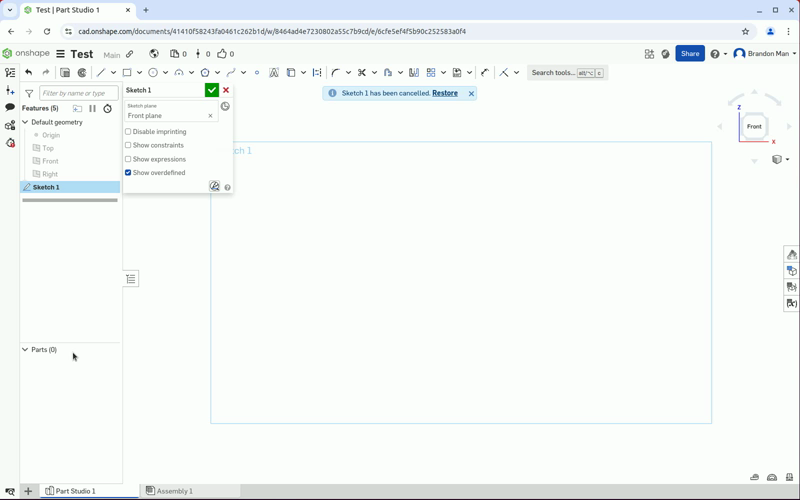
key(y)
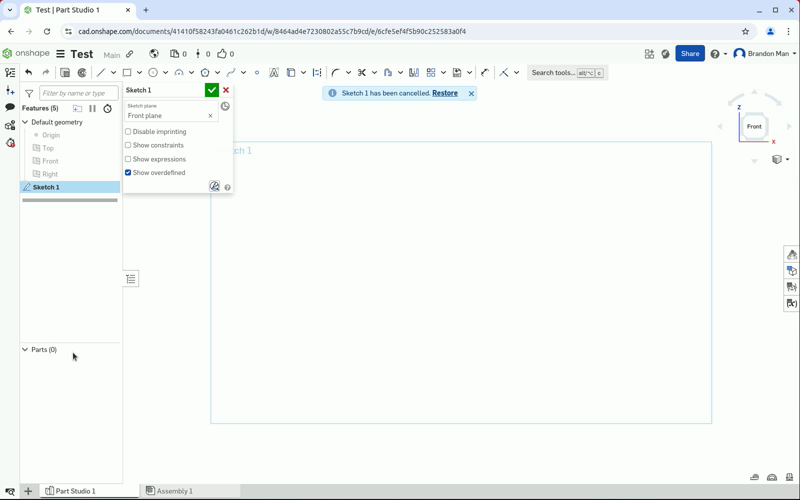
key(l)
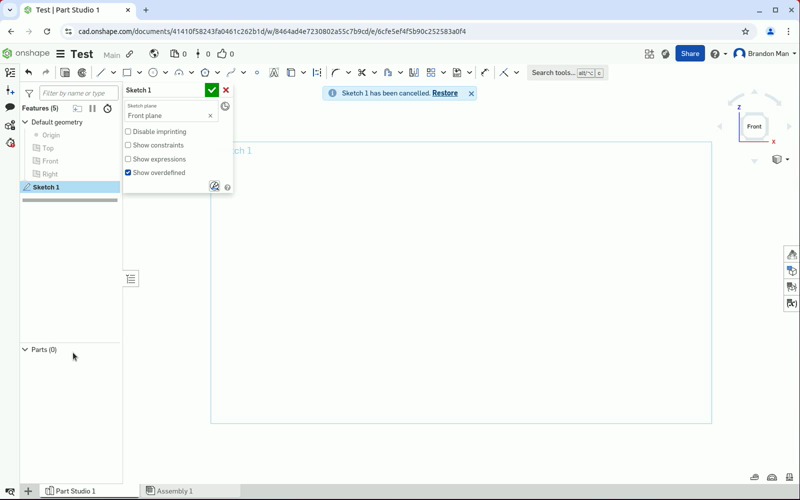
key_down(shift)
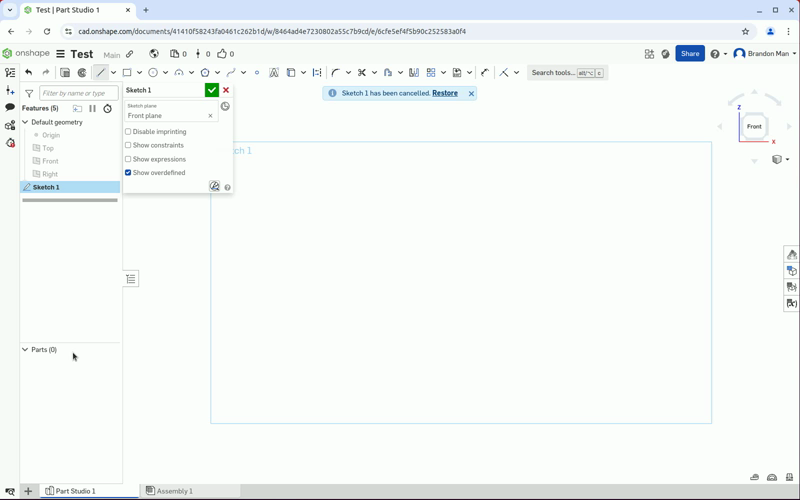
mouse_move(348, 390)
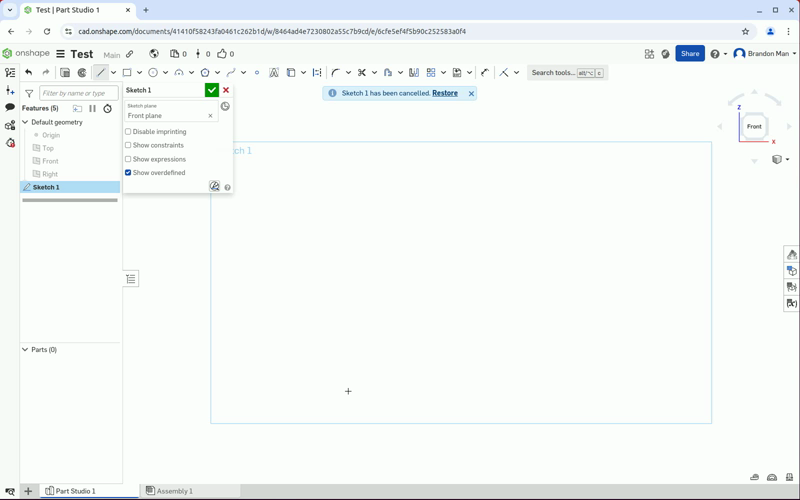
click(348, 390)
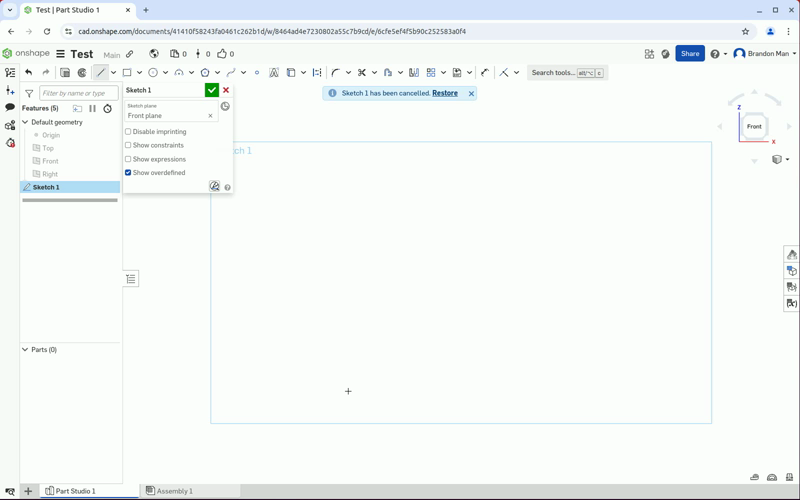
key_up(shift)
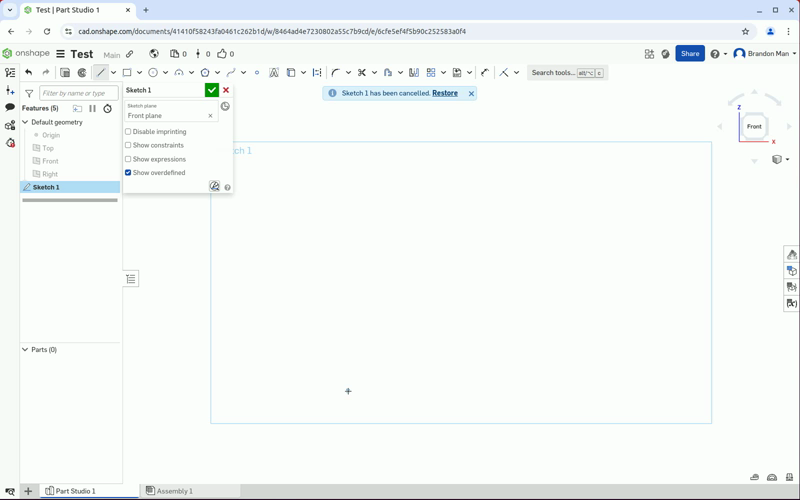
key_down(shift)
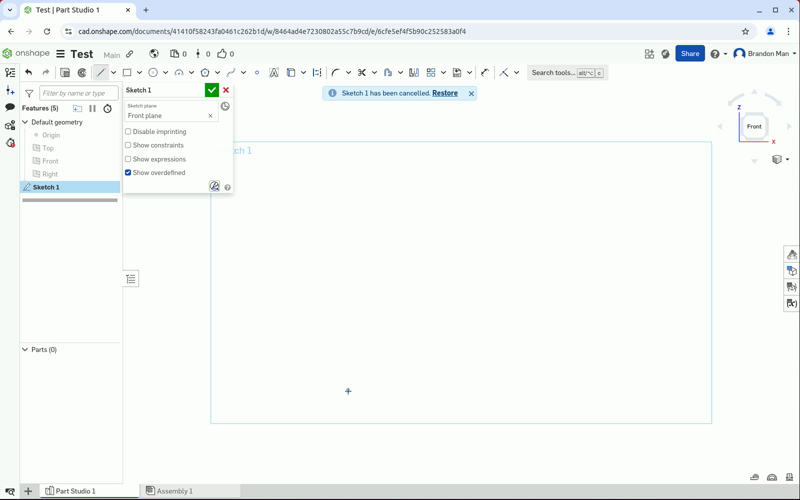
mouse_move(378, 390)
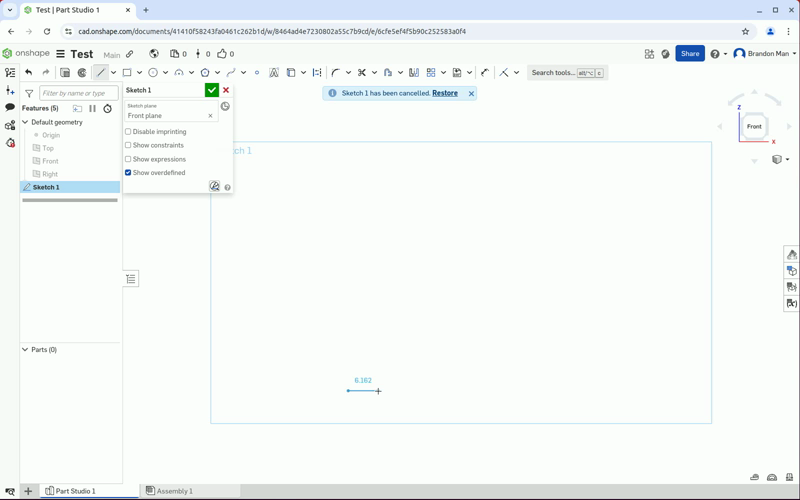
mouse_move(360, 390)
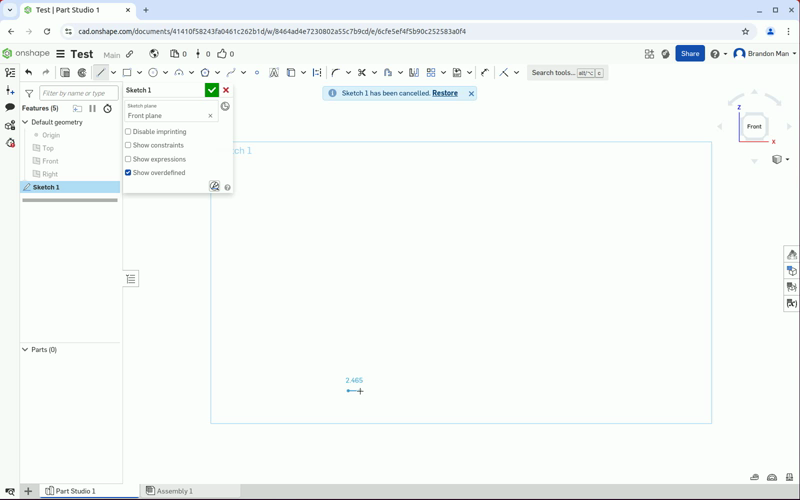
click(360, 390)
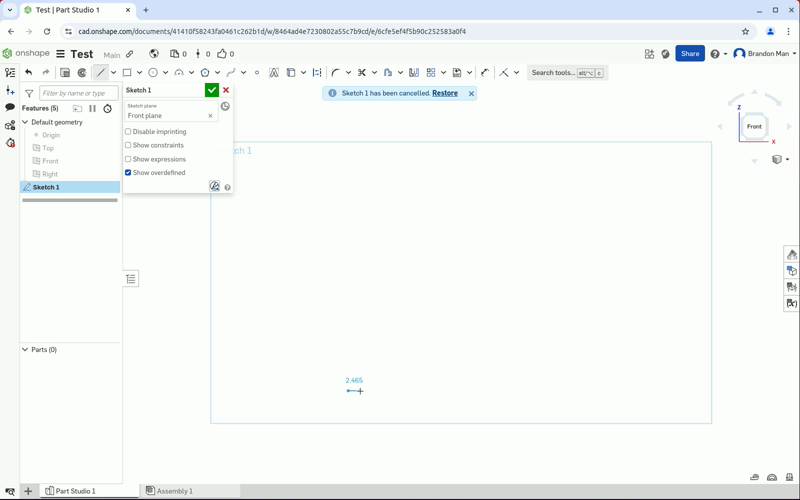
key_up(shift)
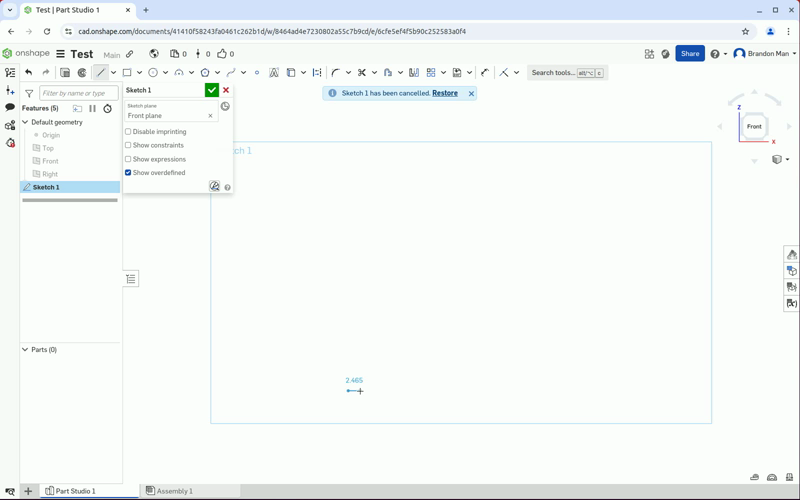
key_down(shift)
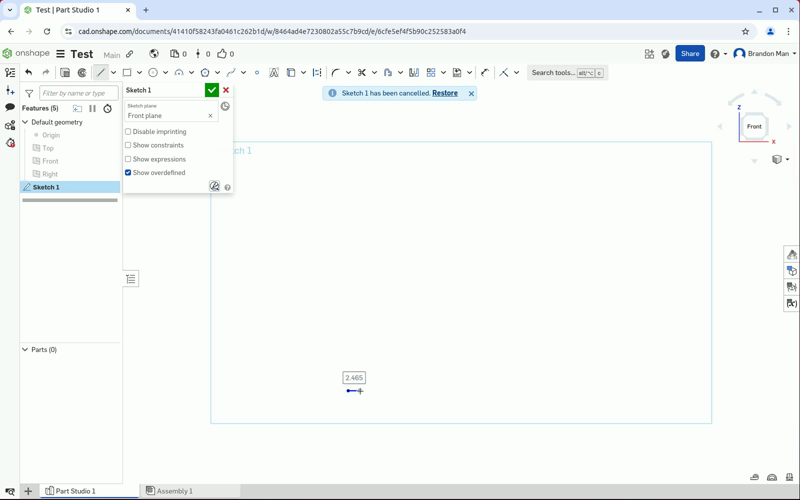
mouse_move(390, 390)
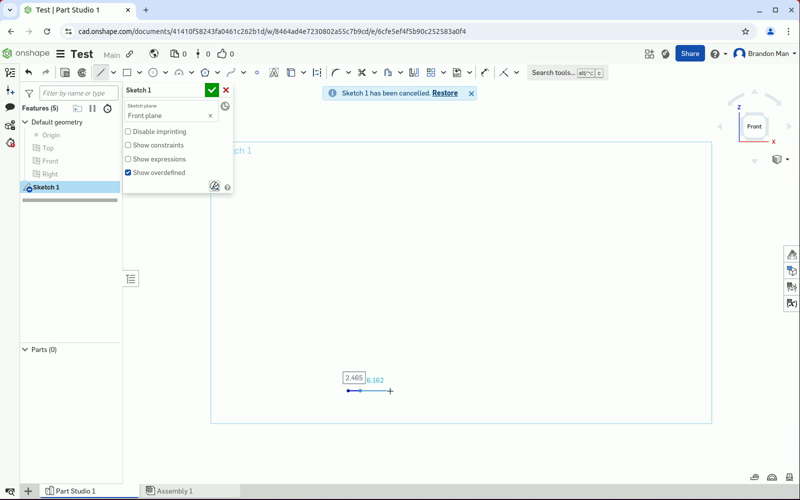
mouse_move(360, 378)
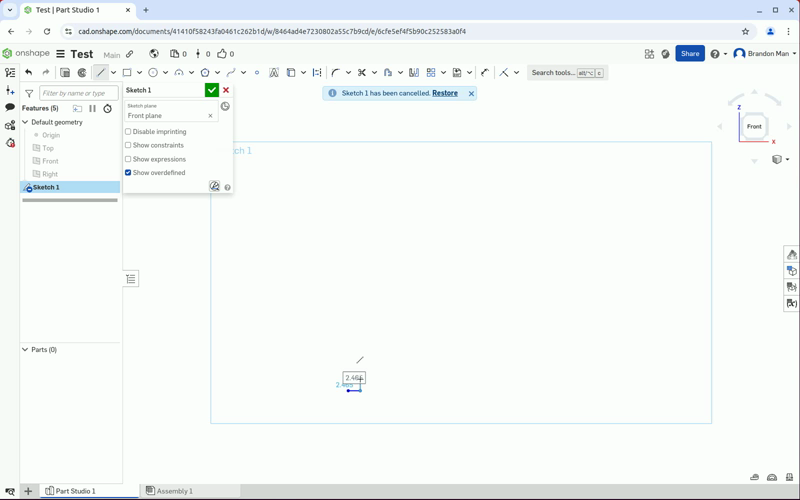
click(360, 378)
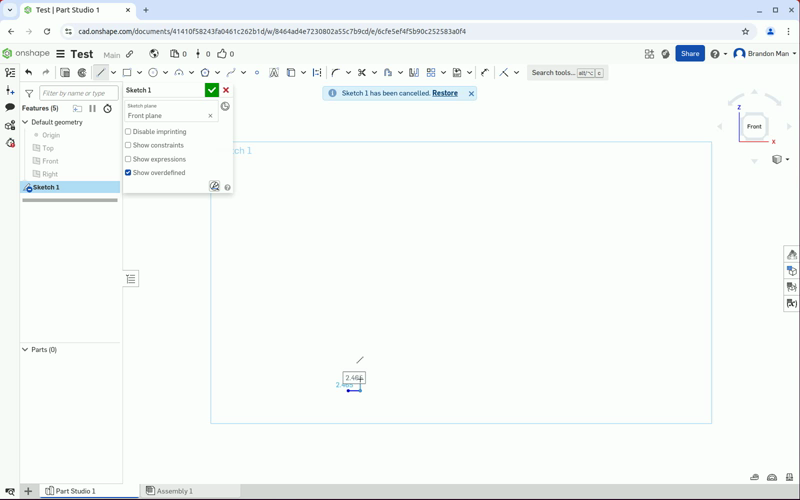
key_up(shift)
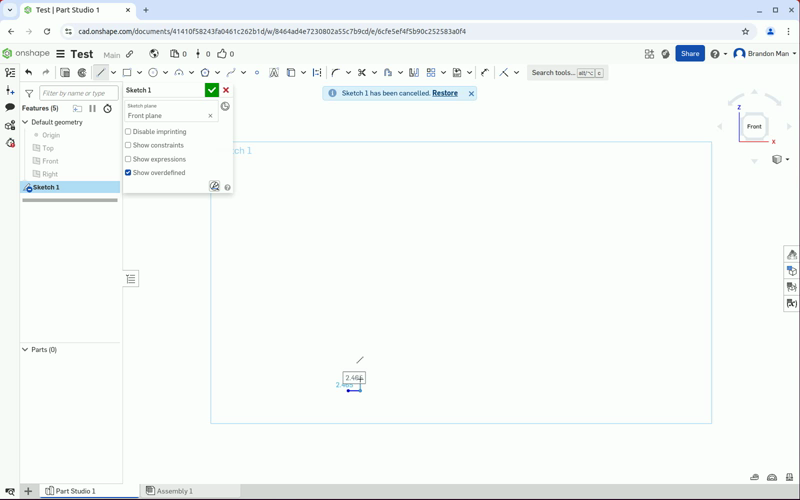
key_down(shift)
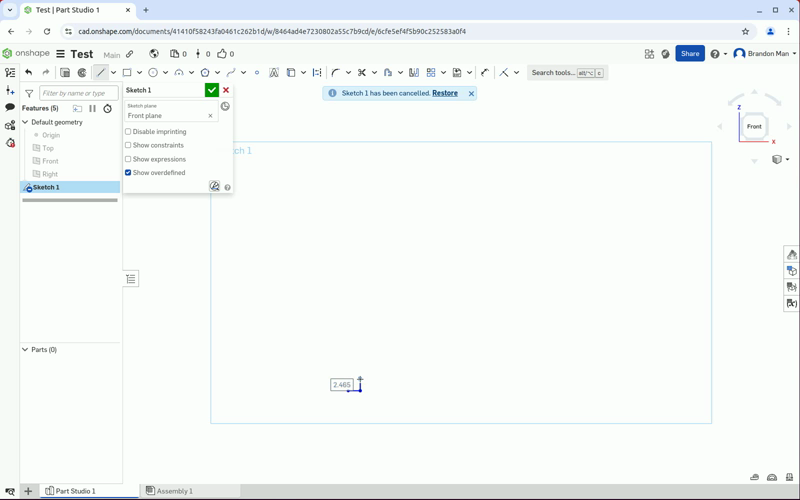
mouse_move(390, 378)
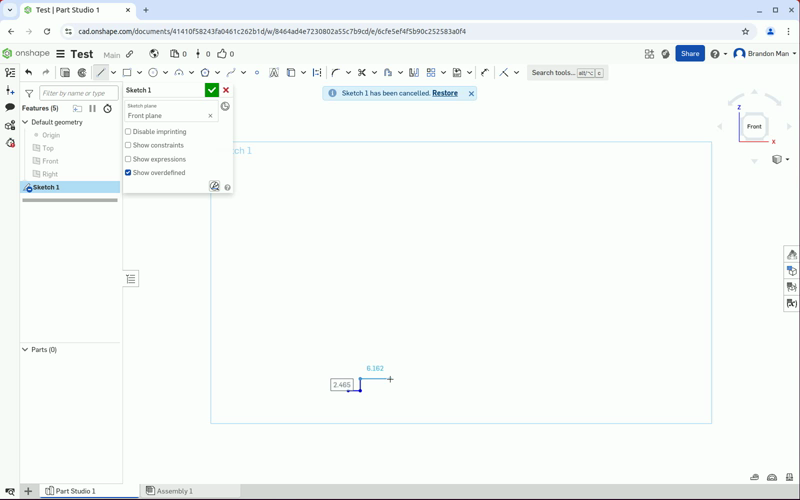
mouse_move(360, 369)
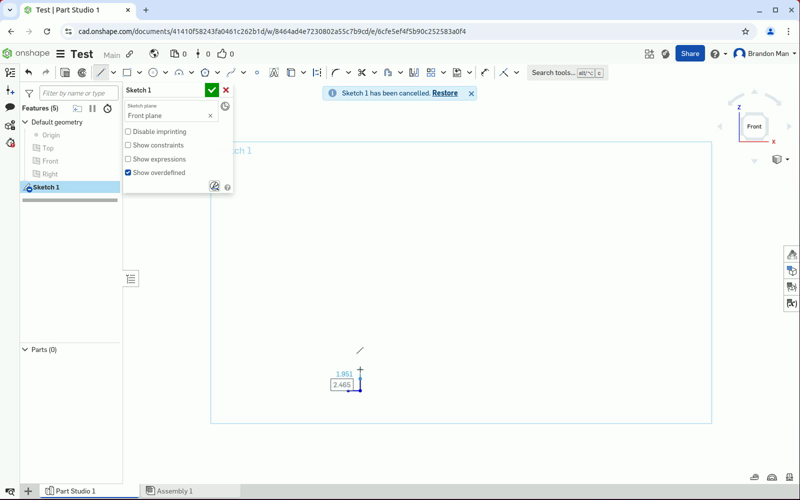
click(360, 369)
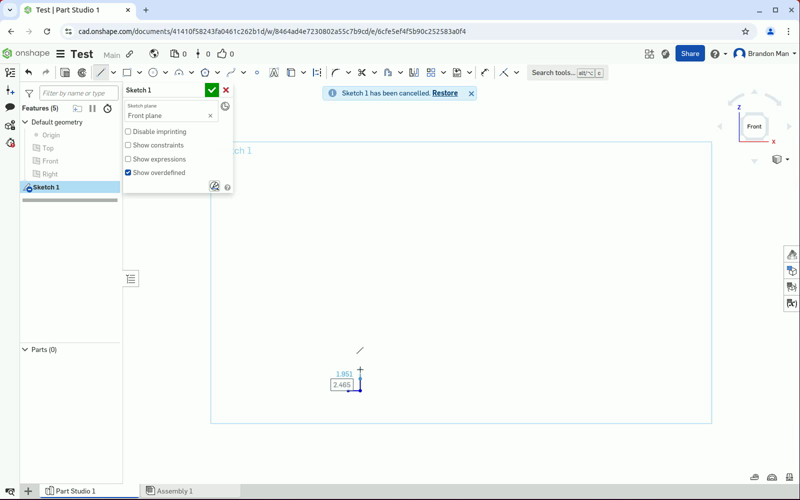
key_up(shift)
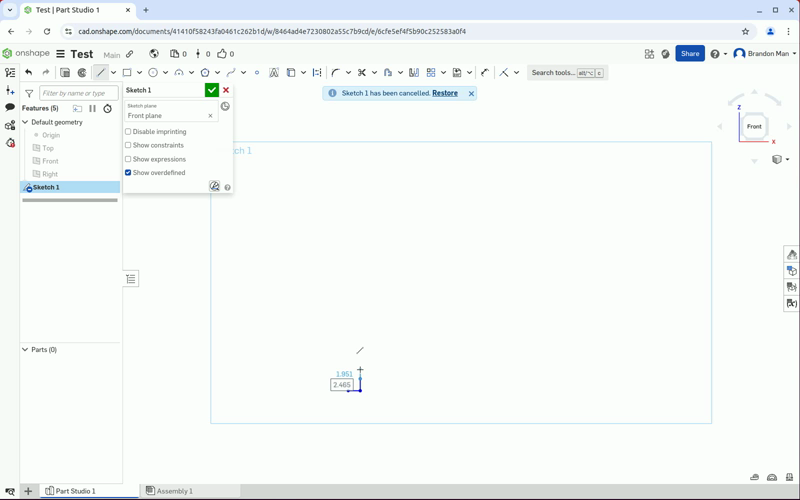
key_down(shift)
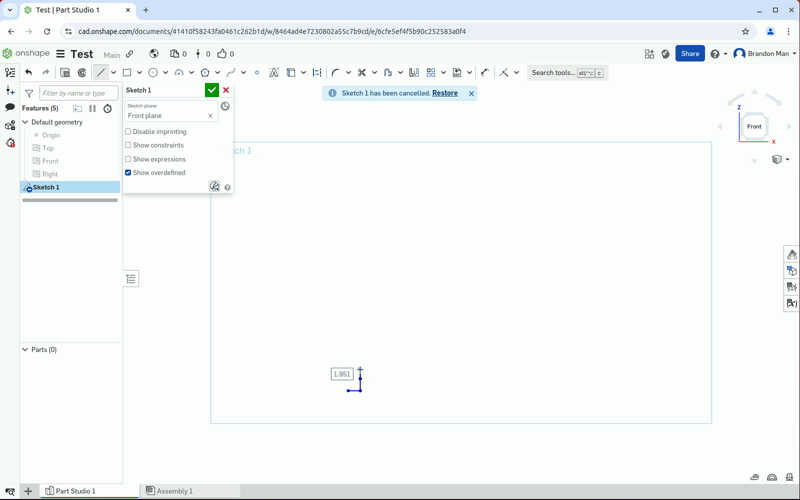
mouse_move(360, 214)
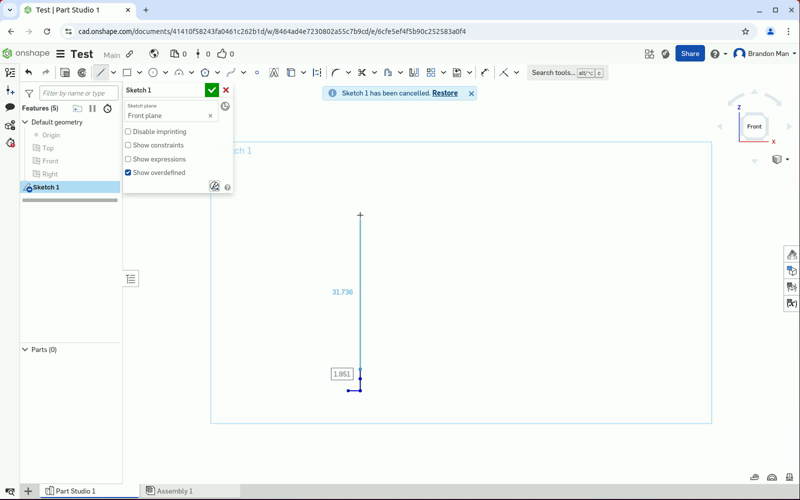
click(360, 214)
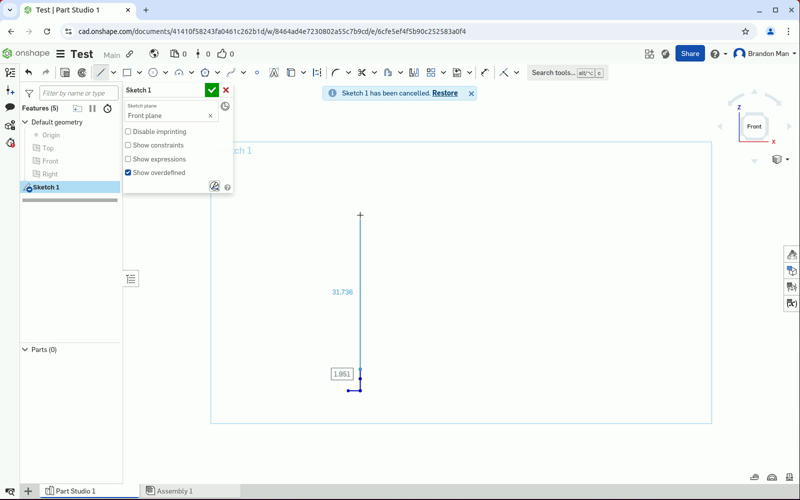
key_up(shift)
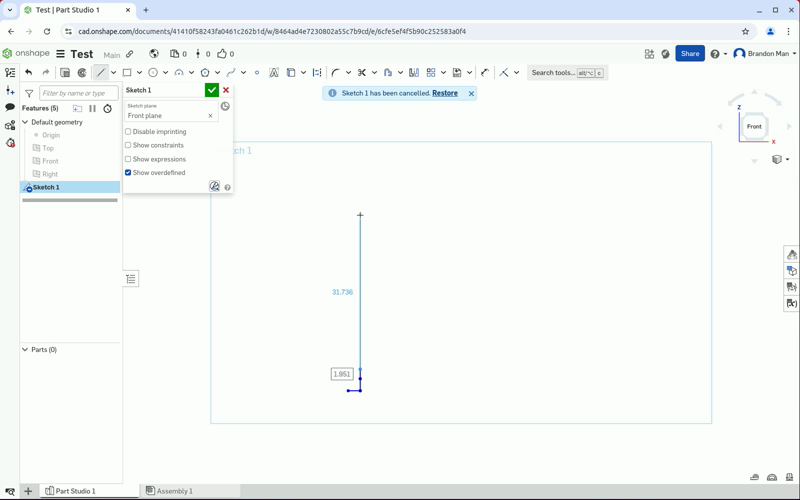
key_down(shift)
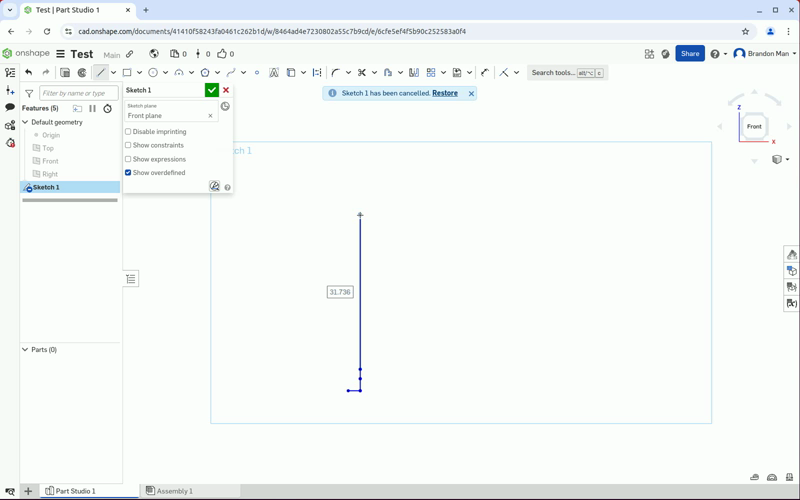
mouse_move(390, 214)
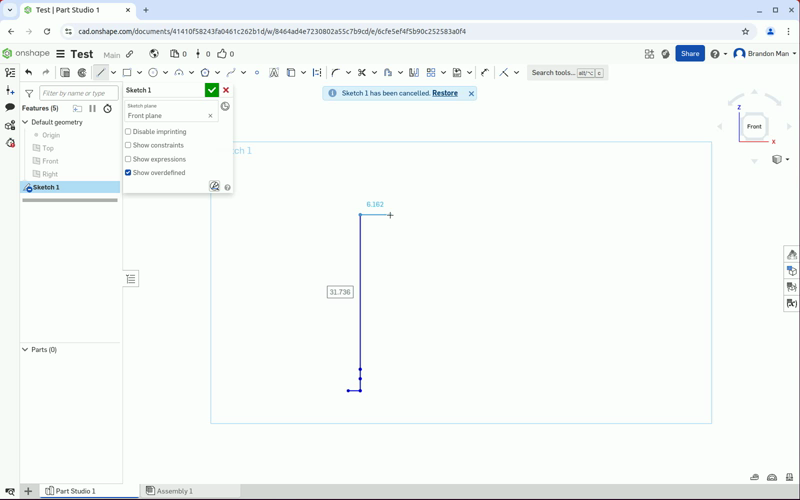
mouse_move(360, 202)
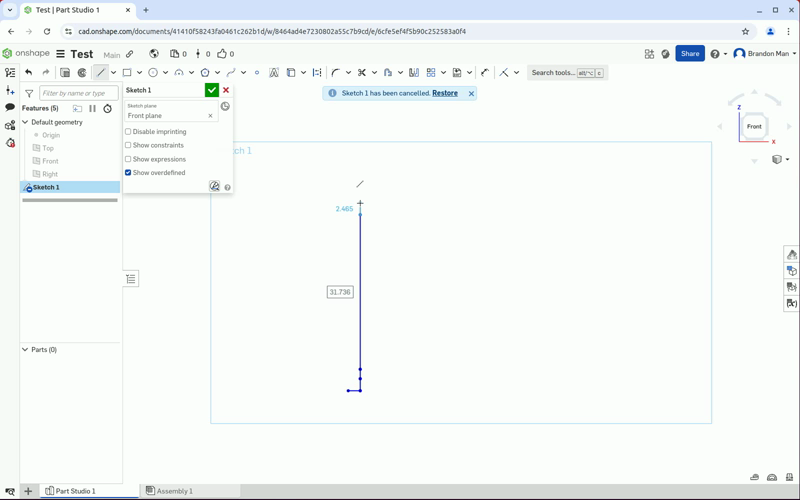
click(360, 202)
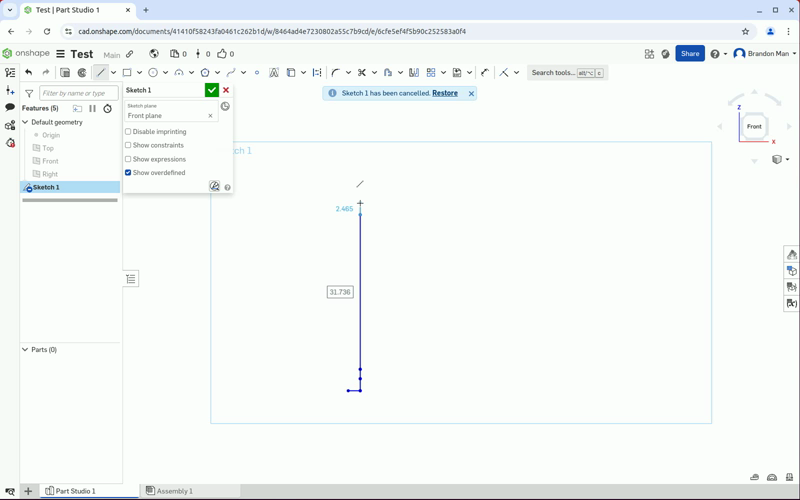
key_up(shift)
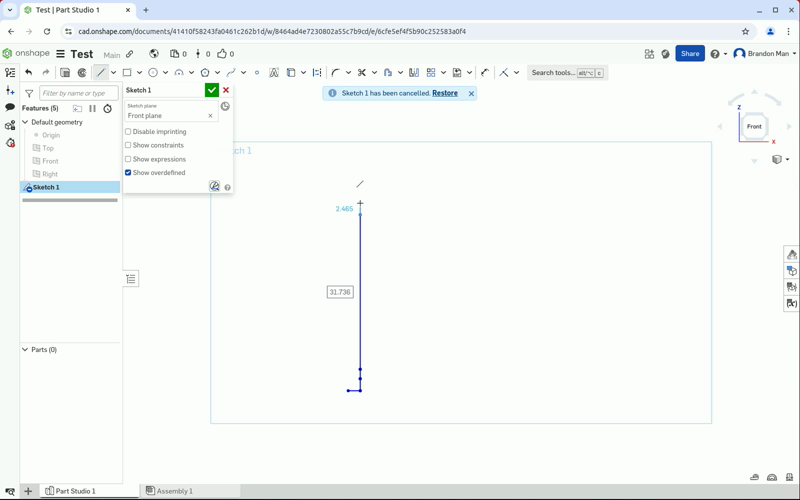
key_down(shift)
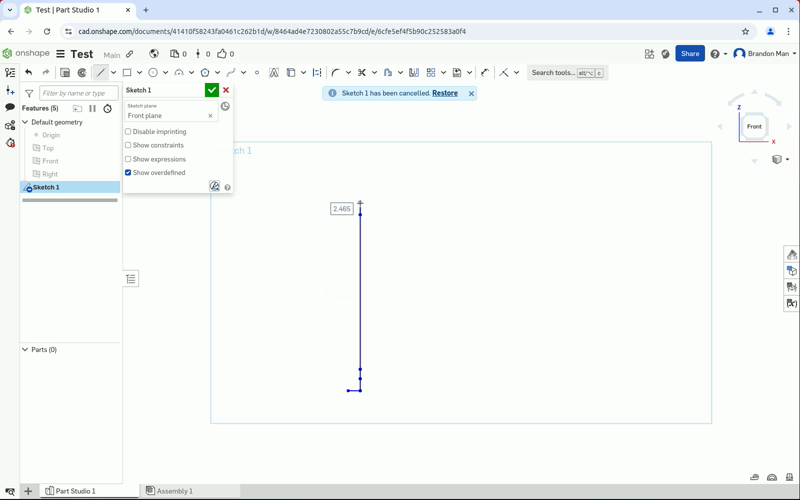
mouse_move(390, 202)
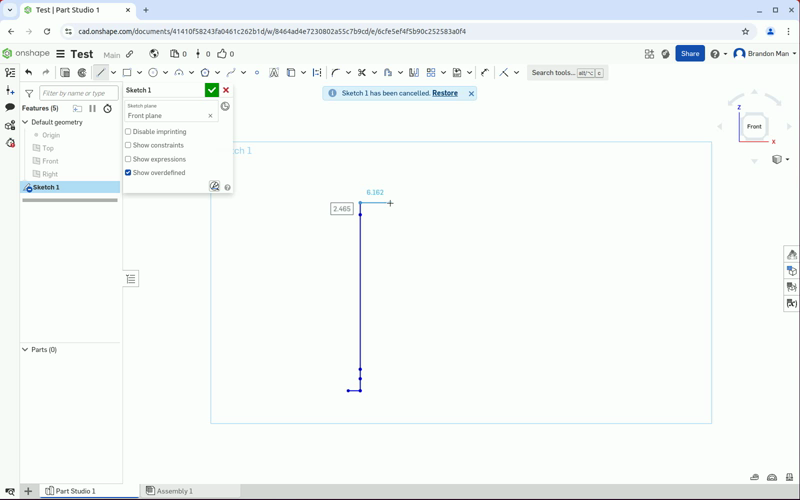
mouse_move(348, 202)
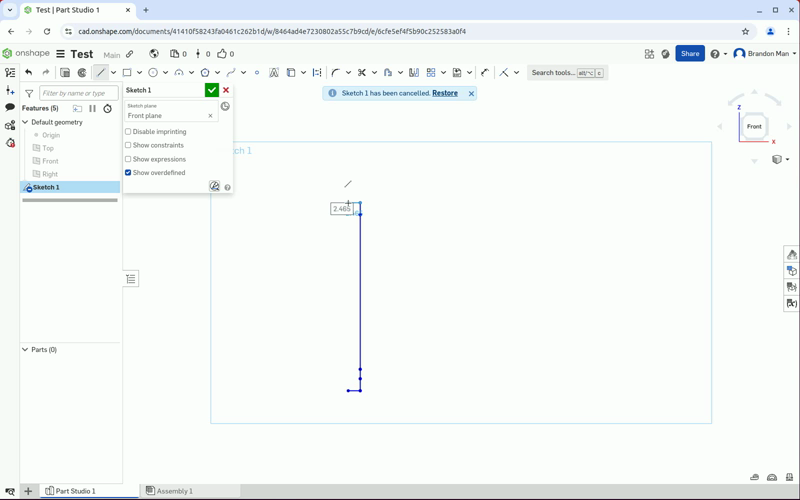
click(348, 202)
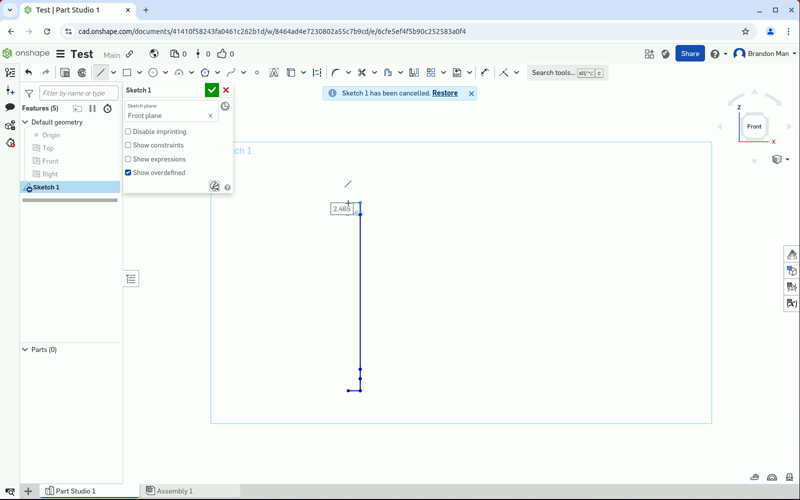
key_up(shift)
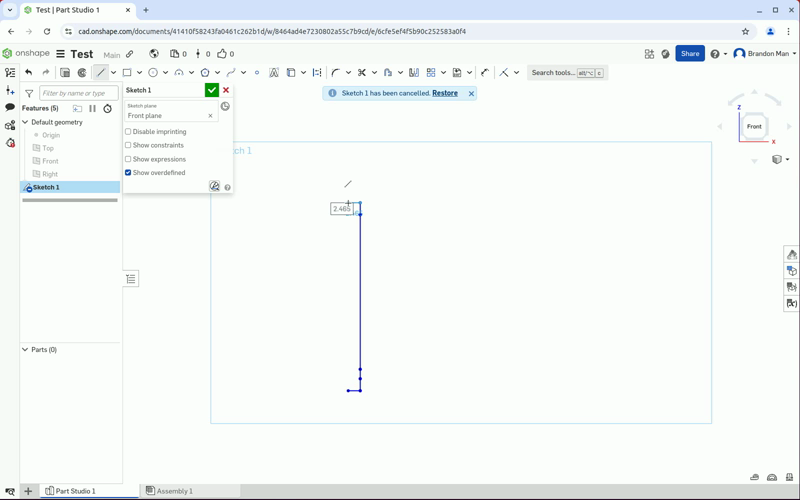
key_down(shift)
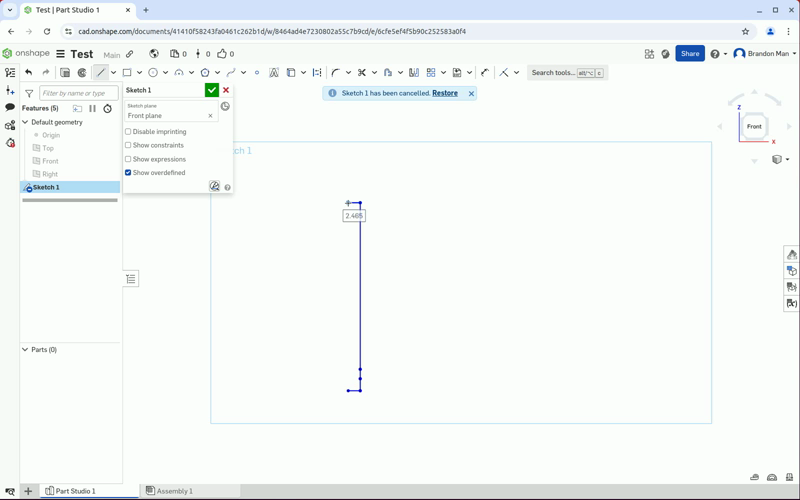
mouse_move(348, 390)
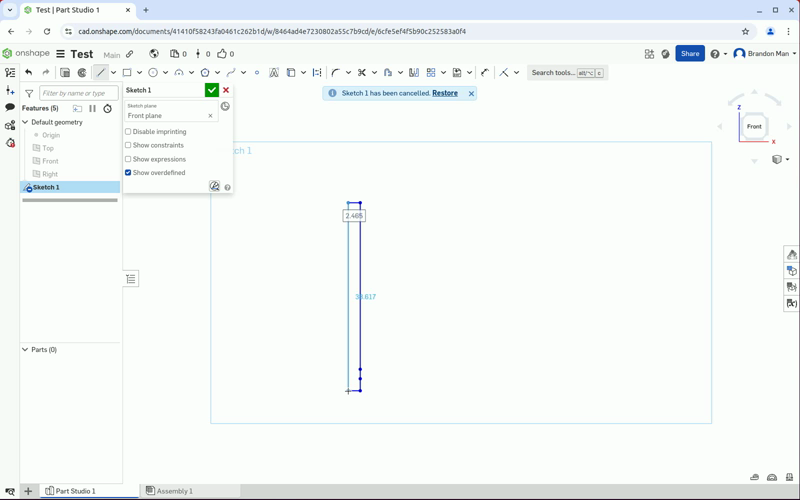
key_up(shift)
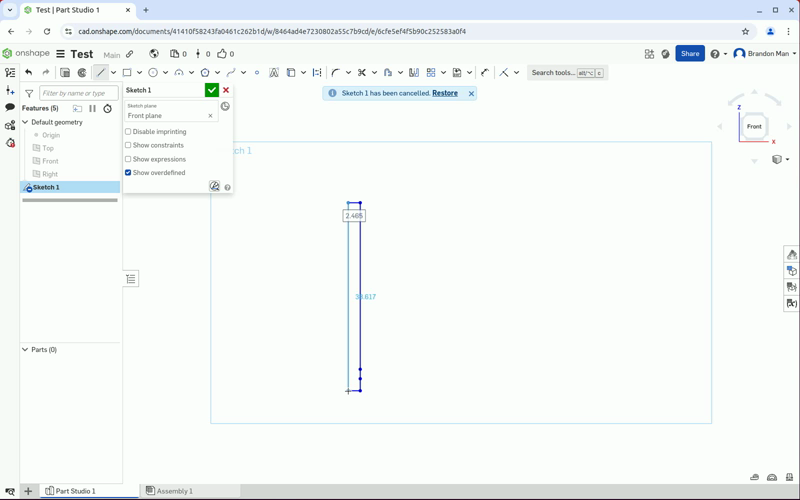
click(348, 390)
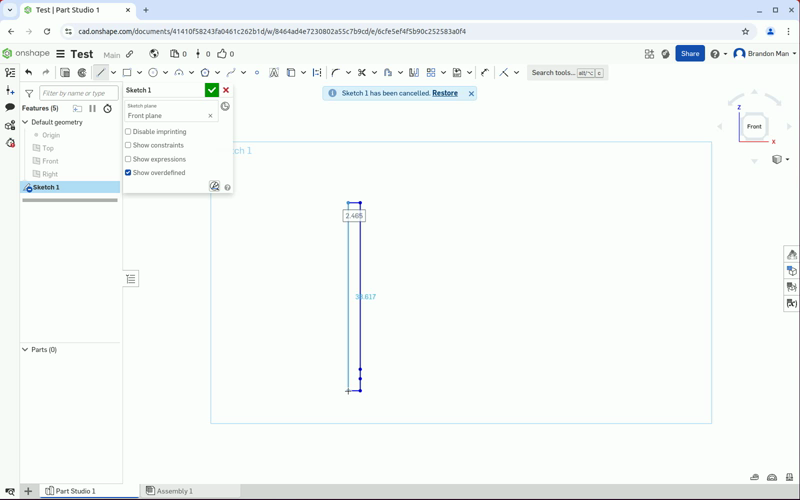
key(esc)
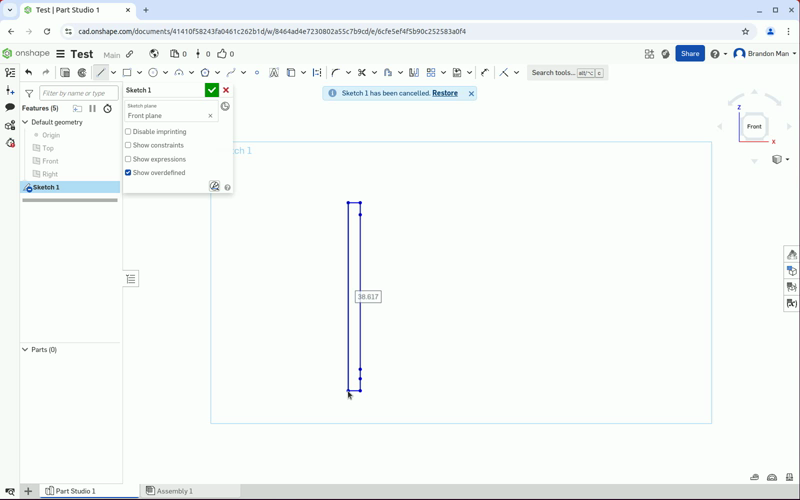
mouse_move(352, 259)
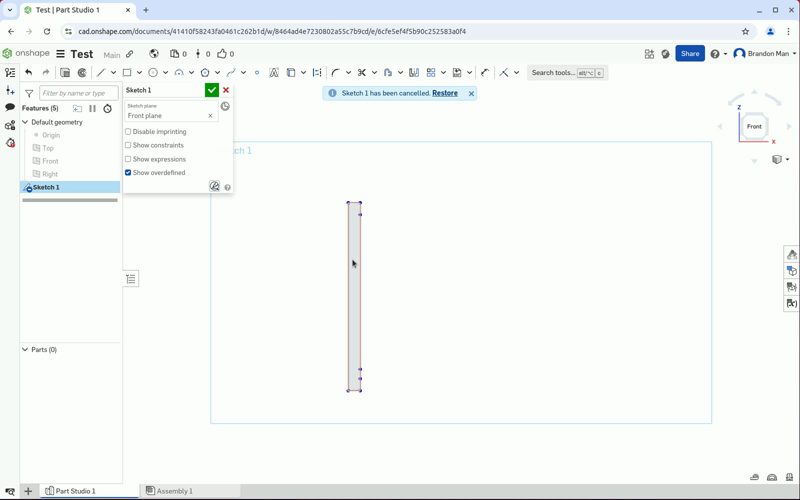
click(352, 259)
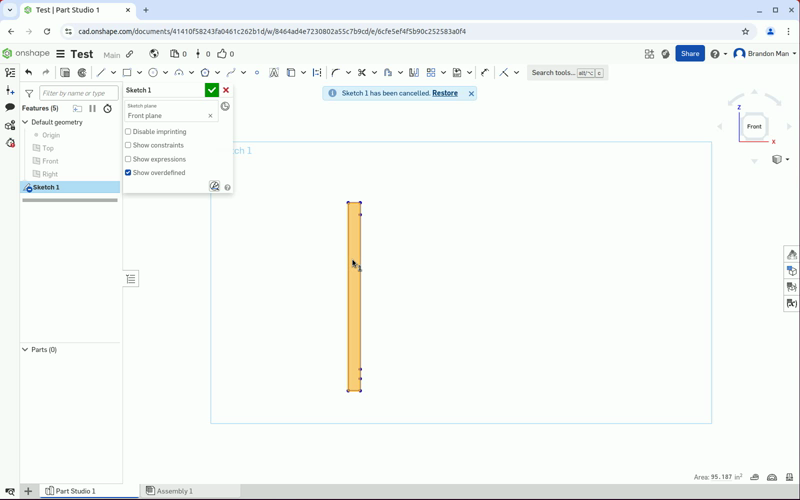
mouse_move(73, 352)
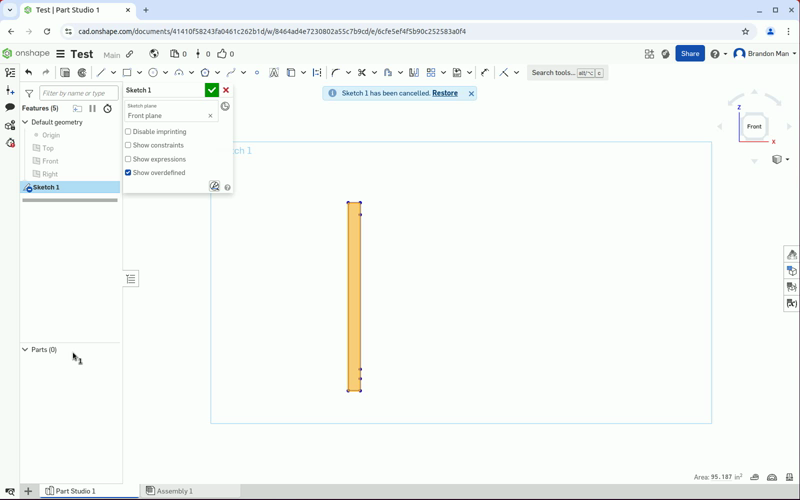
key(shift+y)
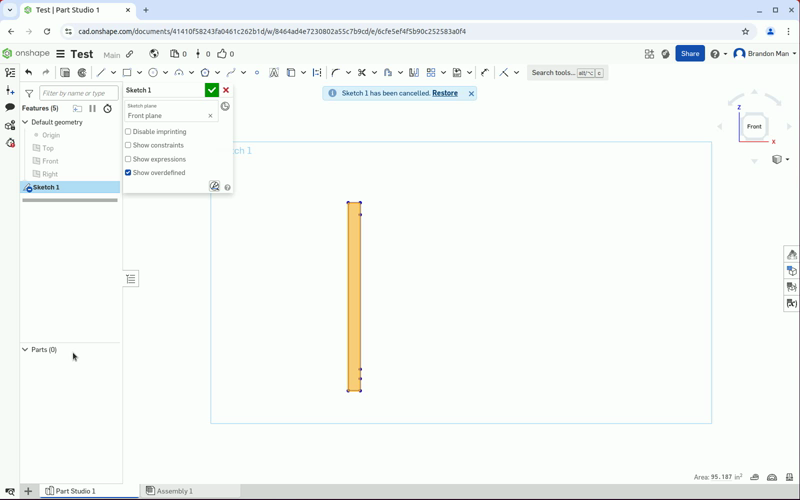
key(shift+e)
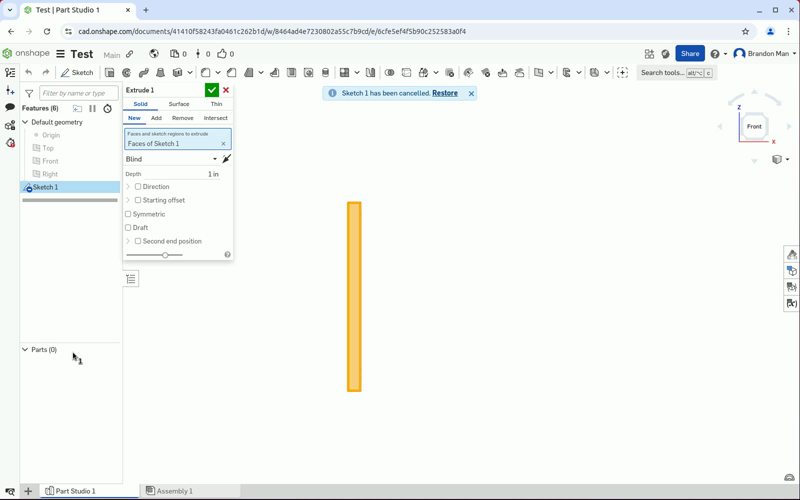
mouse_move(143, 106)
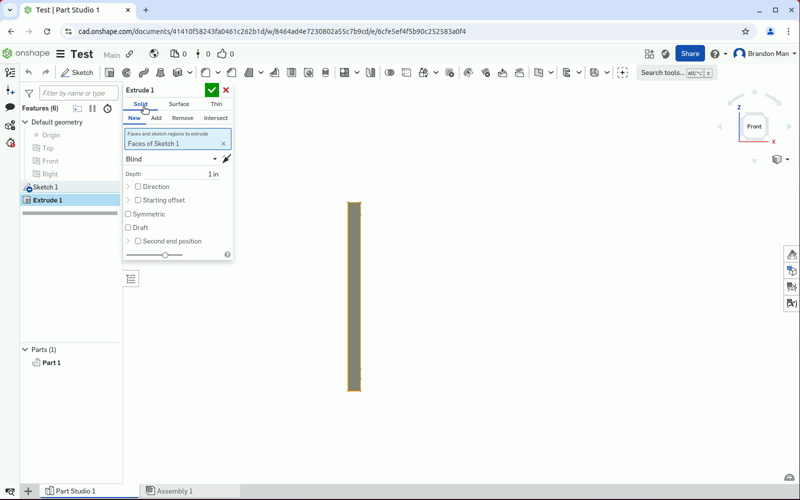
click(143, 106)
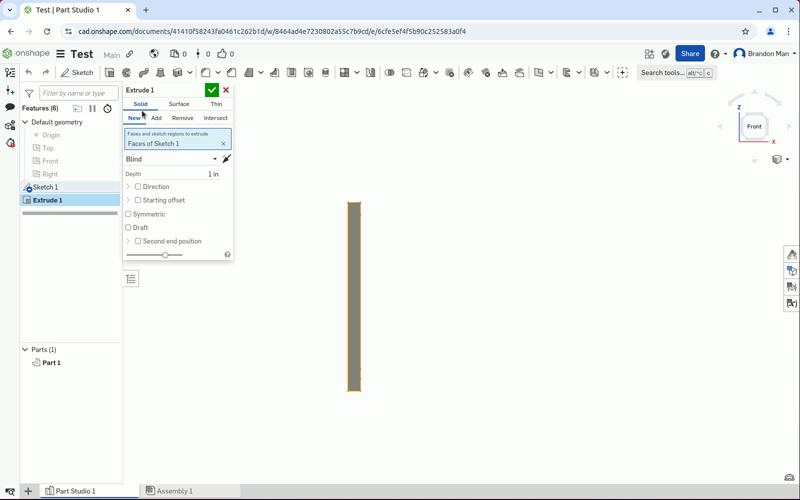
mouse_move(137, 120)
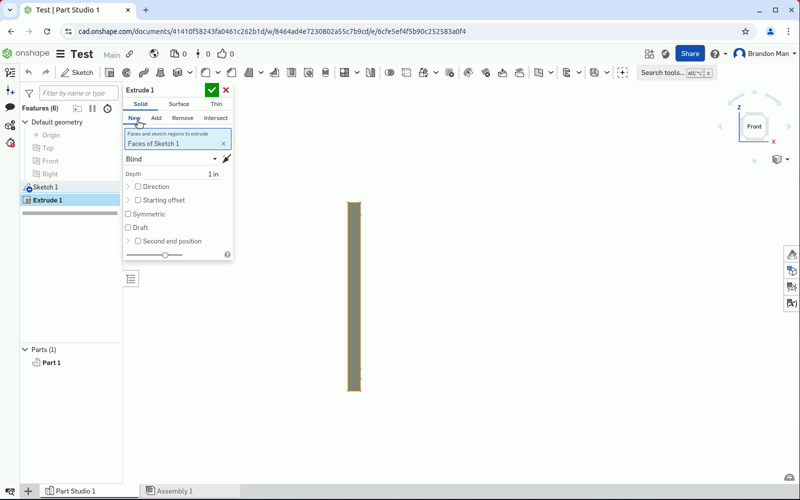
click(137, 120)
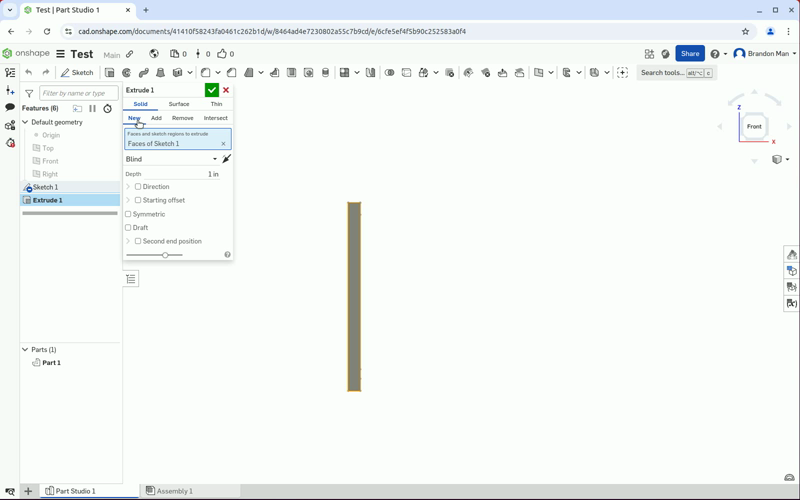
key(tab, 4)
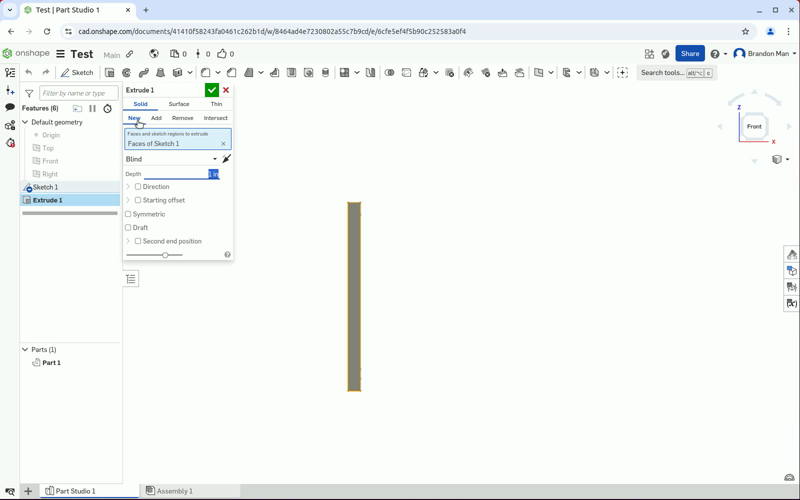
text(11.313)
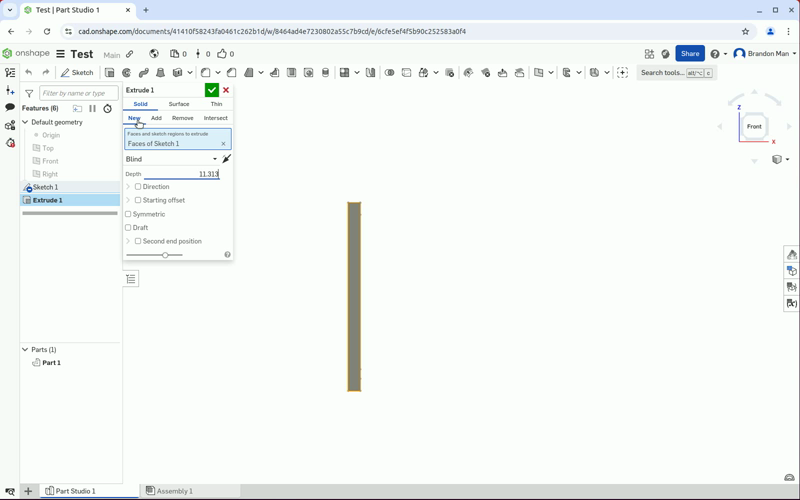
key(enter)
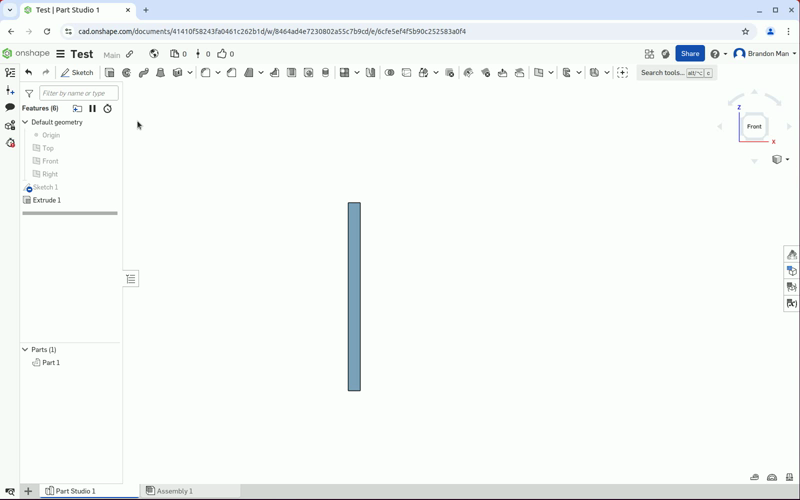
key(shift+h)
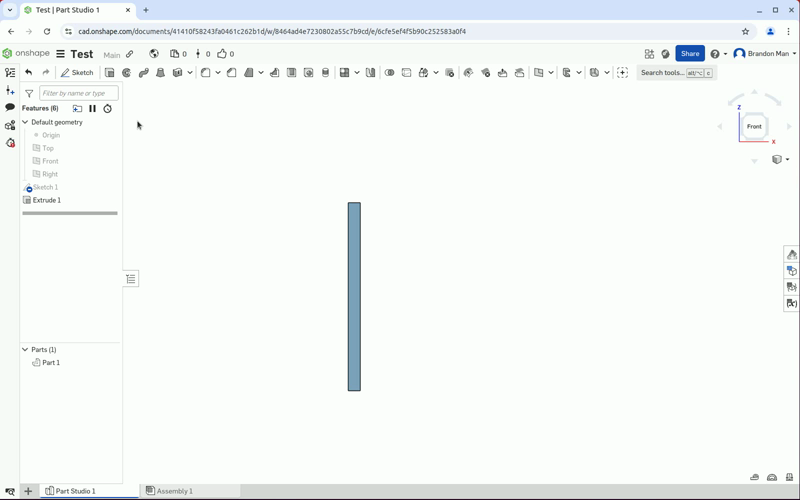
key(shift+h)
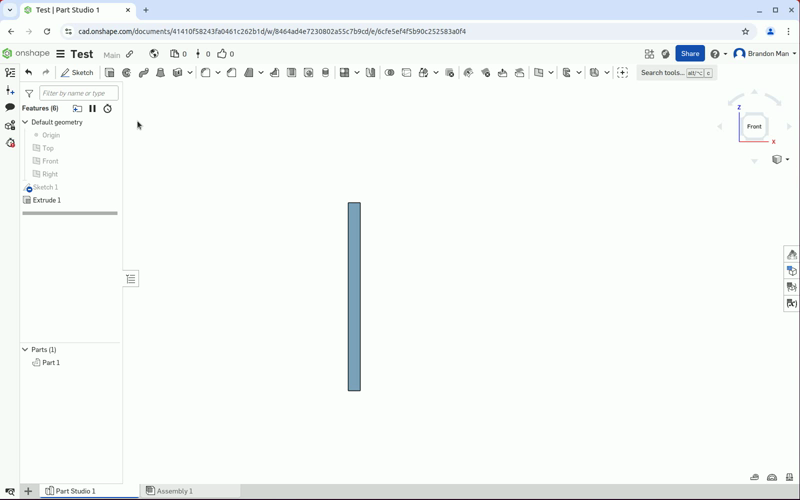
mouse_move(73, 189)
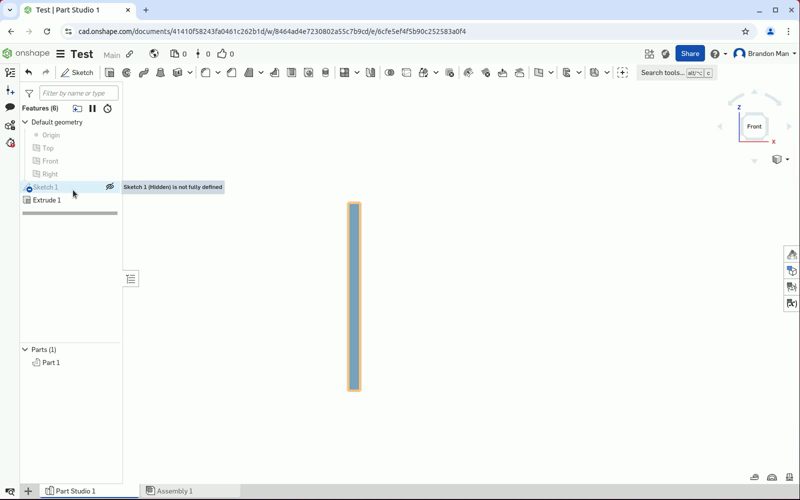
click(73, 189)
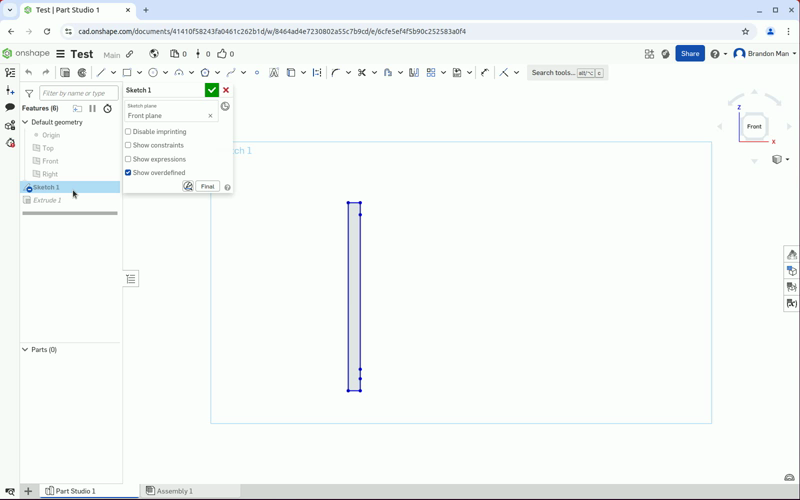
mouse_move(229, 92)
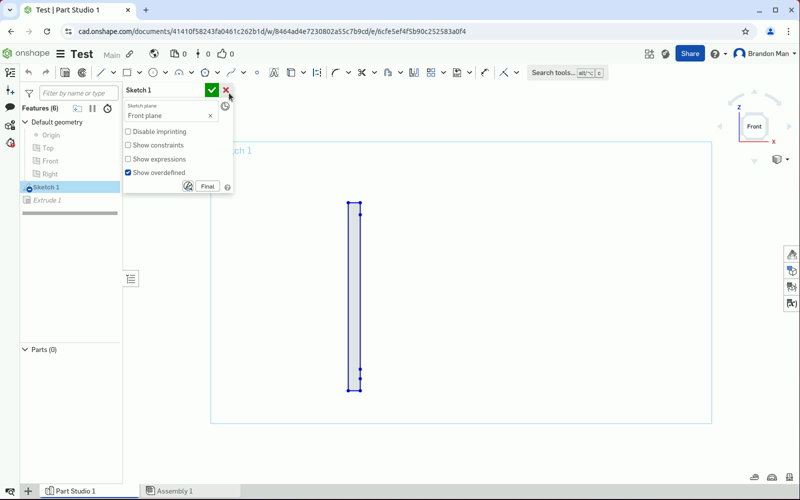
click(229, 92)
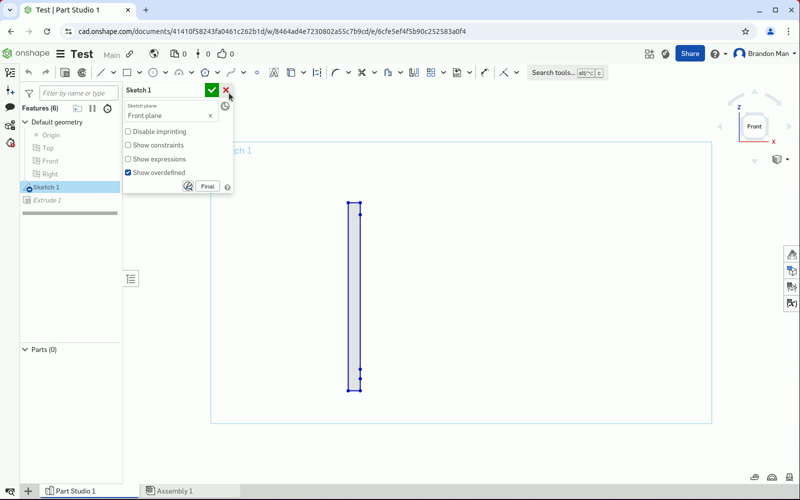
key(shift+s)
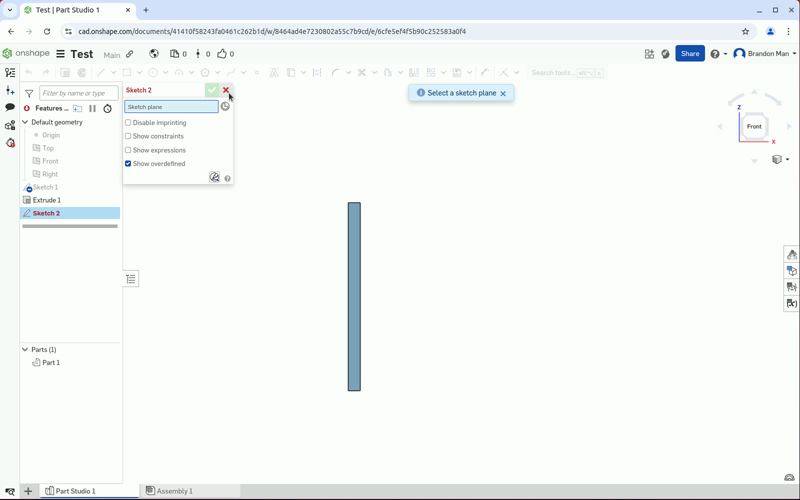
mouse_move(73, 163)
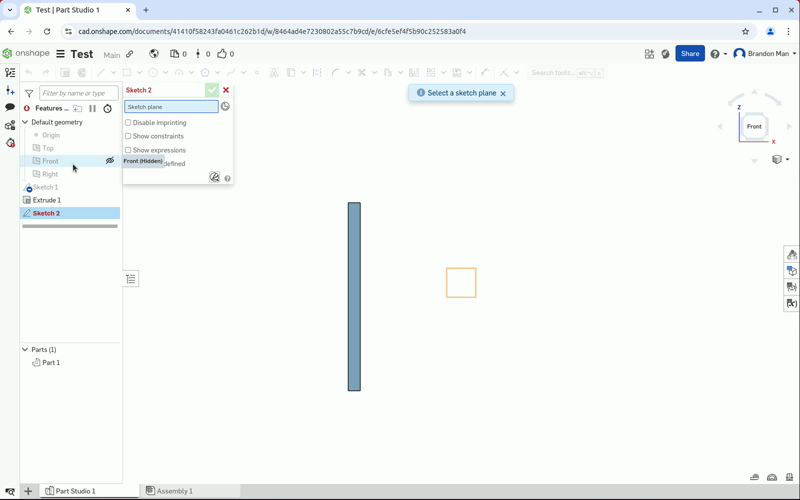
click(73, 163)
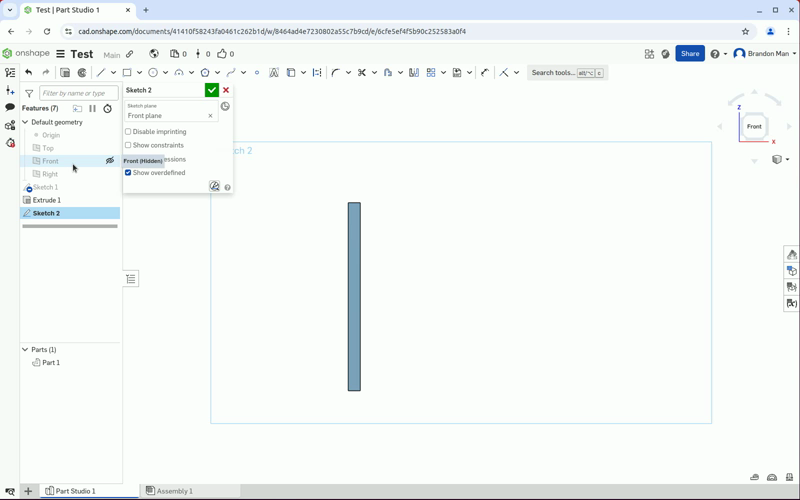
mouse_move(73, 352)
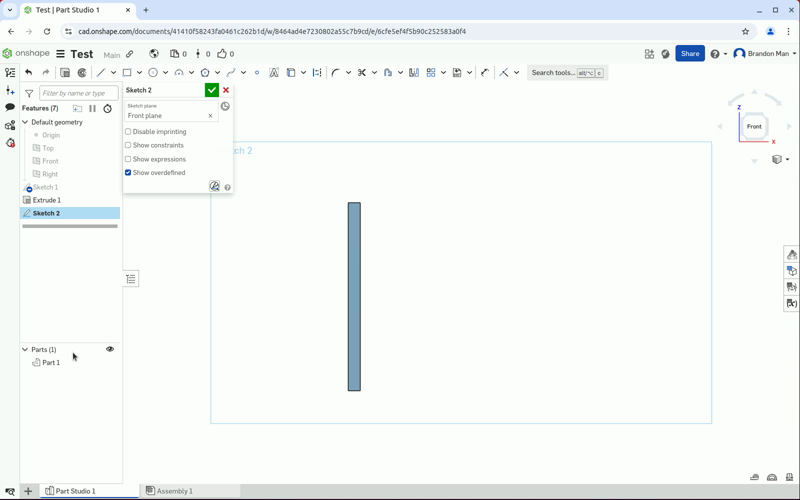
key(y)
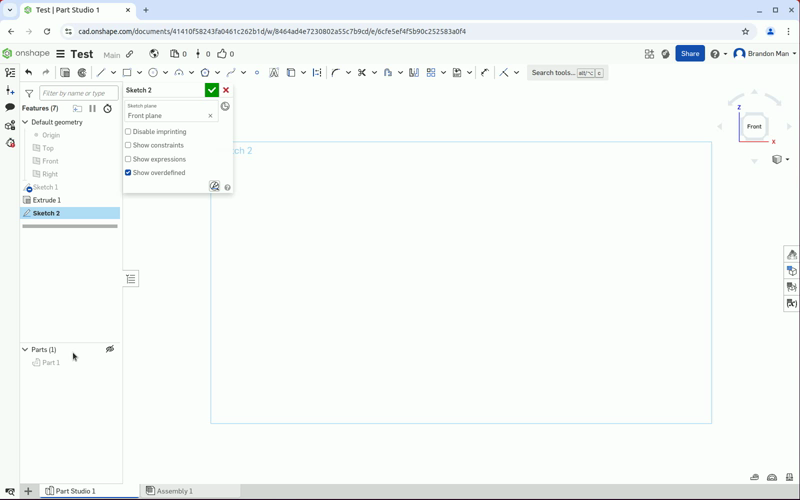
key(l)
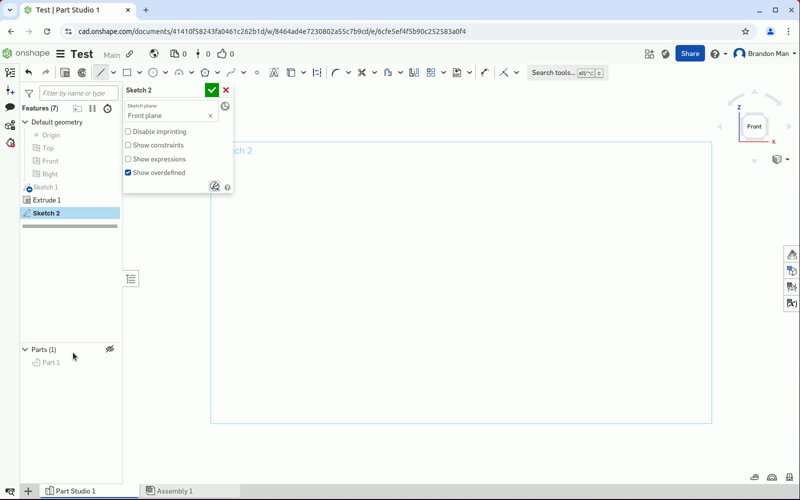
key_down(shift)
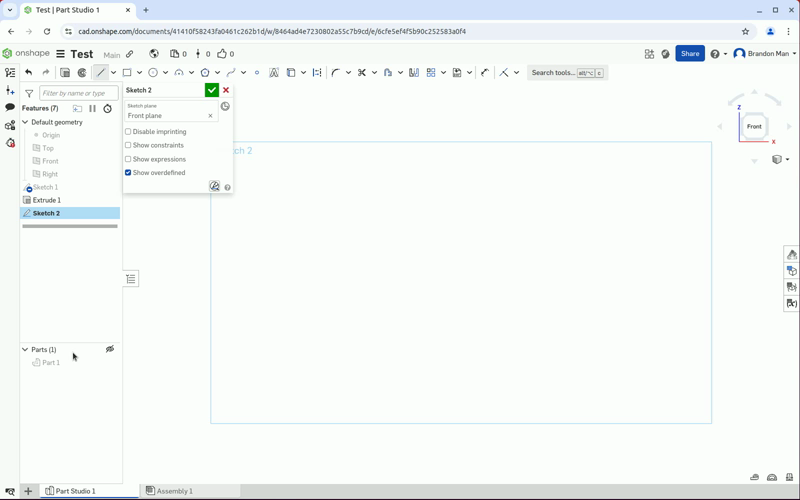
mouse_move(358, 213)
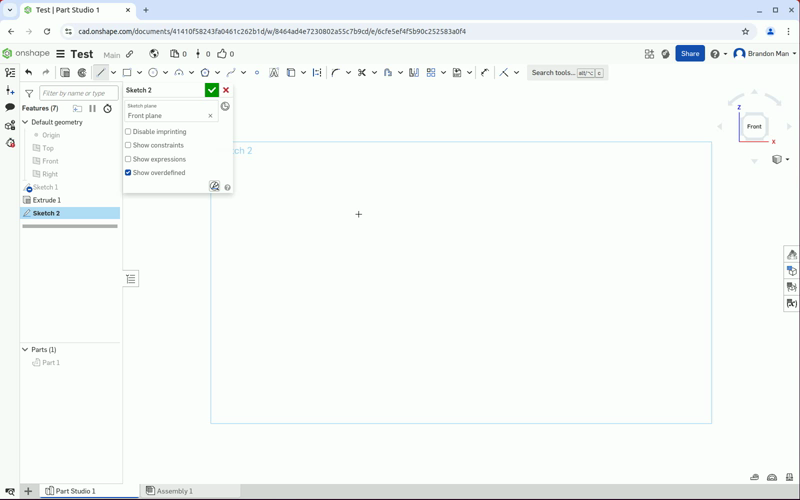
click(358, 213)
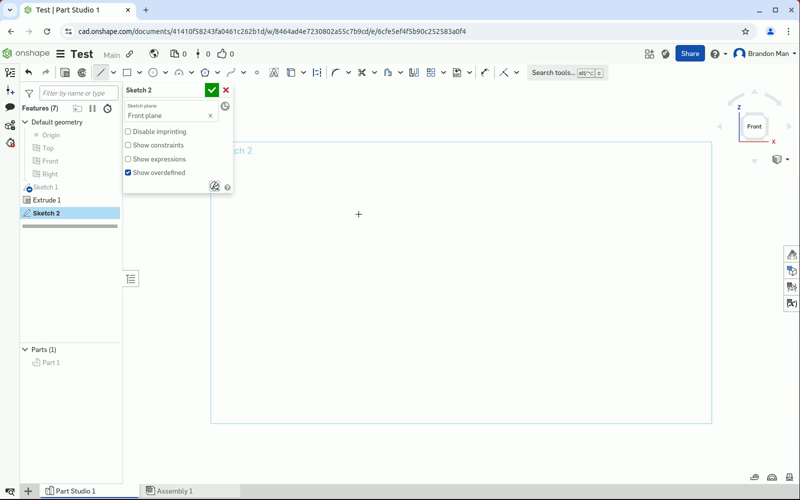
key_up(shift)
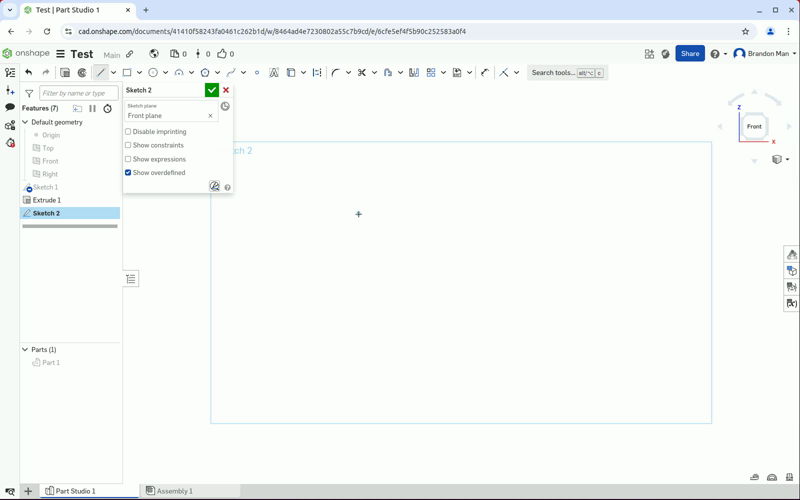
key_down(shift)
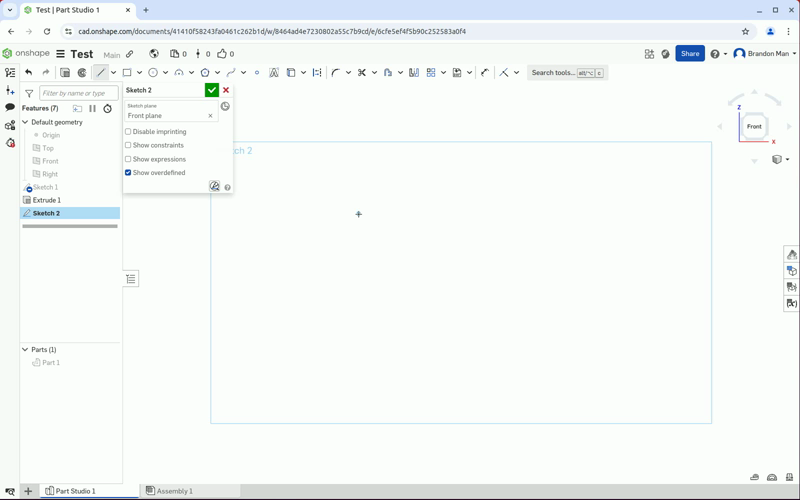
mouse_move(524, 213)
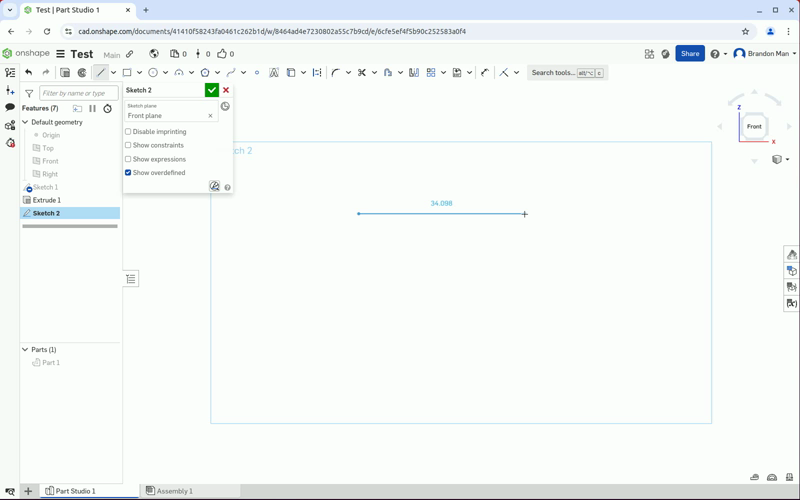
click(524, 213)
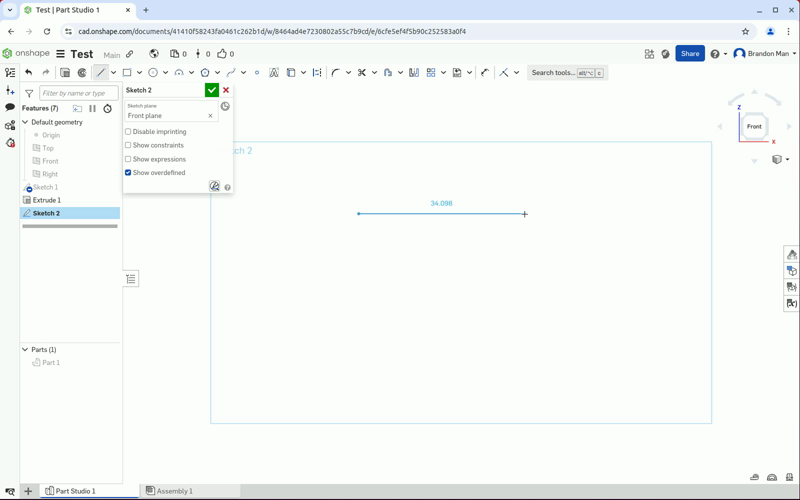
key_up(shift)
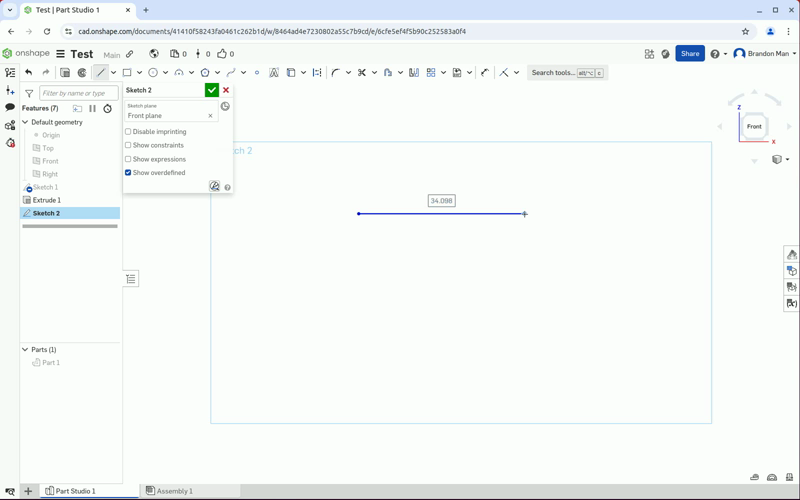
key_down(shift)
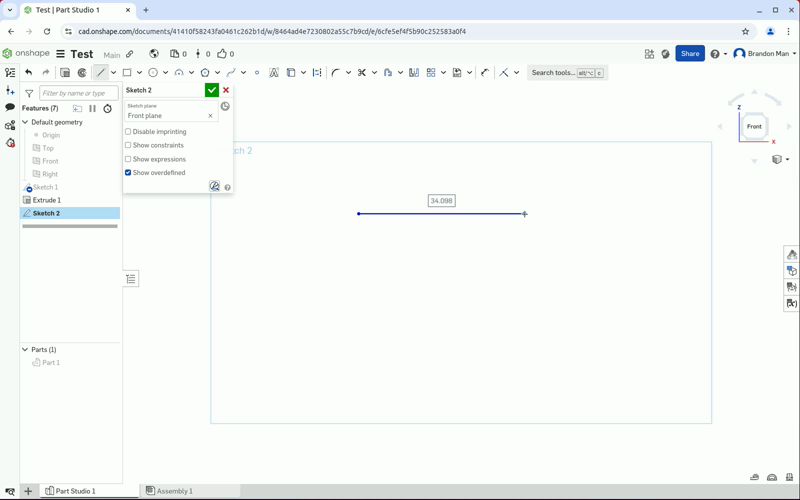
mouse_move(554, 213)
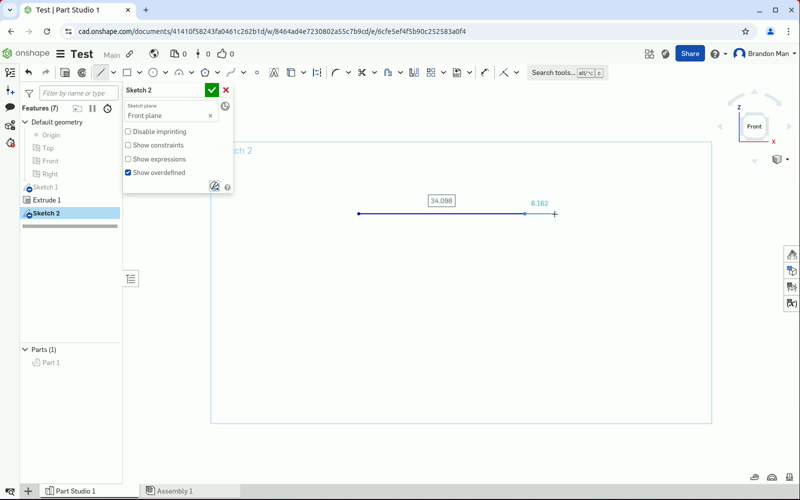
mouse_move(524, 203)
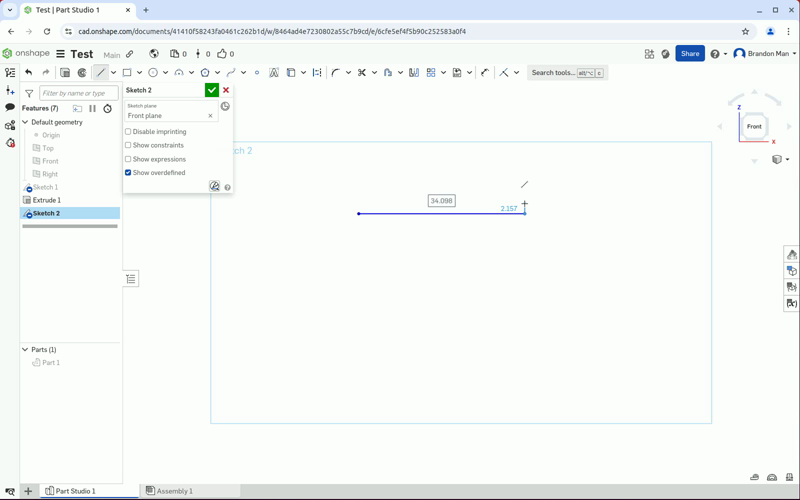
click(524, 203)
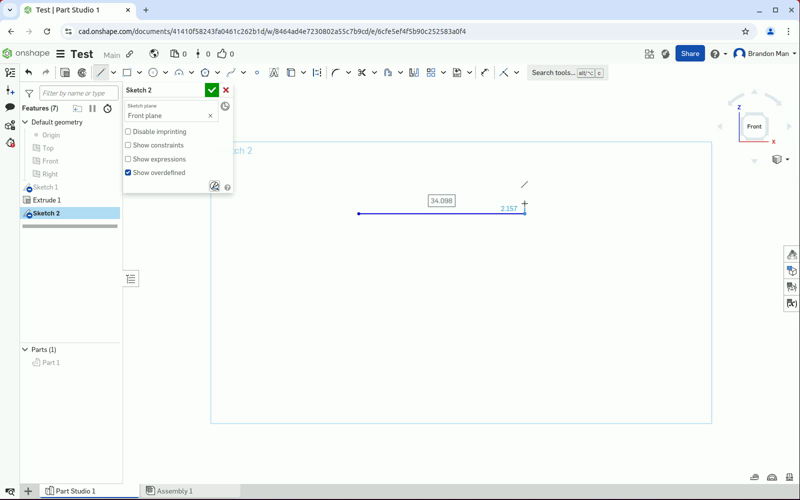
key_up(shift)
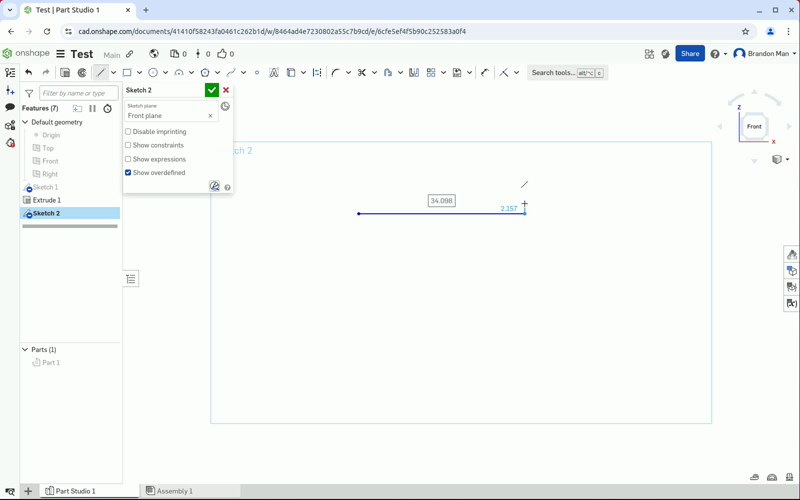
key_down(shift)
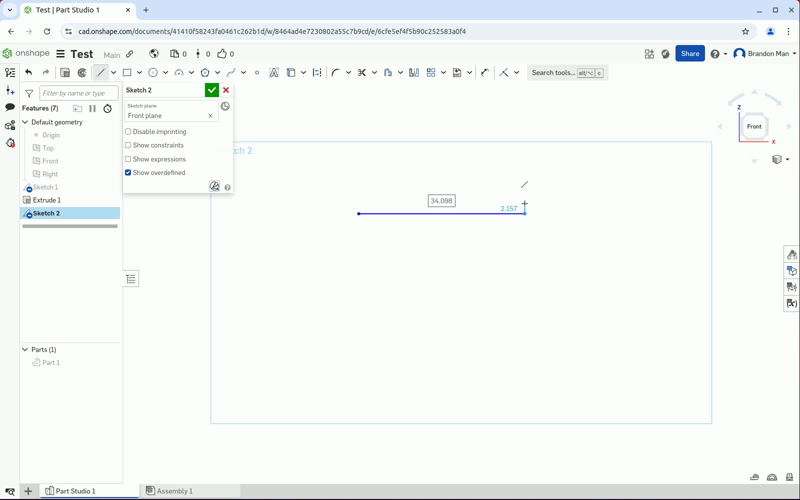
mouse_move(358, 203)
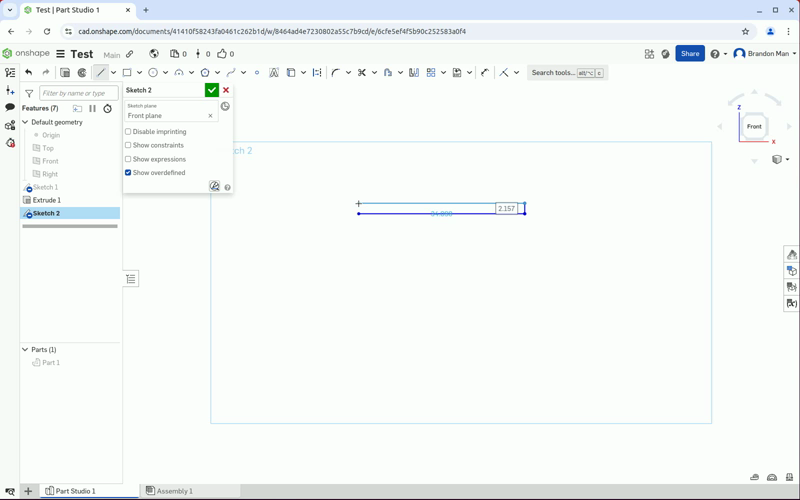
click(358, 203)
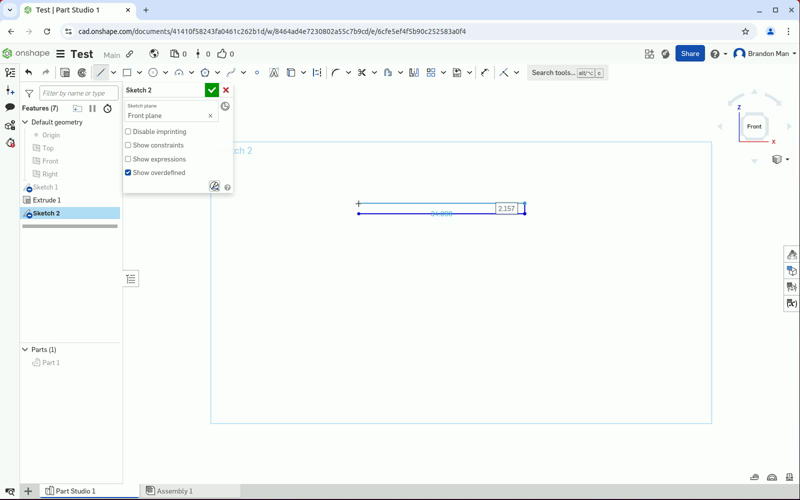
key_up(shift)
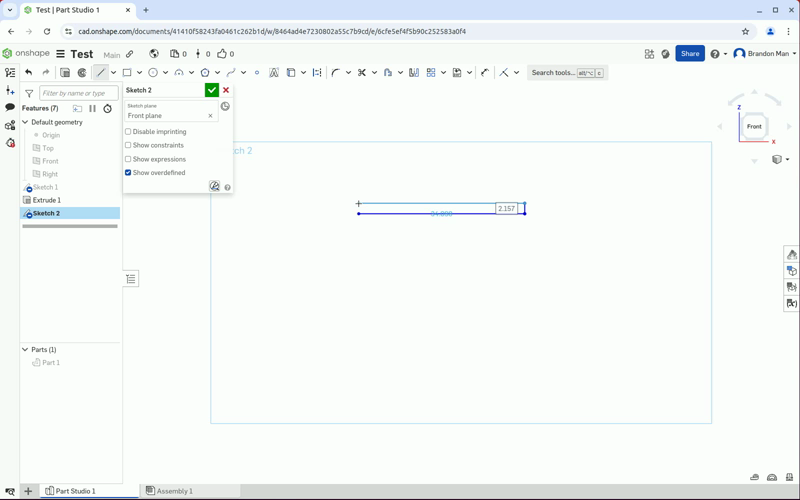
mouse_move(388, 203)
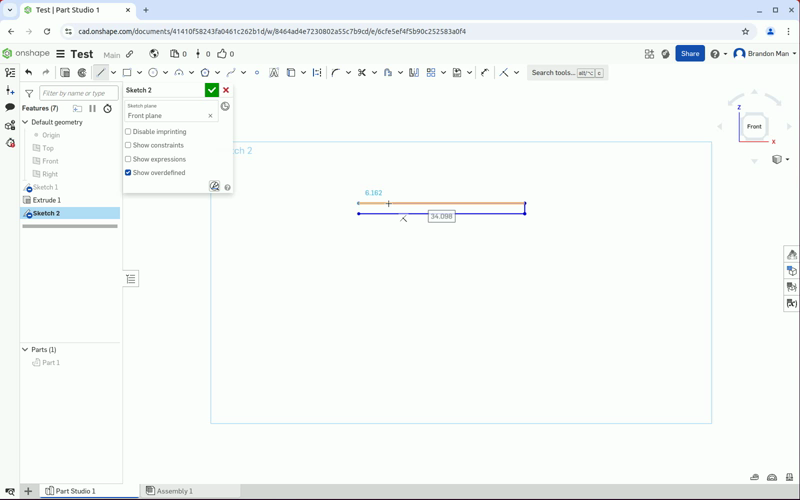
key_down(shift)
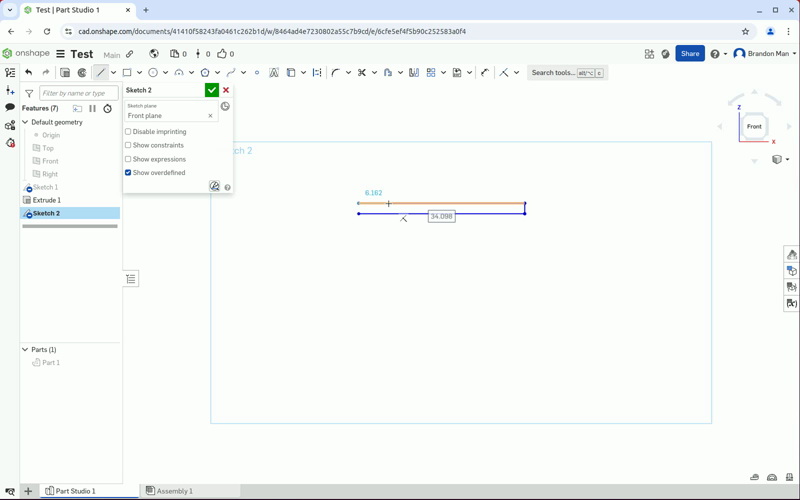
mouse_move(358, 213)
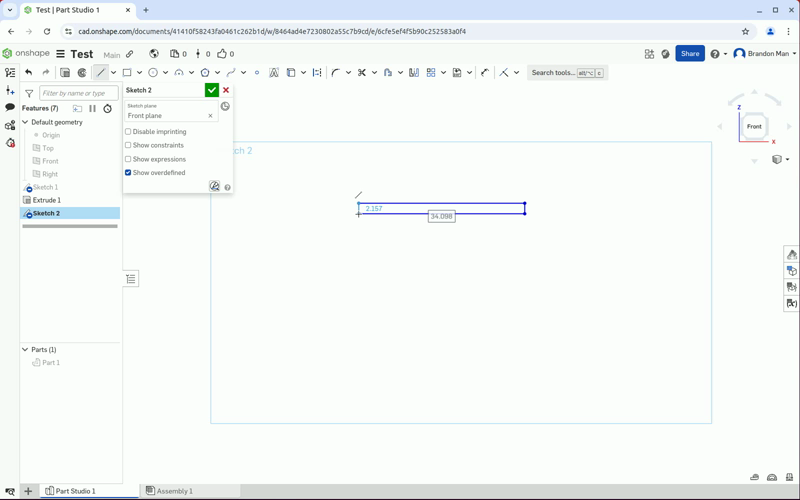
key_up(shift)
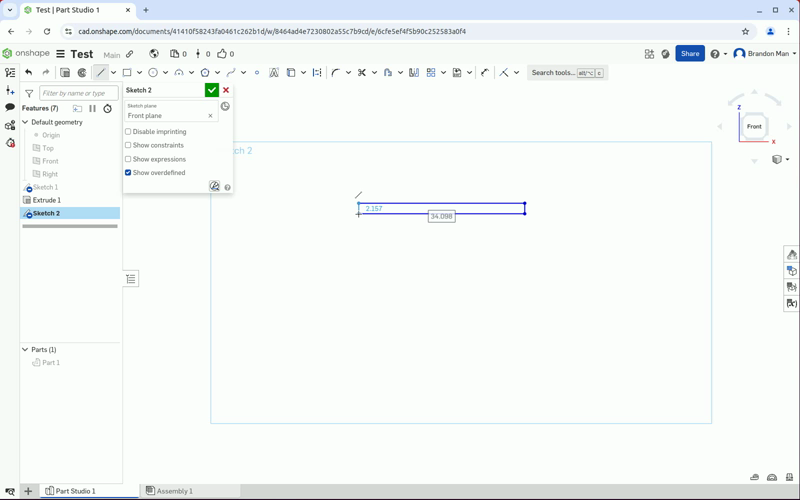
click(358, 213)
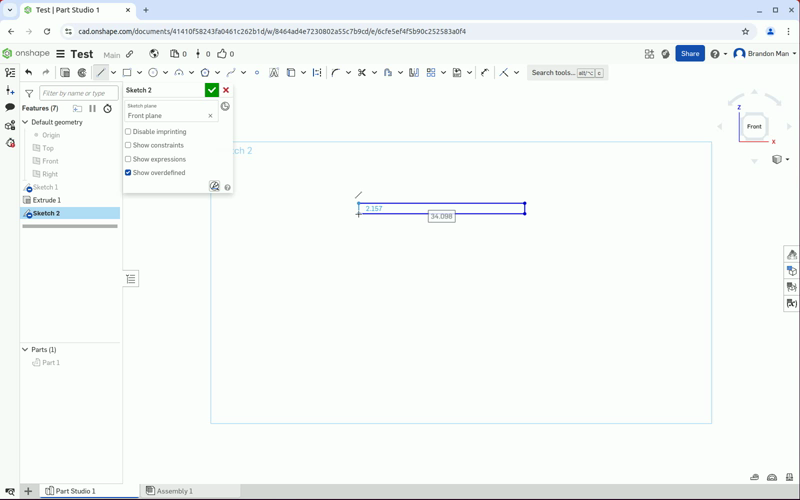
key(esc)
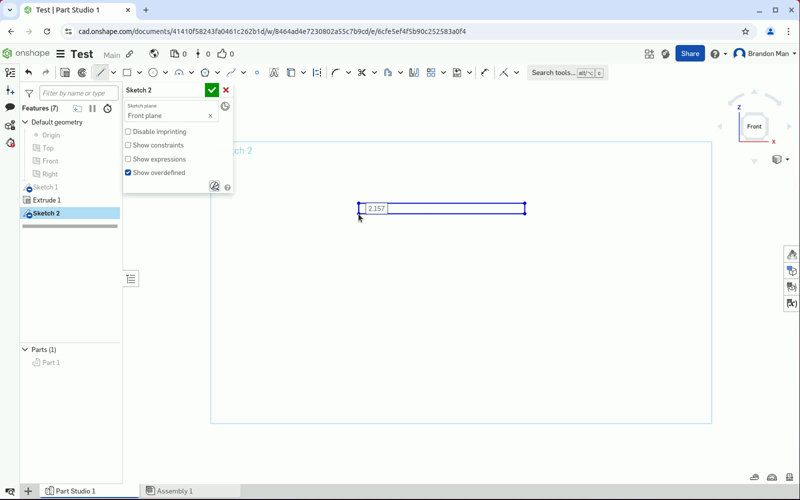
mouse_move(383, 207)
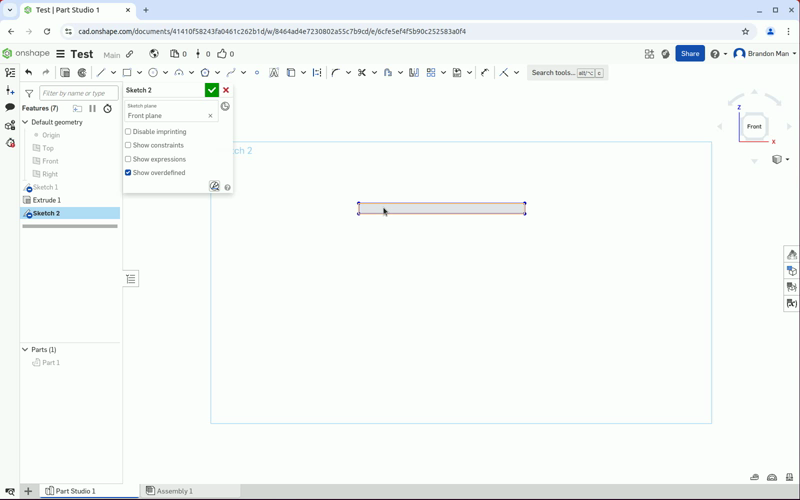
scroll(6)
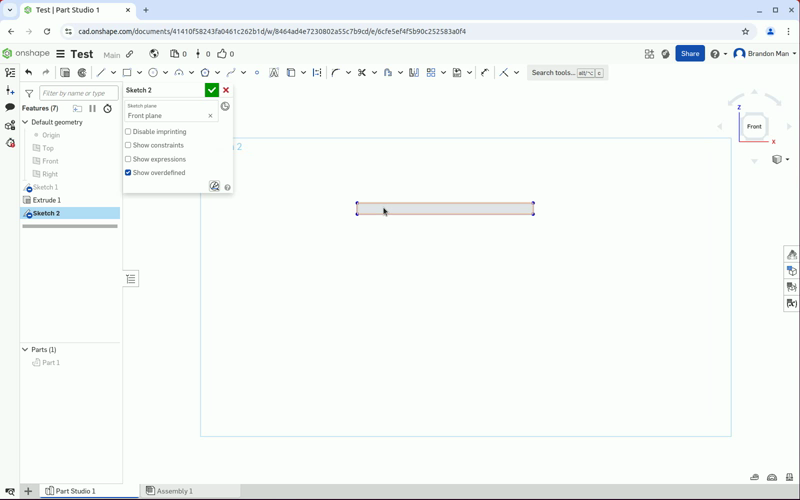
scroll(6)
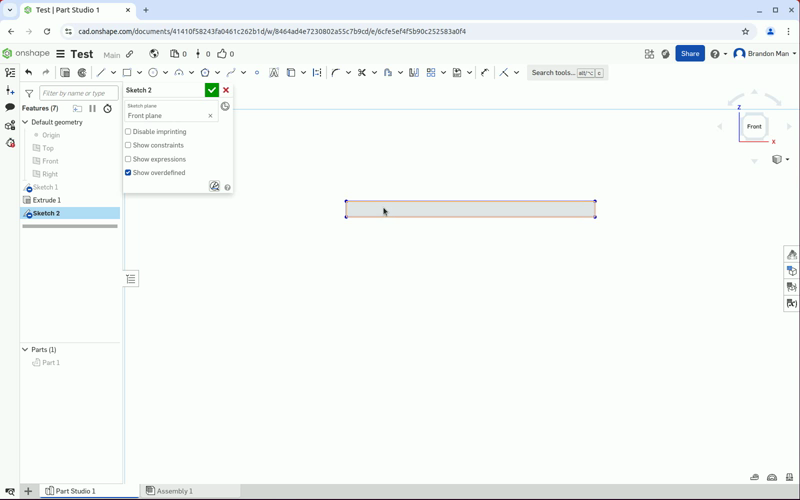
scroll(6)
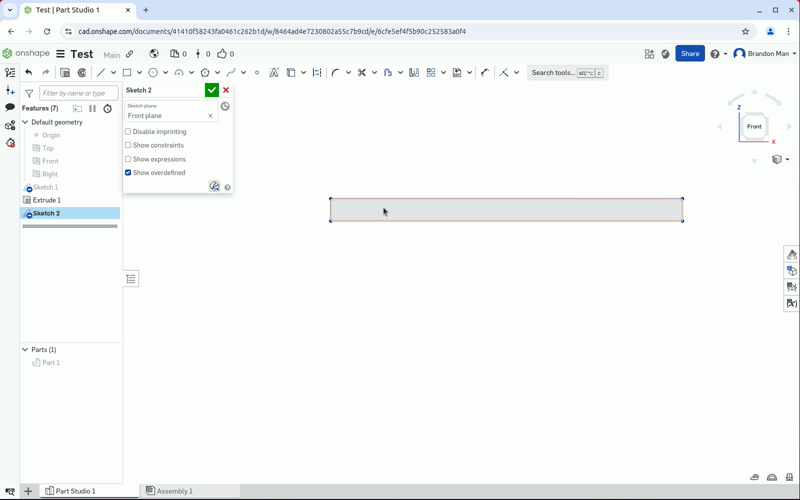
scroll(6)
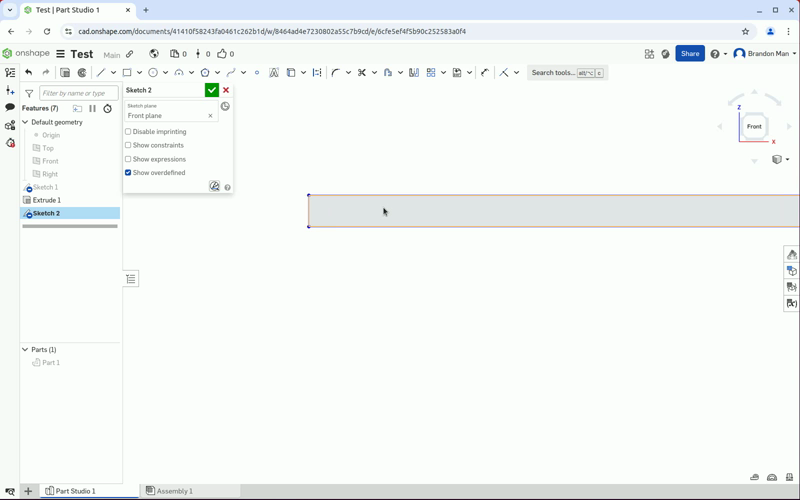
scroll(6)
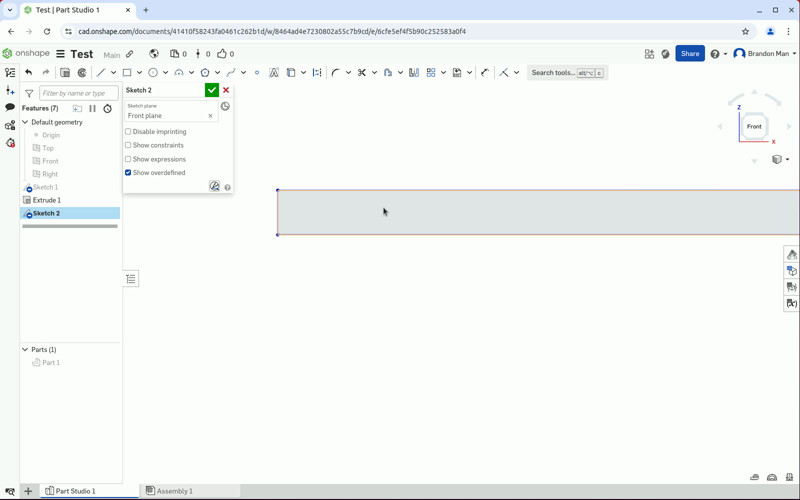
scroll(6)
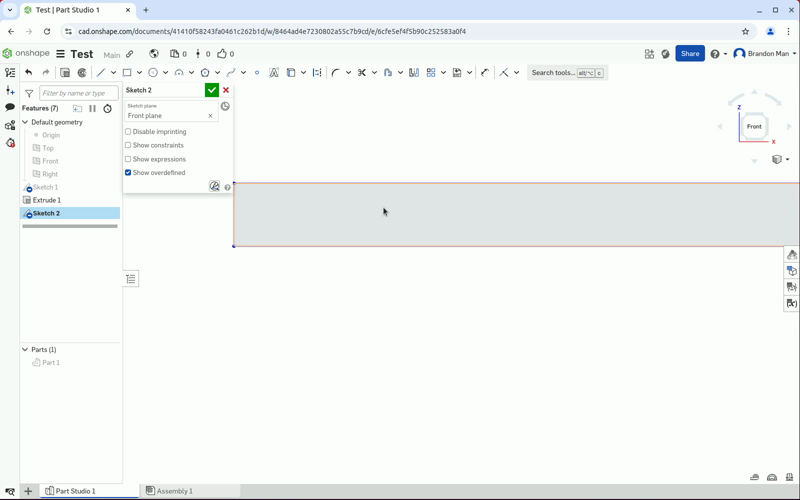
scroll(6)
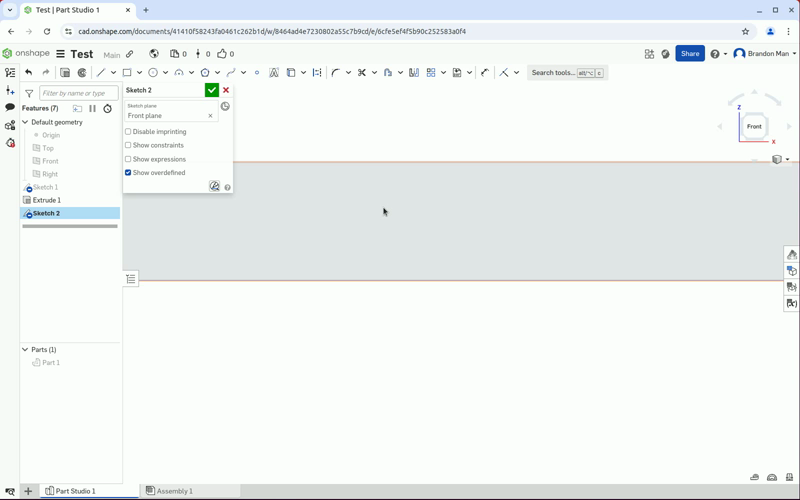
click(383, 207)
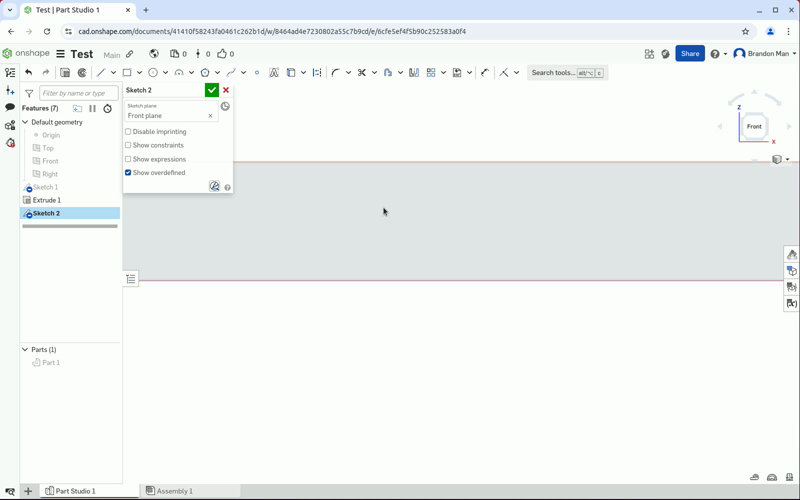
scroll(-6)
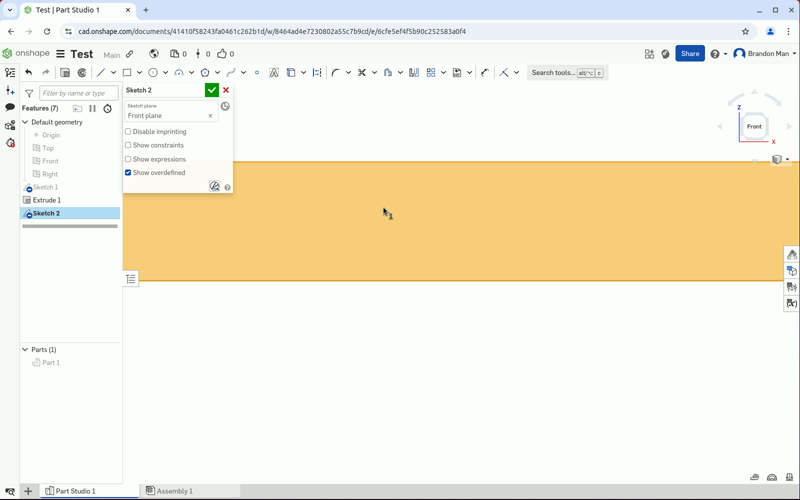
scroll(-6)
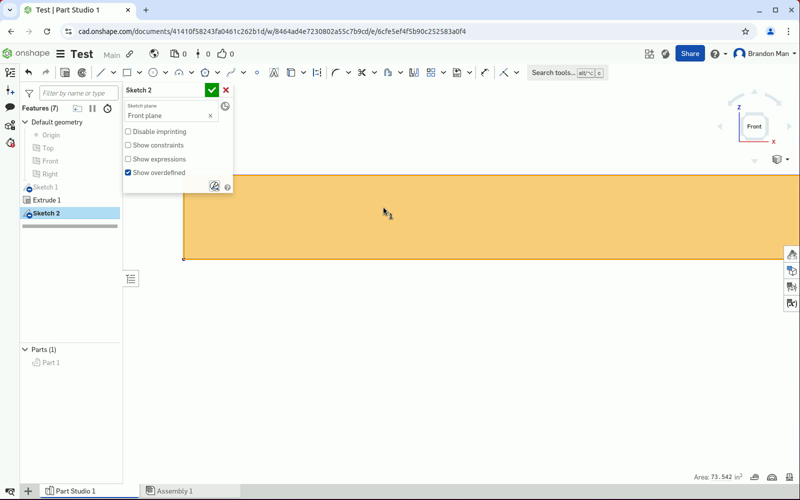
scroll(-6)
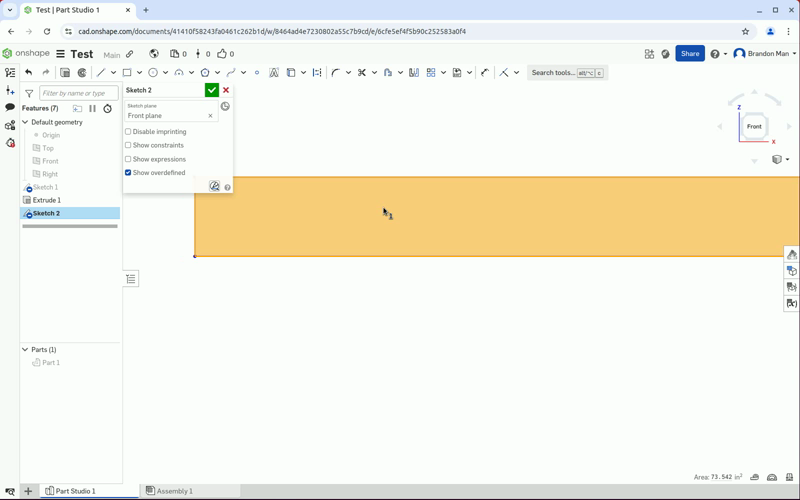
scroll(-6)
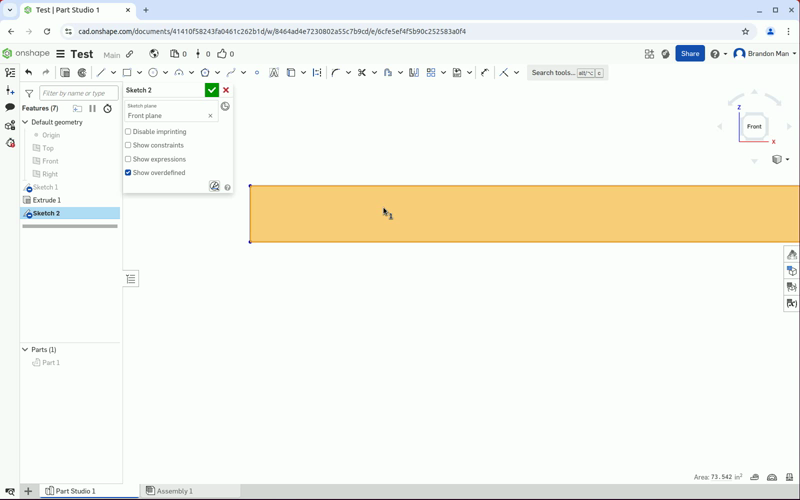
scroll(-6)
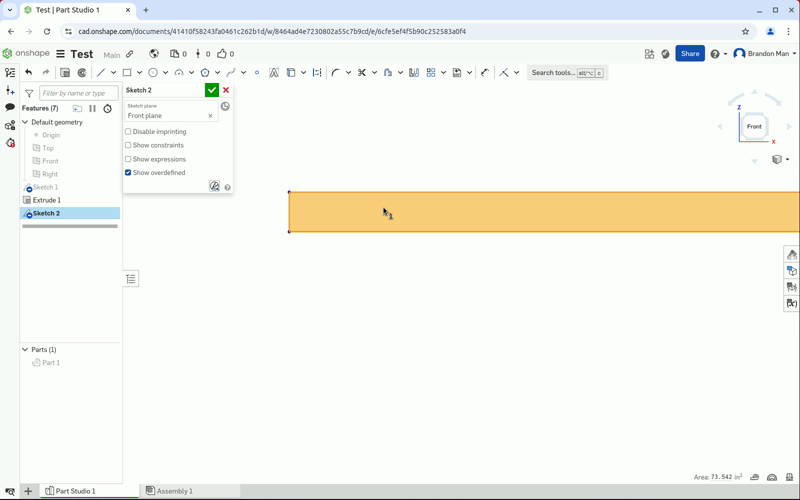
scroll(-6)
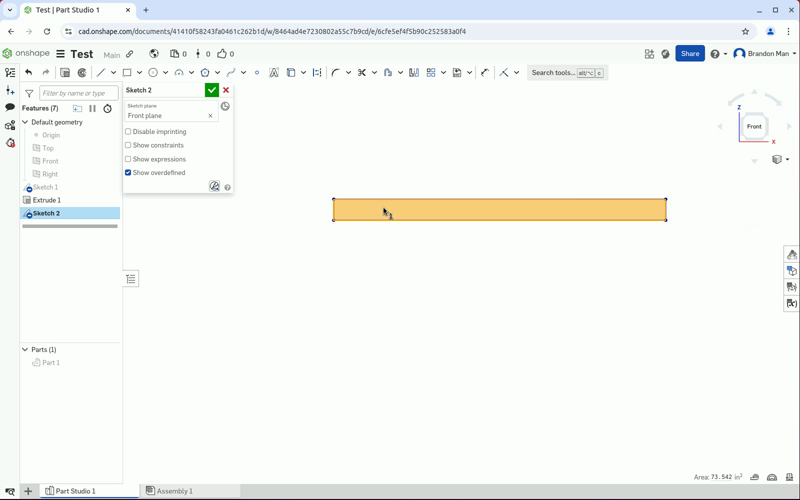
scroll(-6)
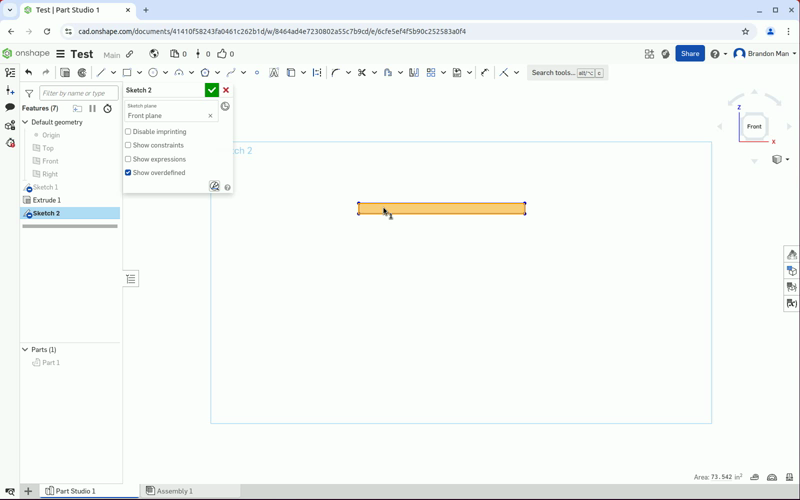
mouse_move(73, 352)
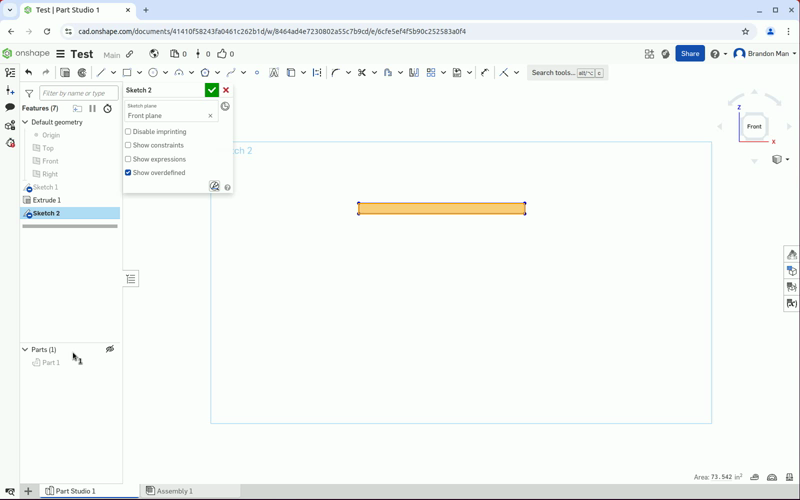
key(shift+y)
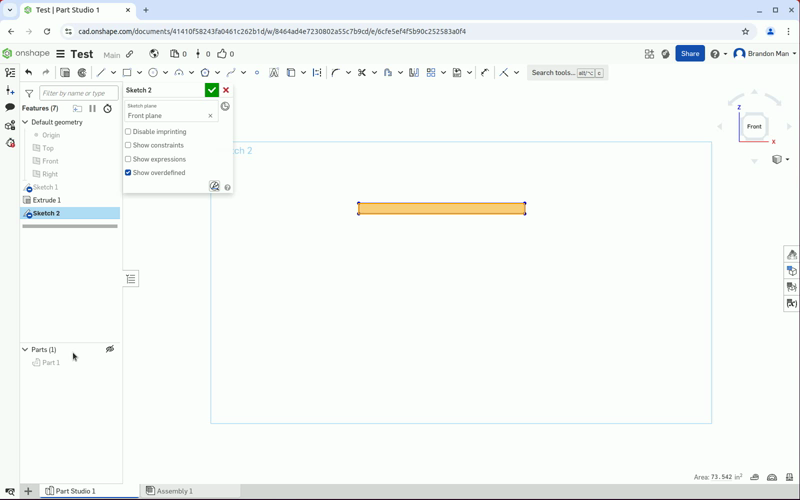
key(shift+e)
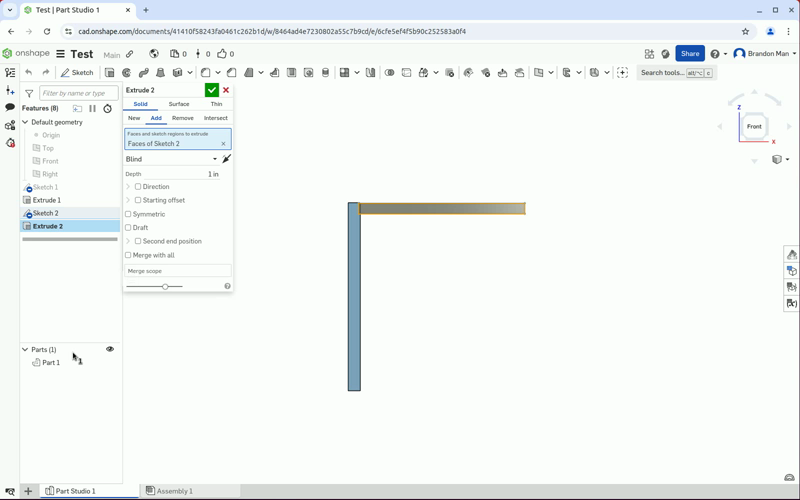
mouse_move(143, 106)
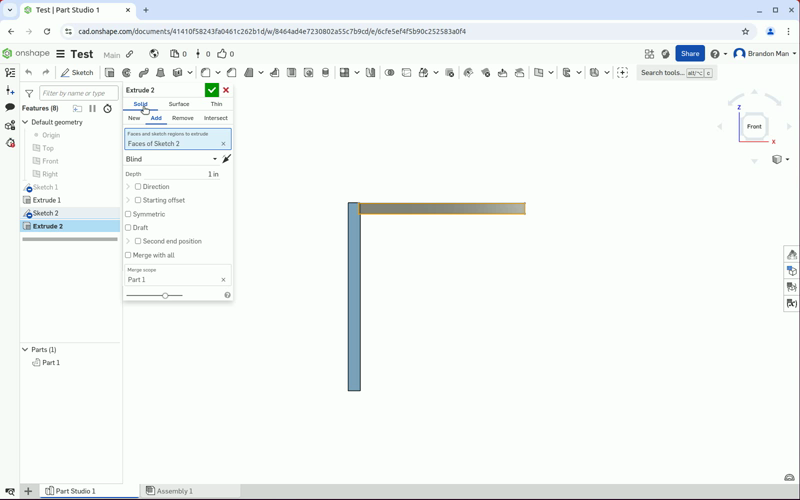
click(143, 106)
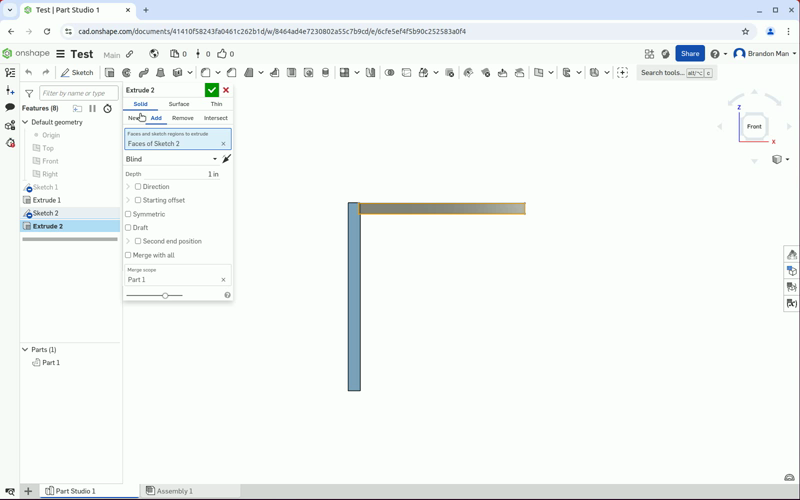
mouse_move(137, 120)
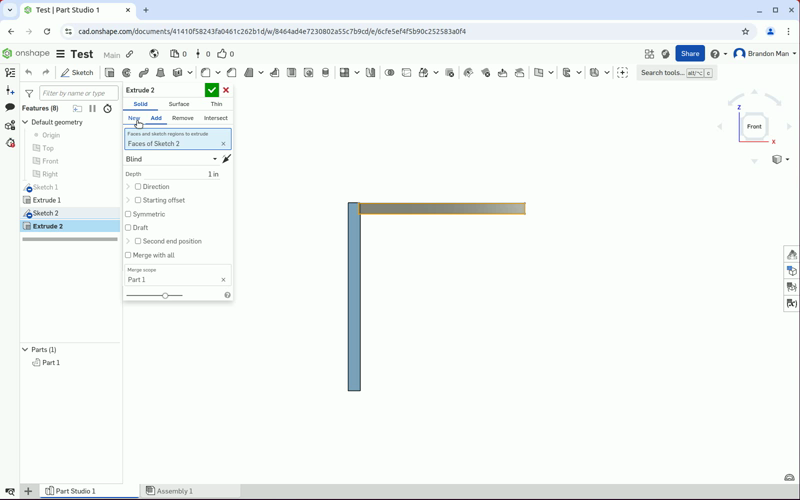
click(137, 120)
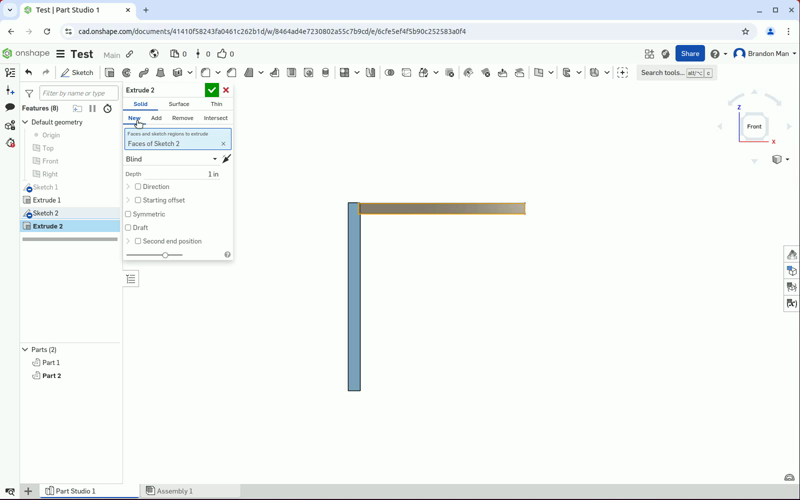
key(tab, 4)
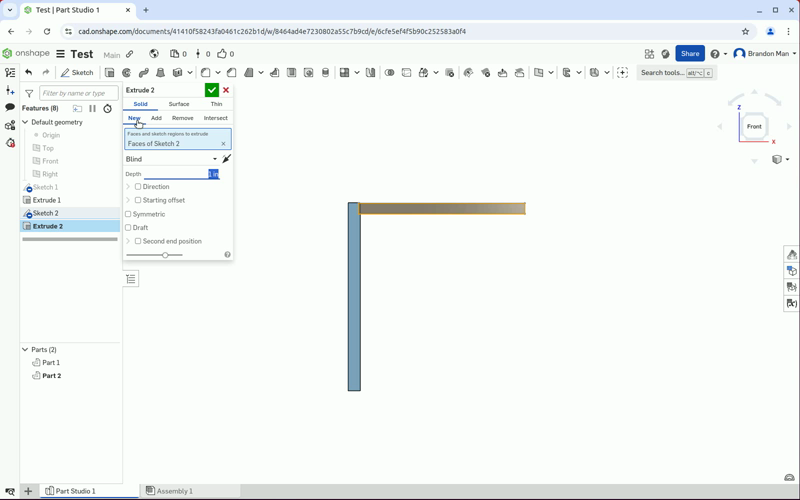
text(11.313)
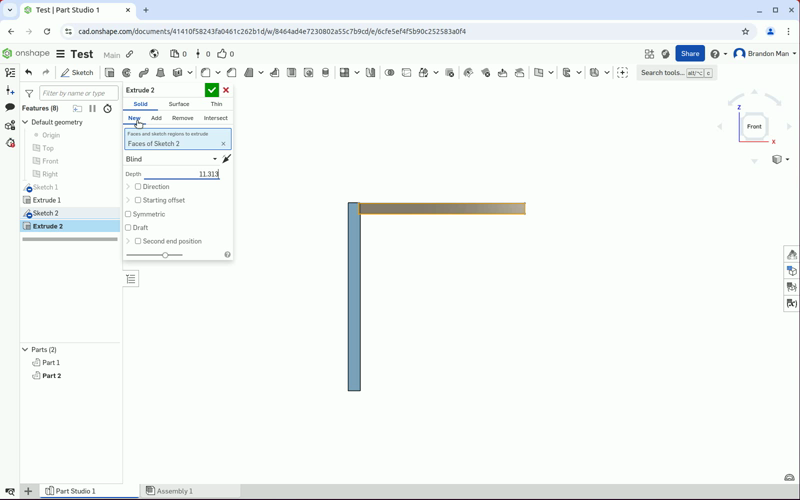
key(enter)
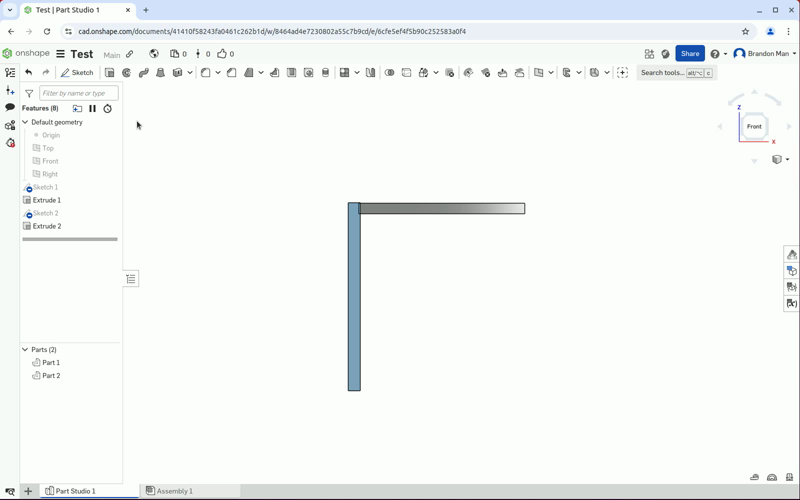
key(shift+h)
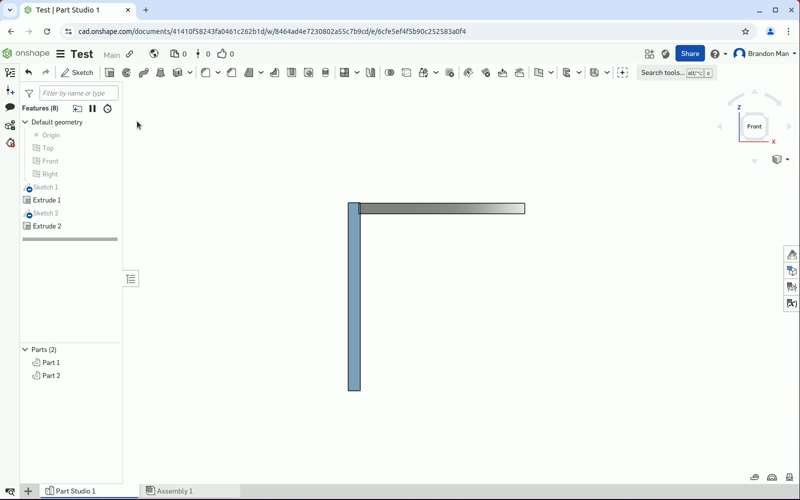
key(shift+h)
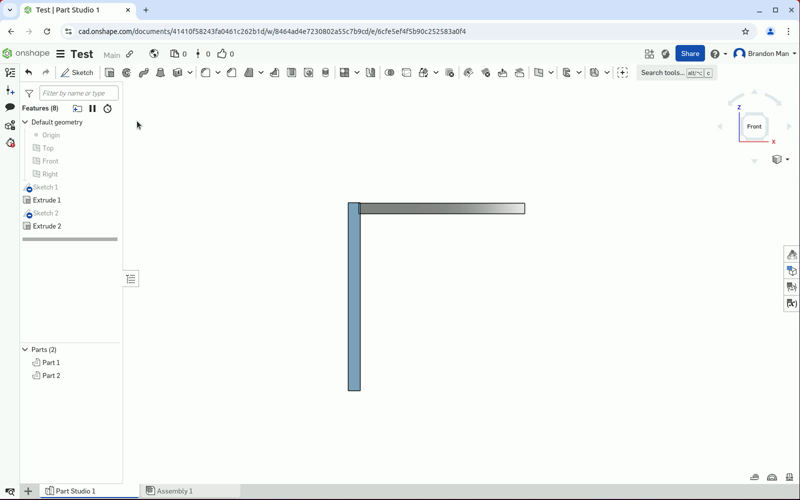
mouse_move(73, 189)
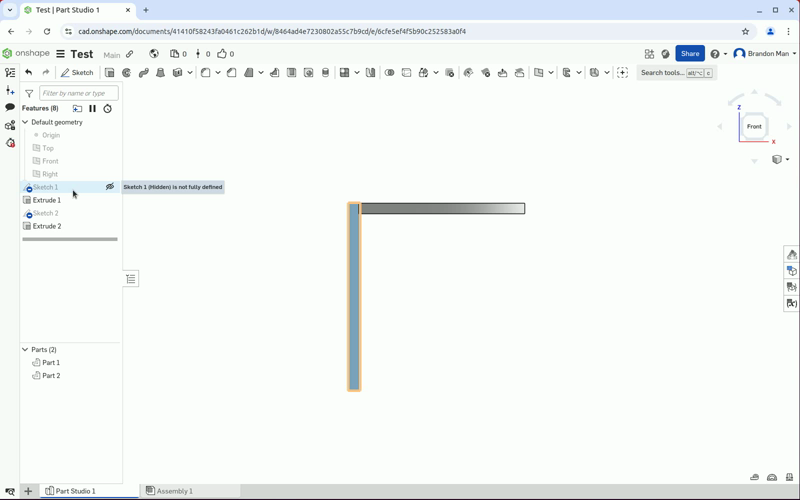
click(73, 189)
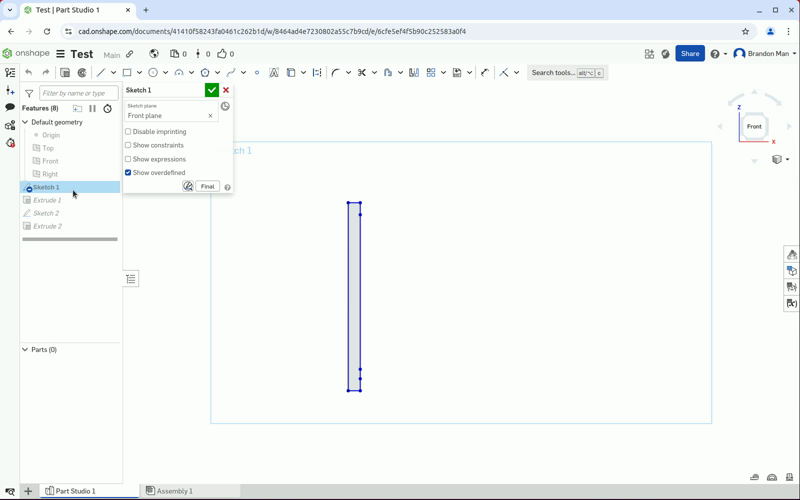
mouse_move(229, 92)
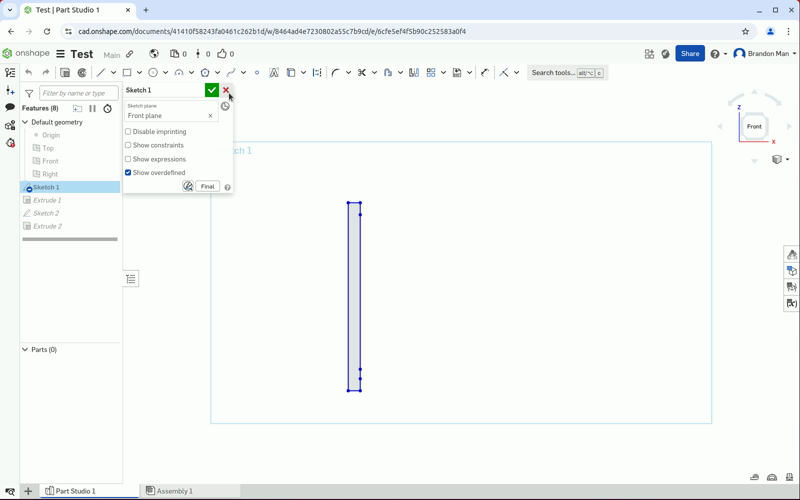
click(229, 92)
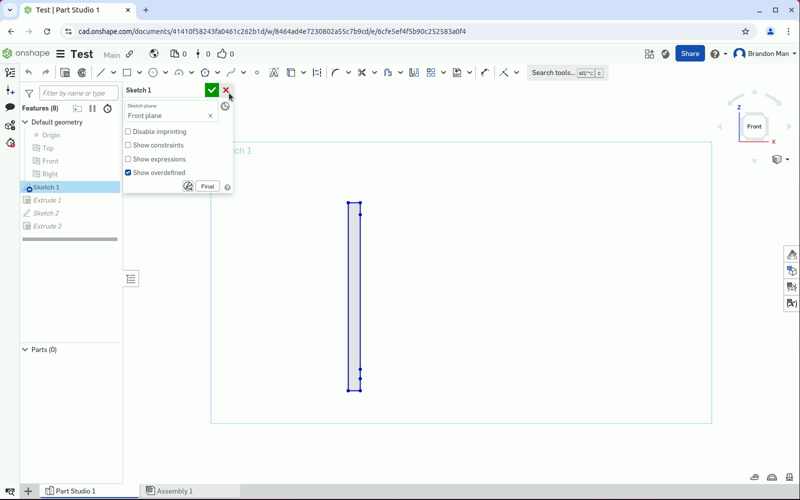
key(shift+s)
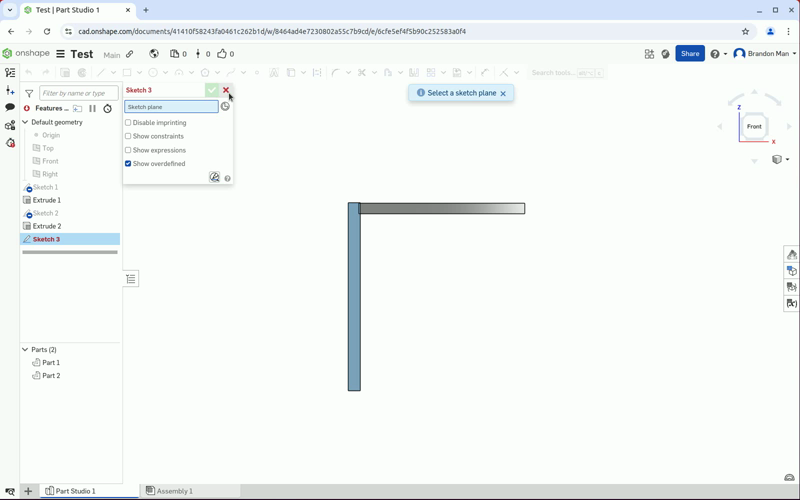
mouse_move(73, 163)
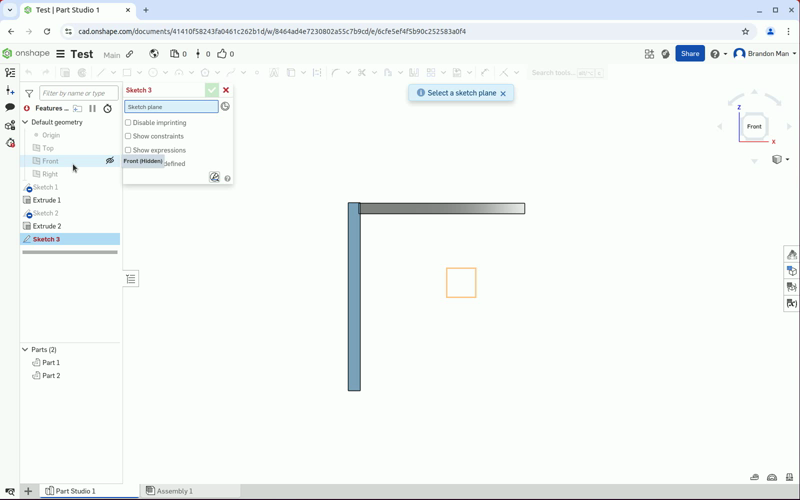
click(73, 163)
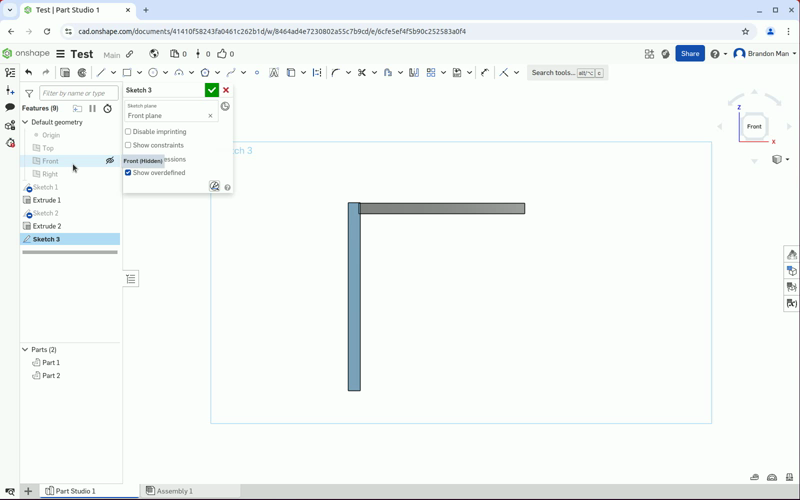
mouse_move(73, 352)
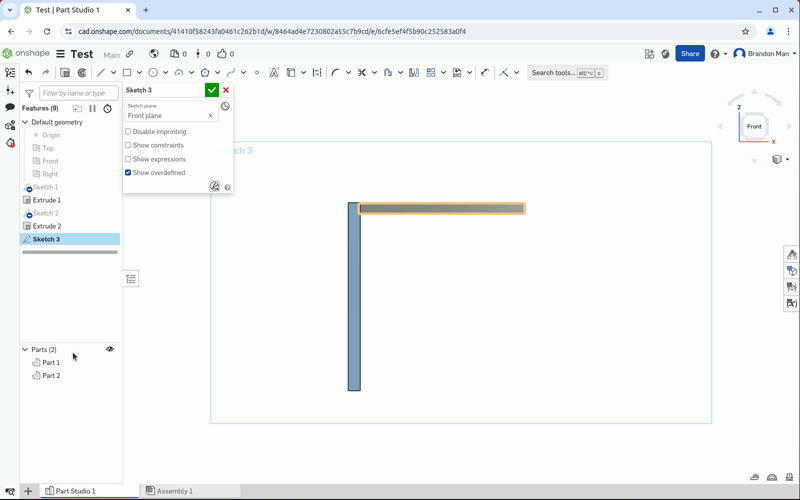
key(y)
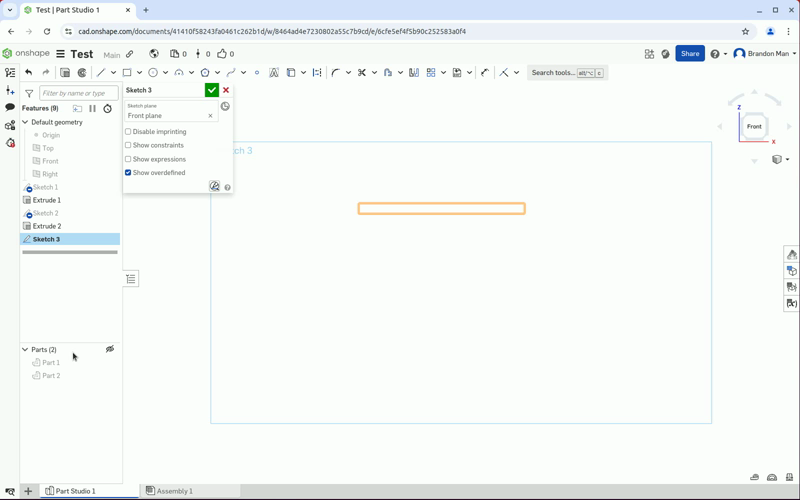
key(l)
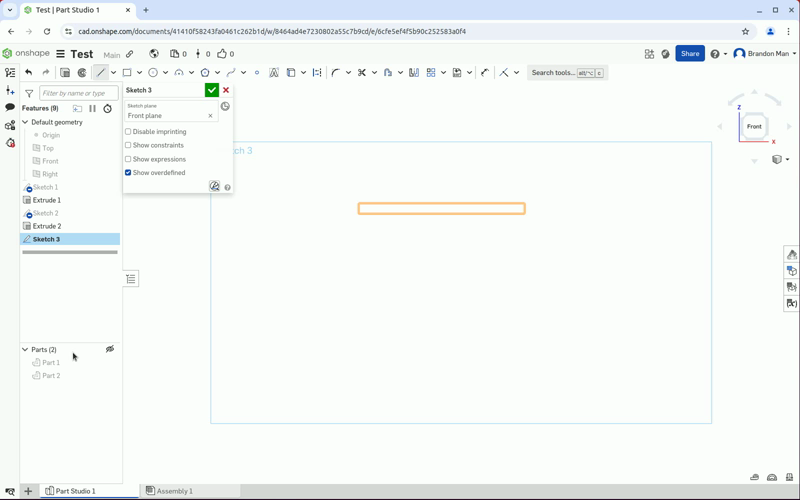
key_down(shift)
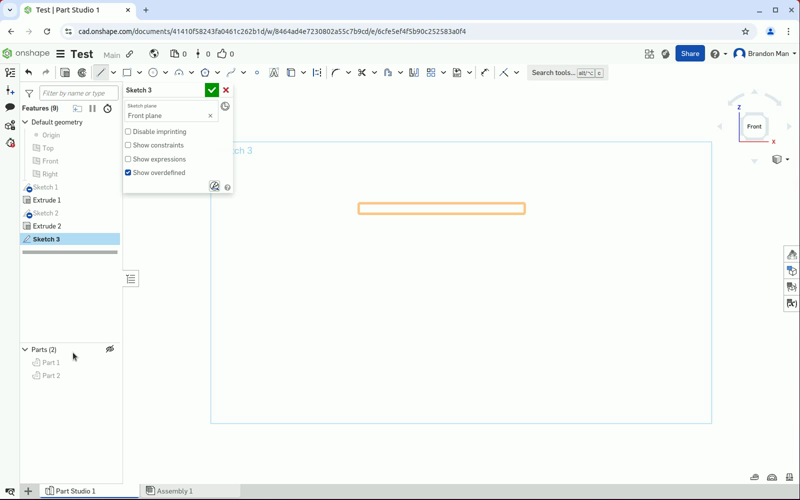
mouse_move(525, 390)
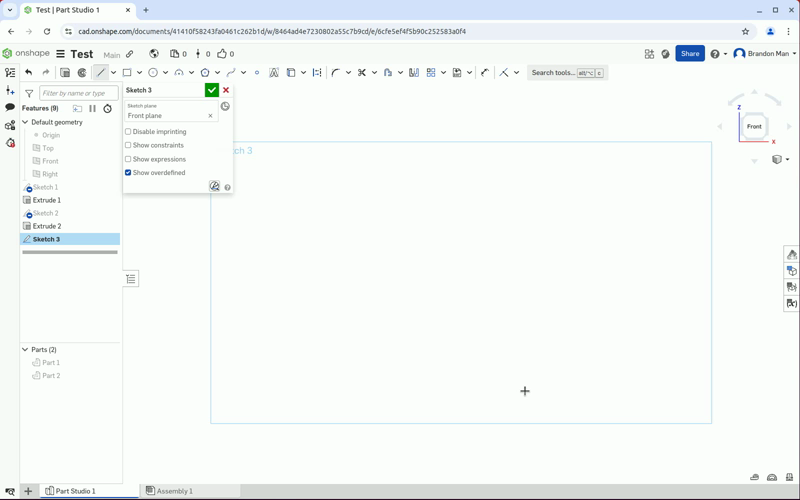
click(525, 390)
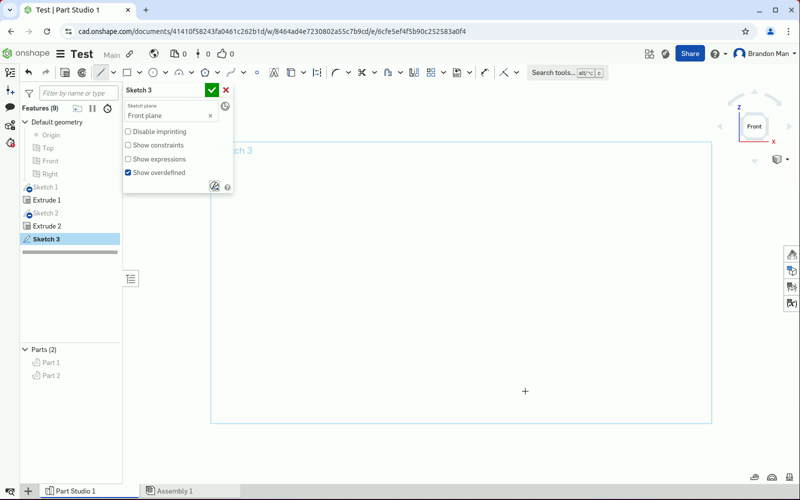
key_up(shift)
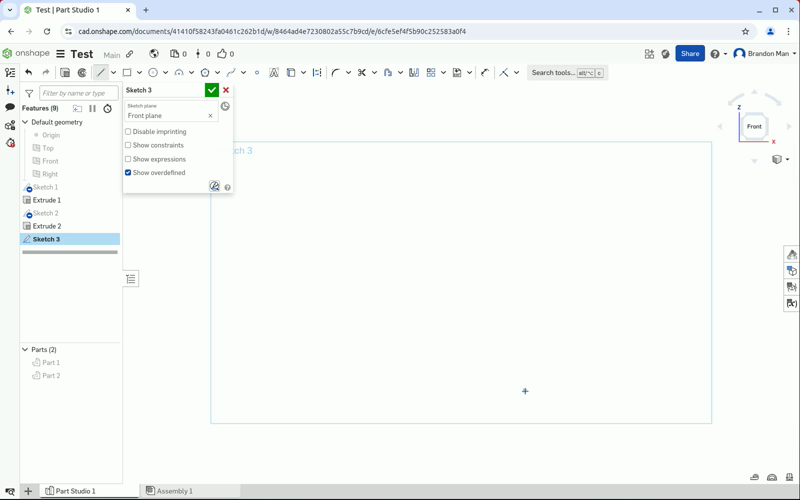
key_down(shift)
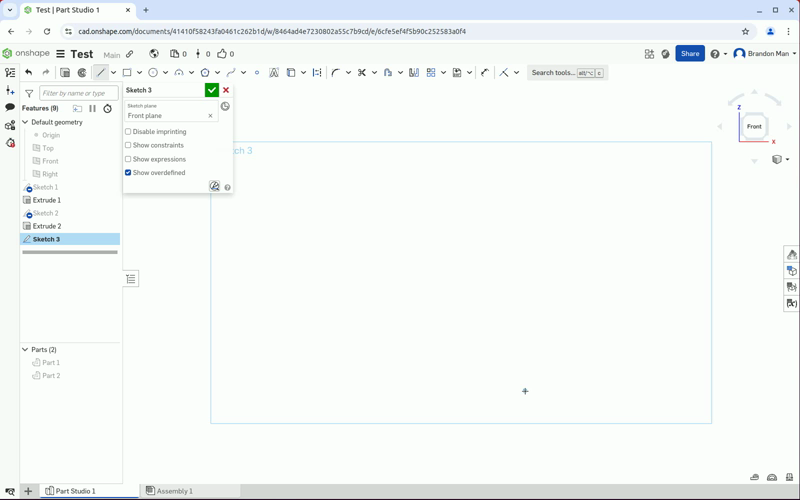
mouse_move(555, 390)
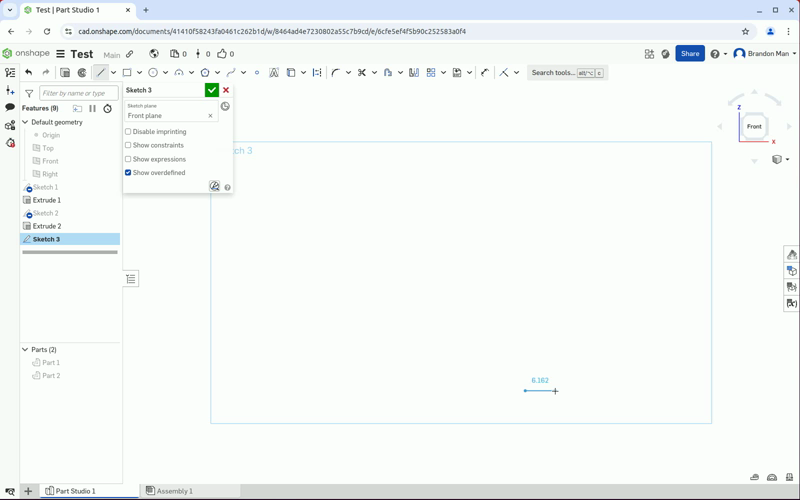
mouse_move(537, 390)
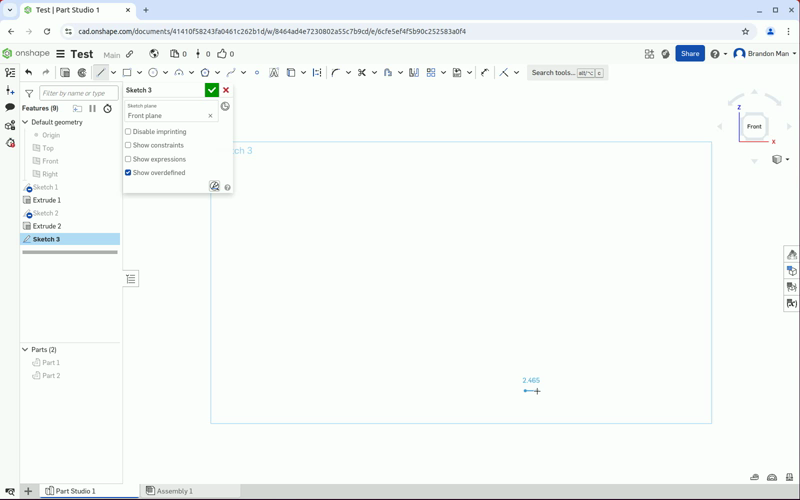
click(537, 390)
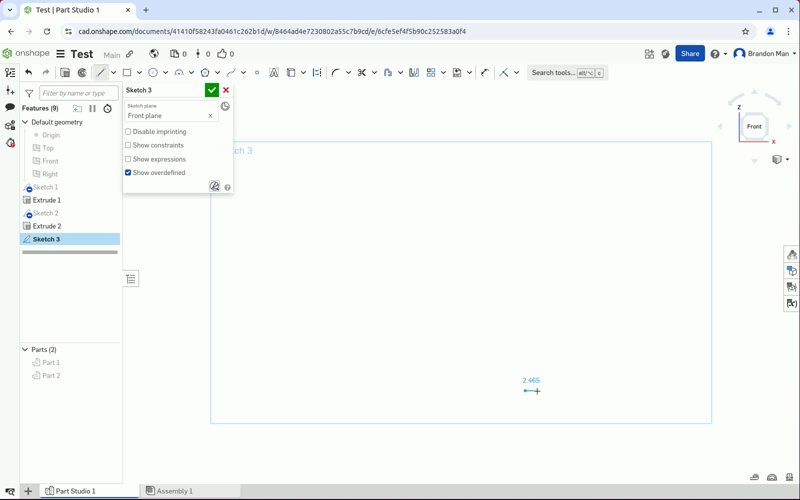
key_up(shift)
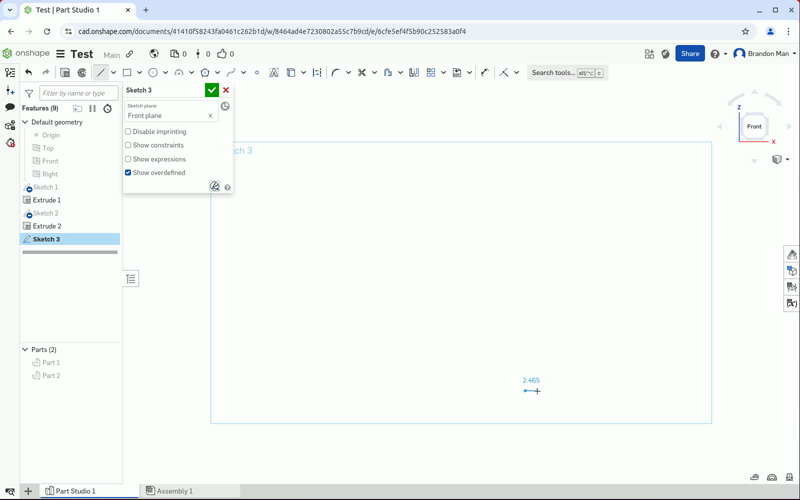
key_down(shift)
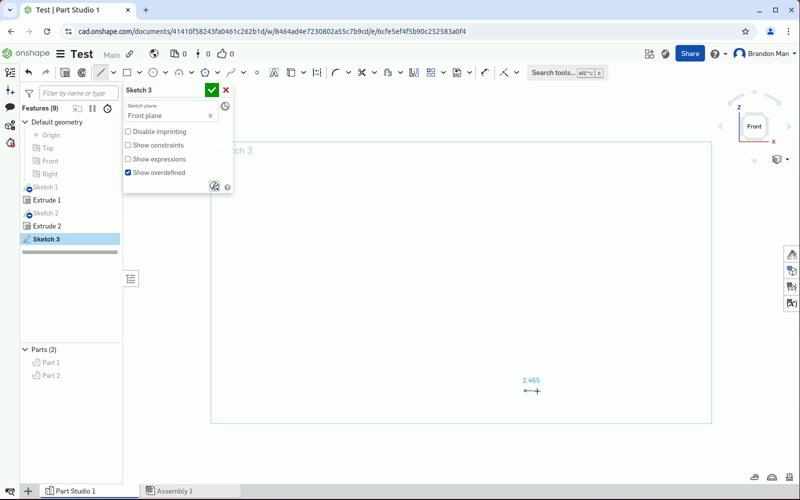
mouse_move(537, 202)
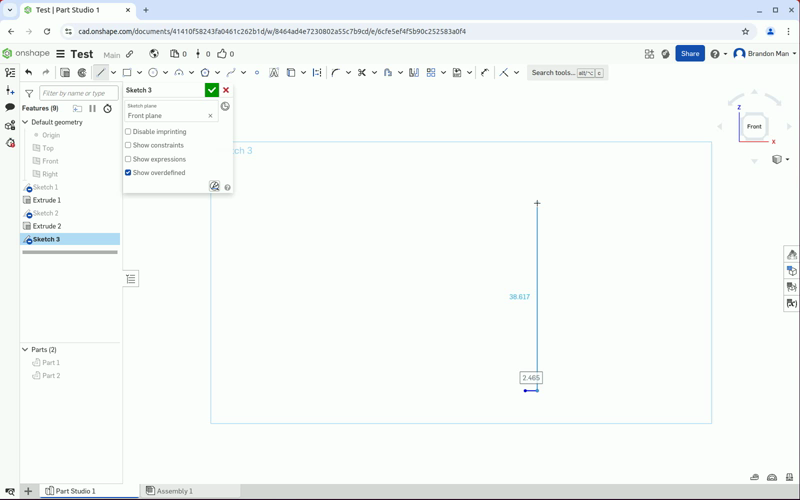
click(537, 202)
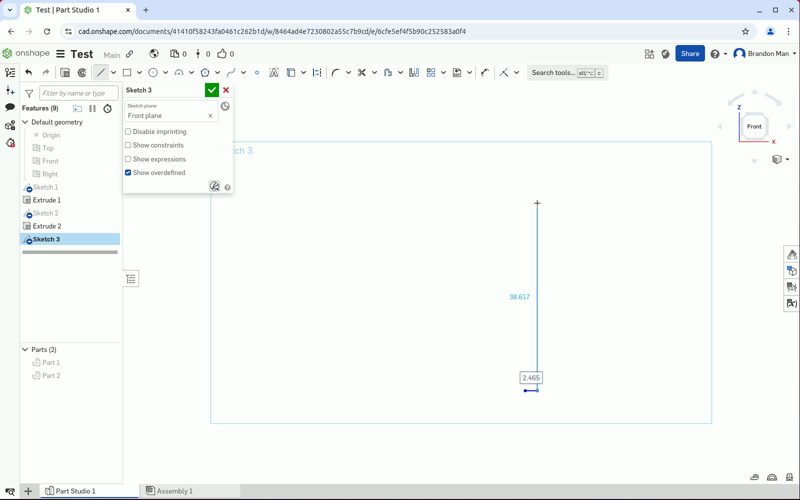
key_up(shift)
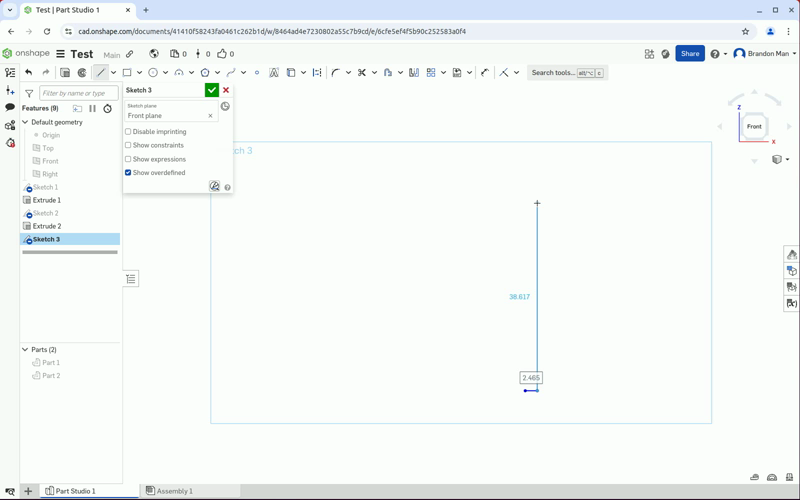
key_down(shift)
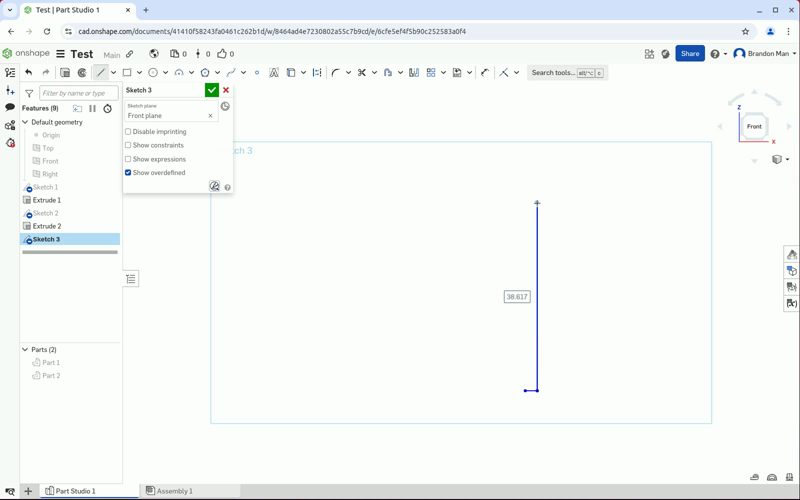
mouse_move(567, 202)
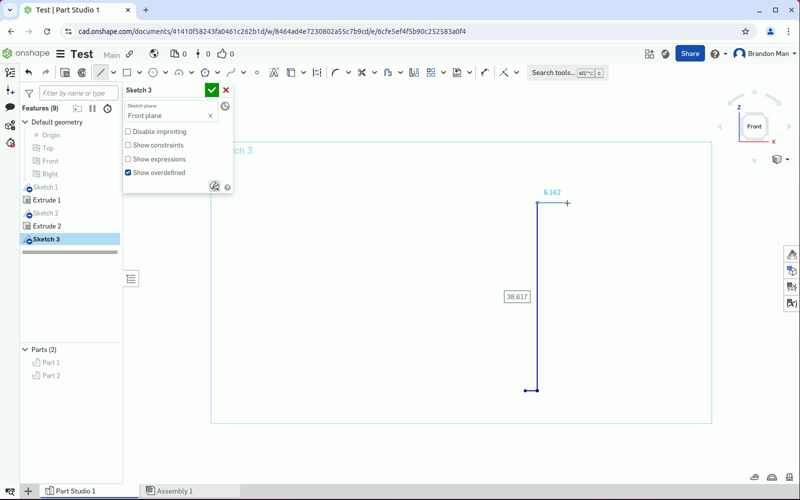
mouse_move(525, 202)
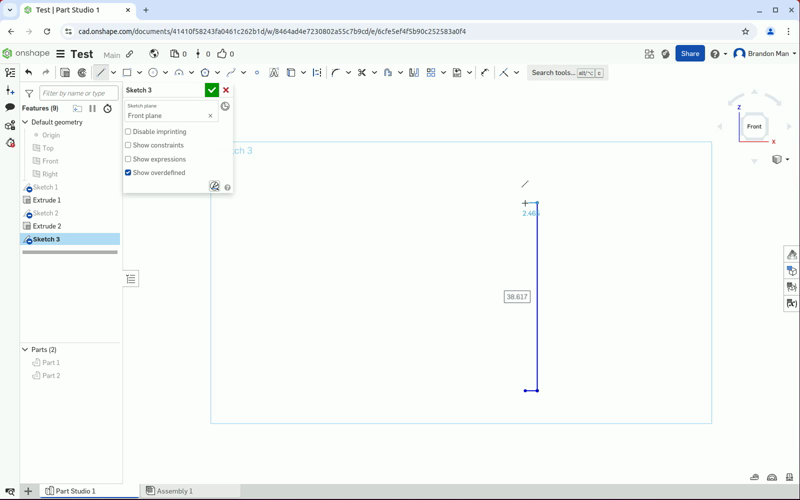
click(525, 202)
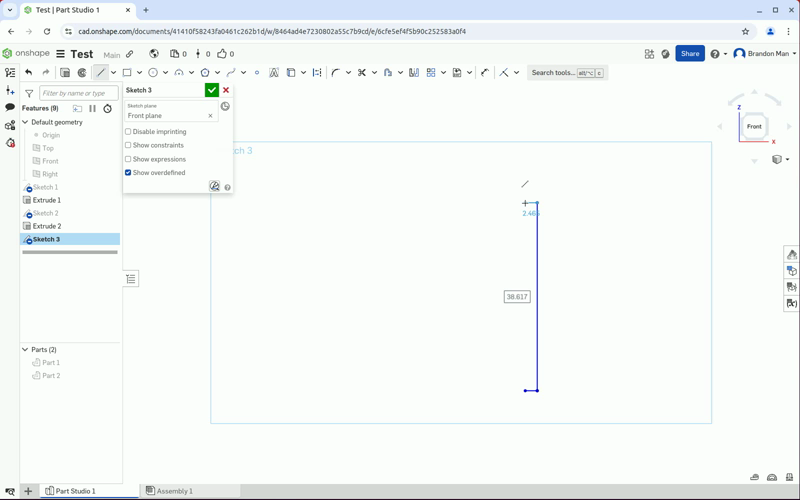
key_up(shift)
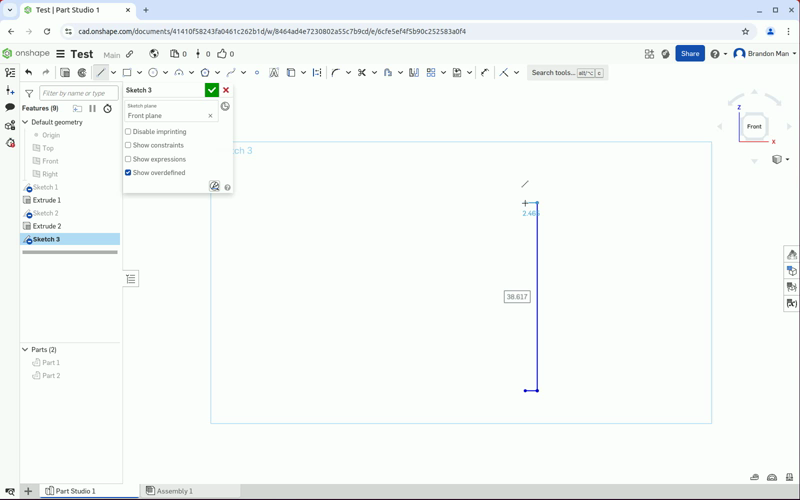
key_down(shift)
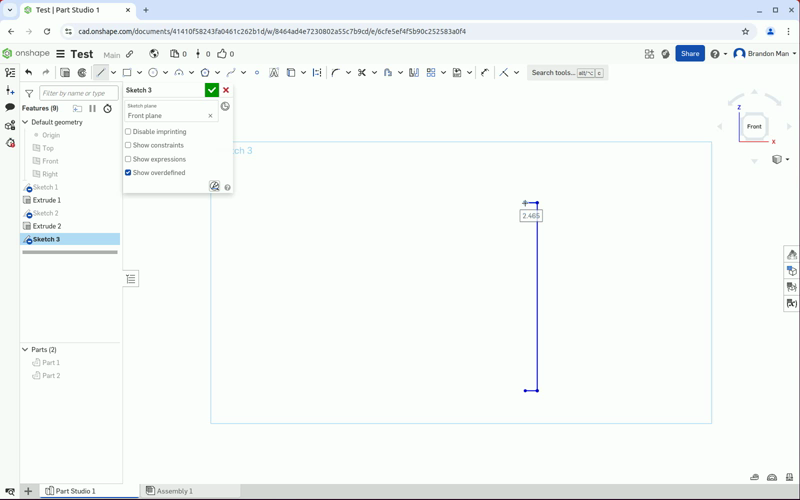
mouse_move(555, 202)
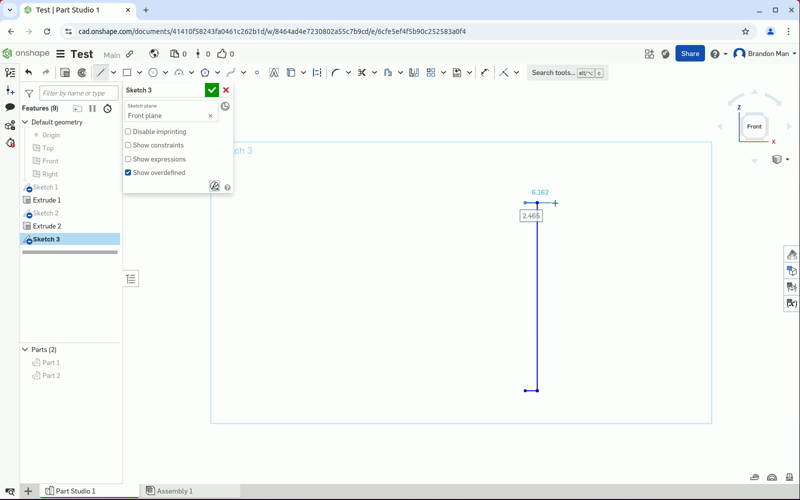
mouse_move(525, 214)
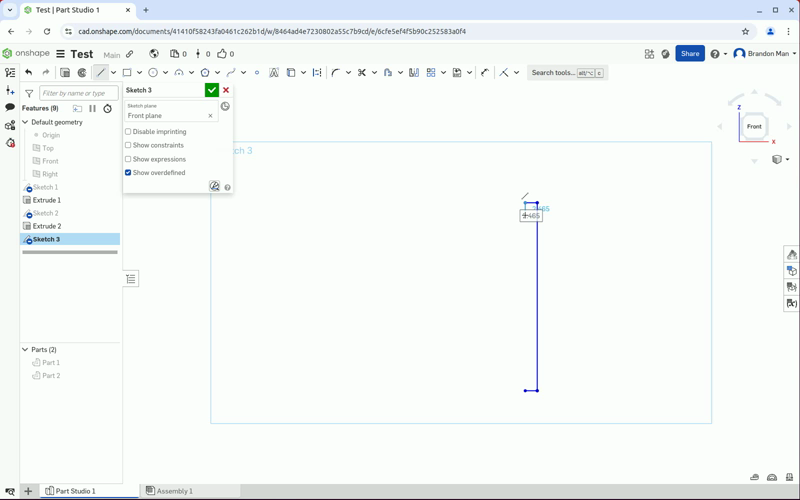
click(525, 214)
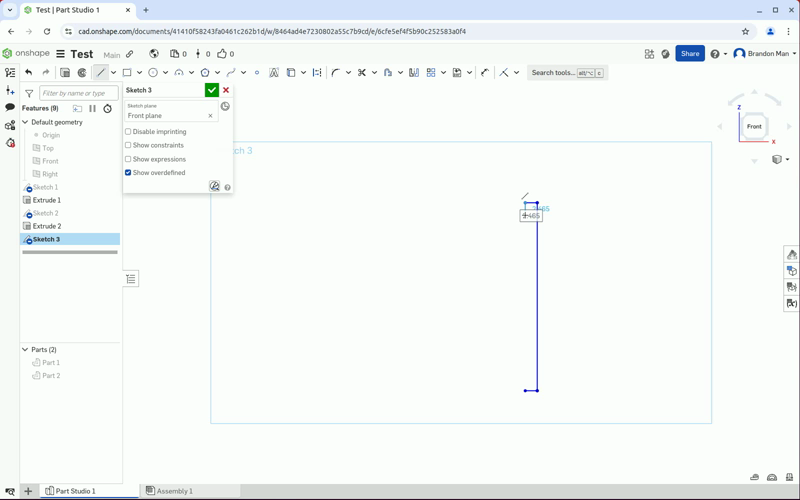
key_up(shift)
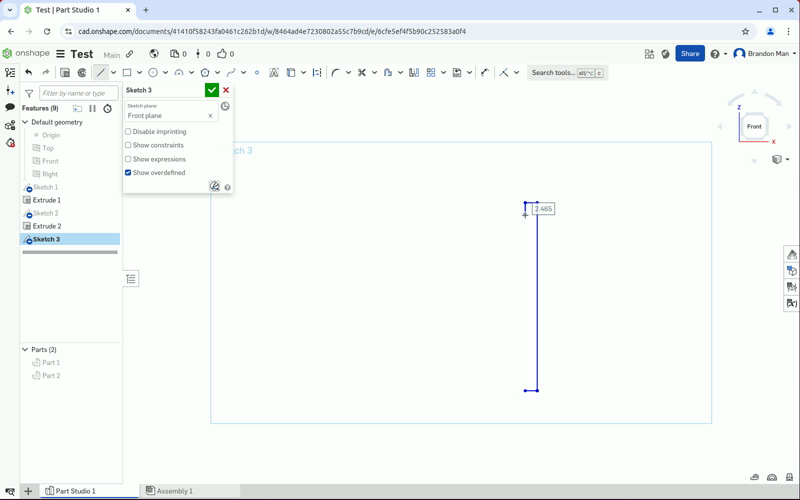
key_down(shift)
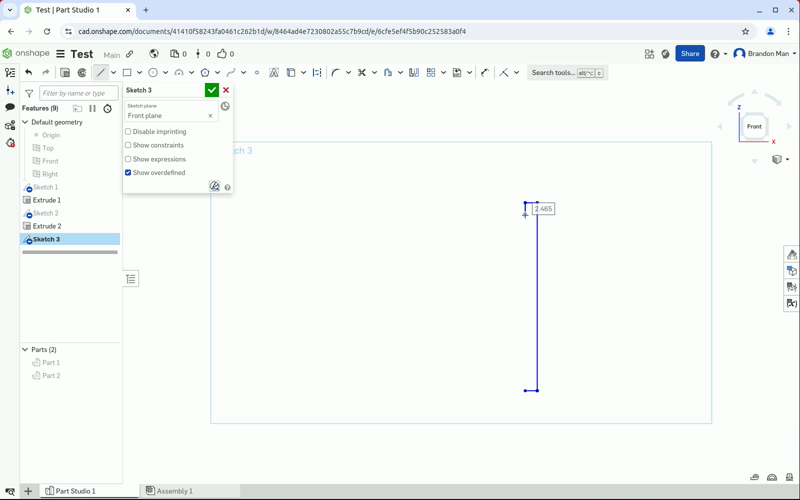
mouse_move(525, 369)
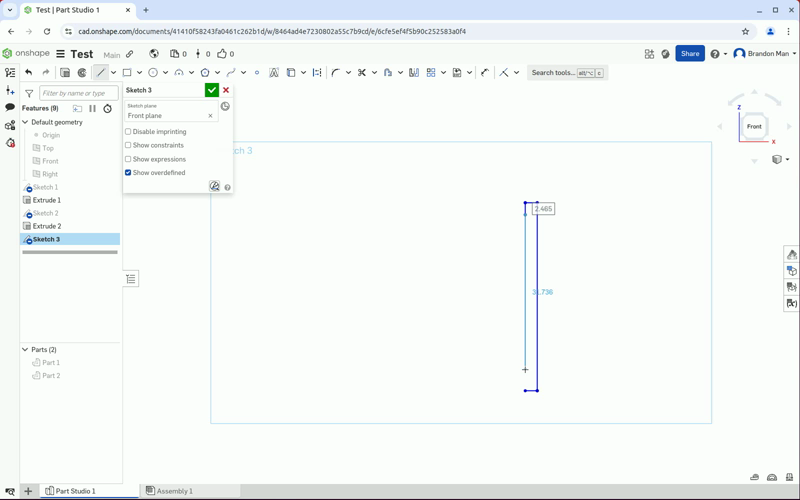
click(525, 369)
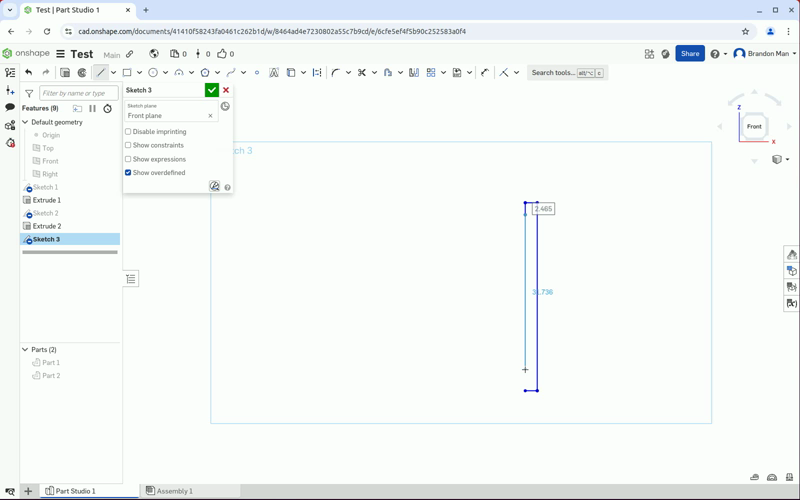
key_up(shift)
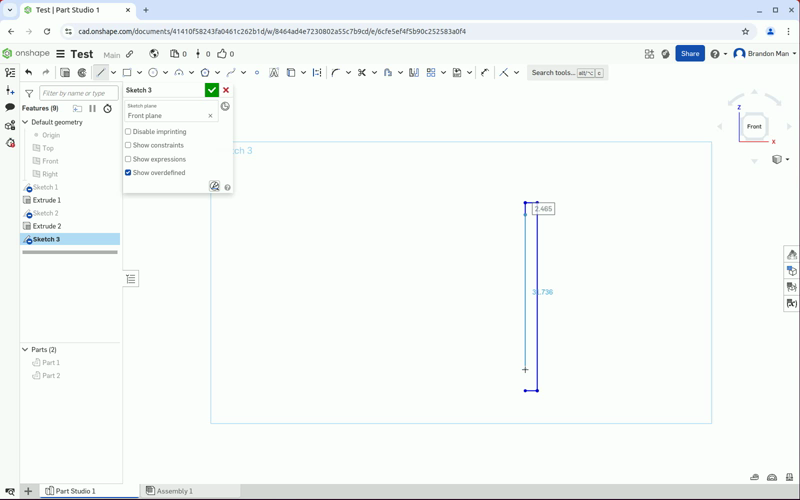
key_down(shift)
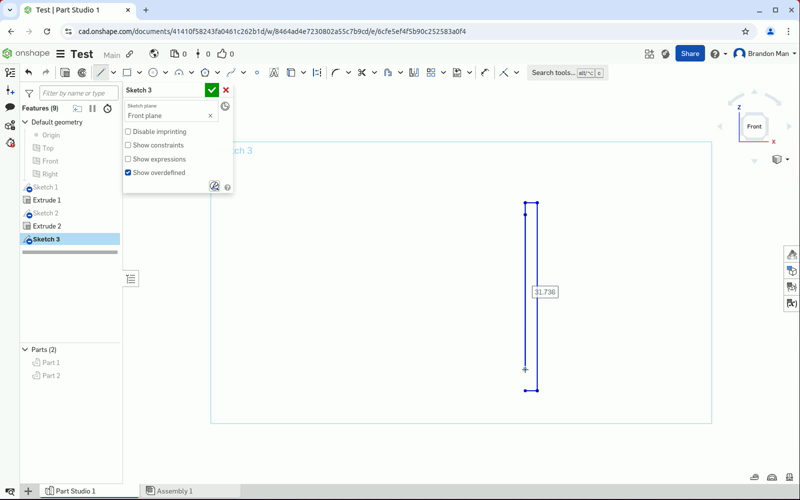
mouse_move(555, 369)
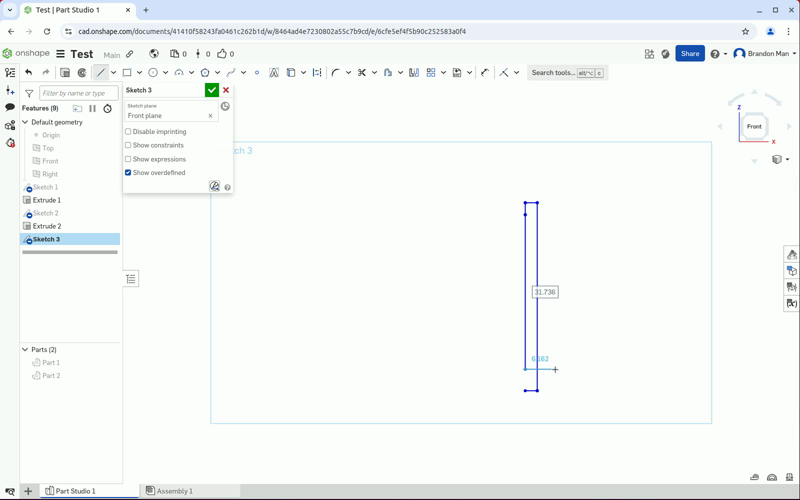
mouse_move(525, 378)
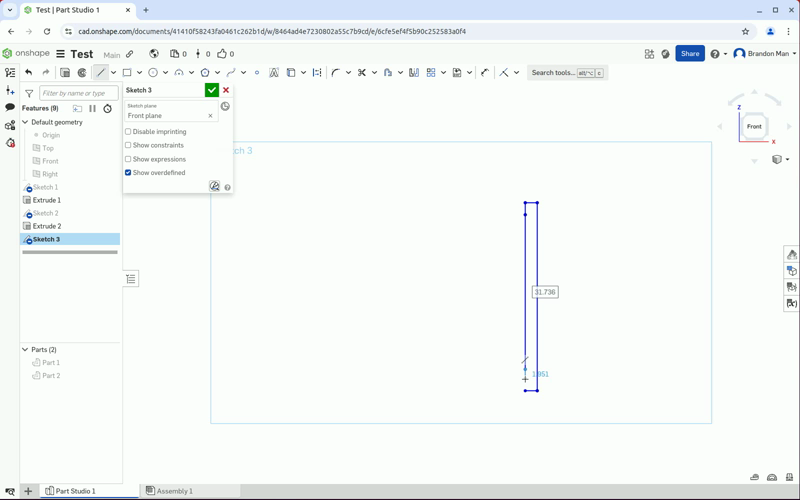
click(525, 378)
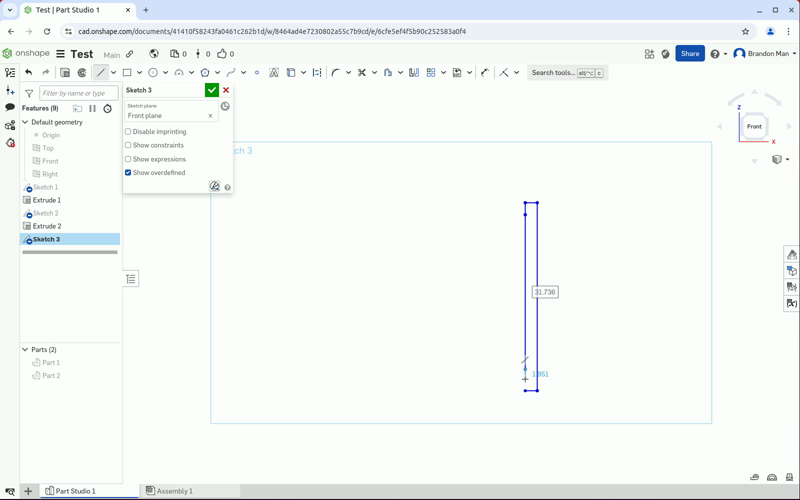
key_up(shift)
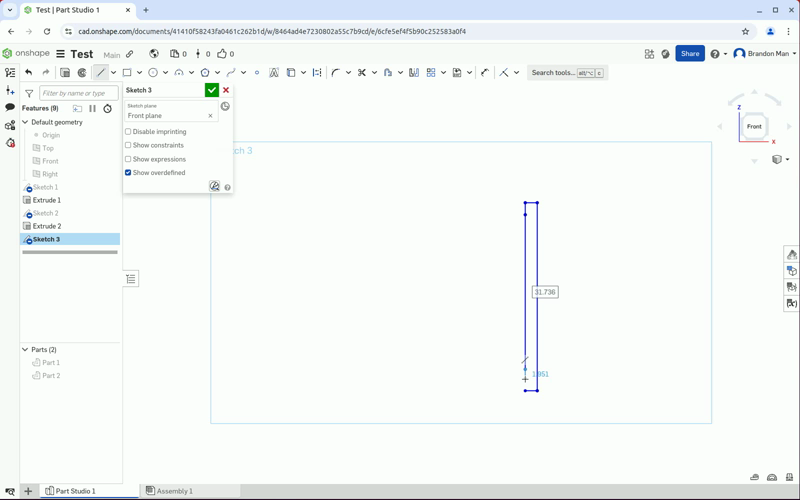
mouse_move(555, 378)
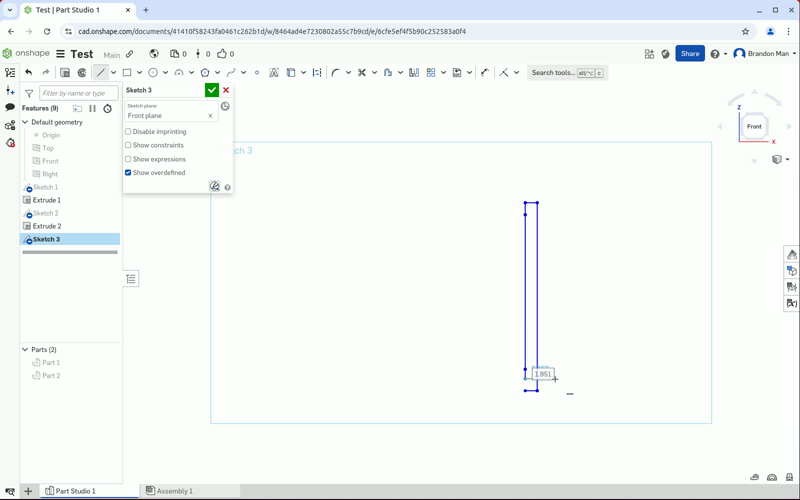
key_down(shift)
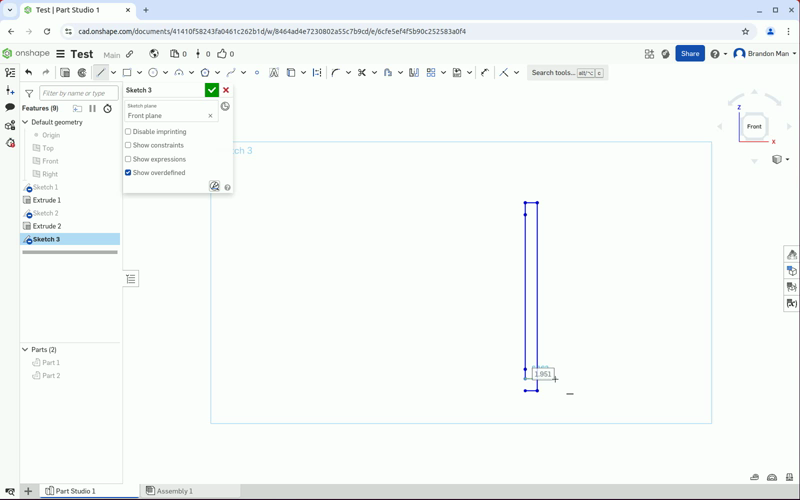
mouse_move(525, 390)
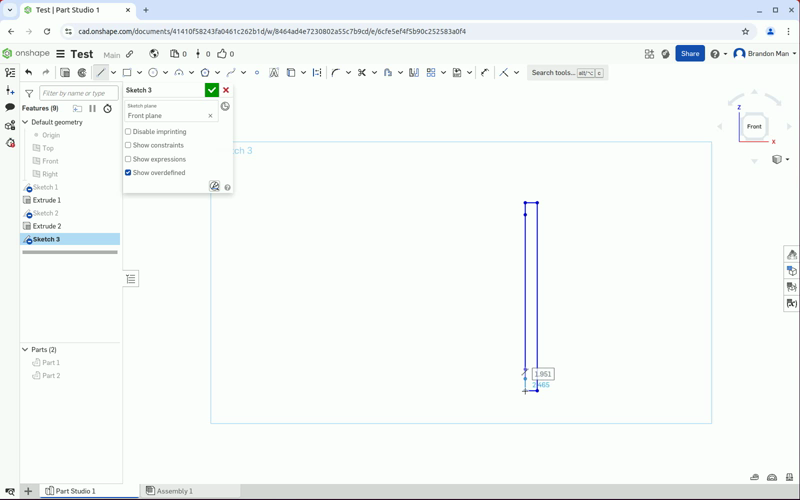
key_up(shift)
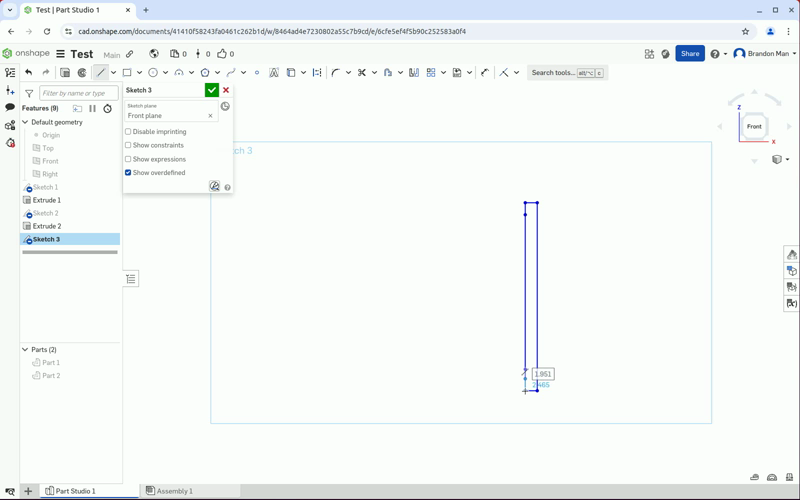
click(525, 390)
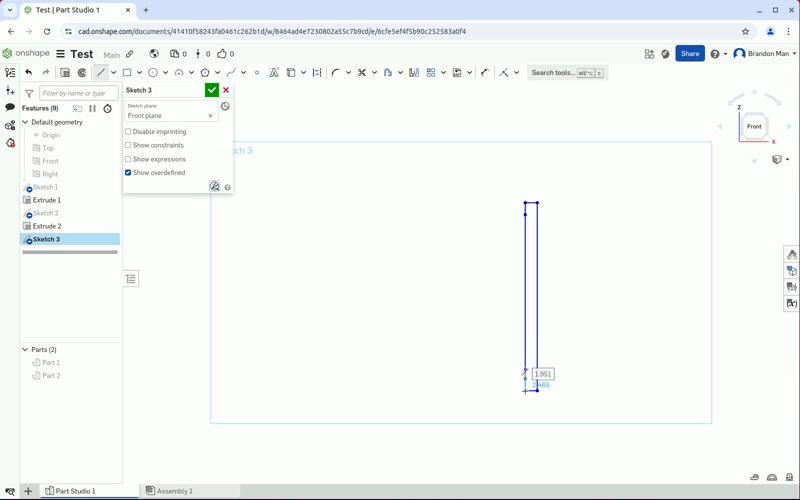
key(esc)
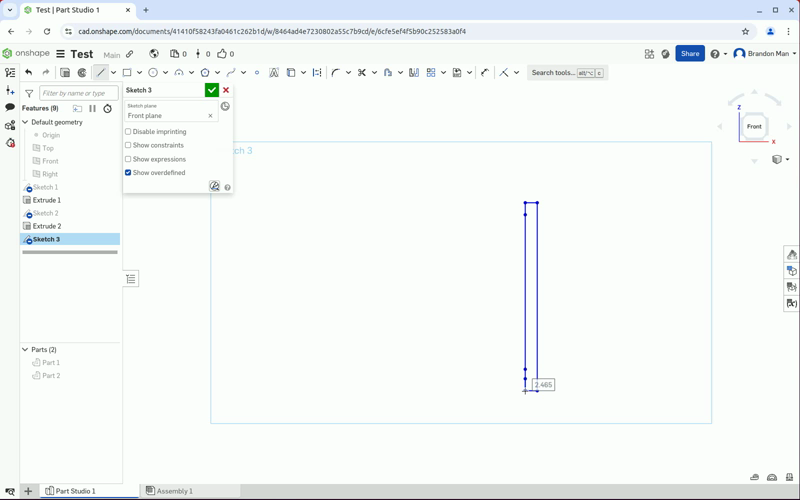
mouse_move(529, 339)
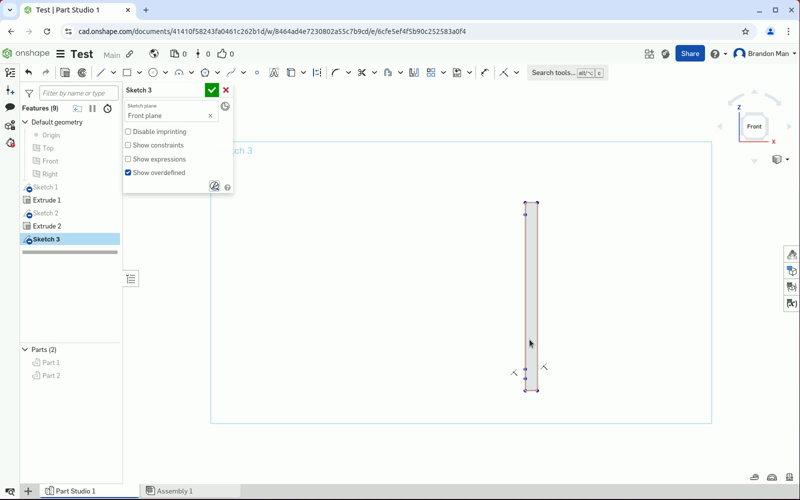
click(529, 339)
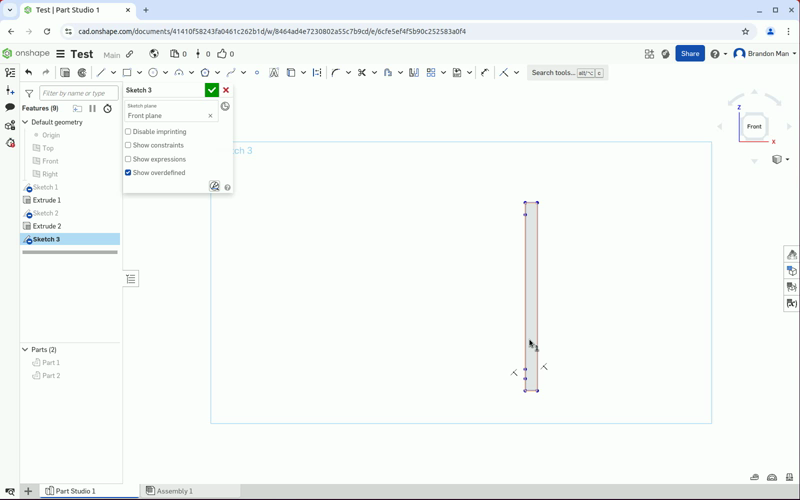
mouse_move(73, 352)
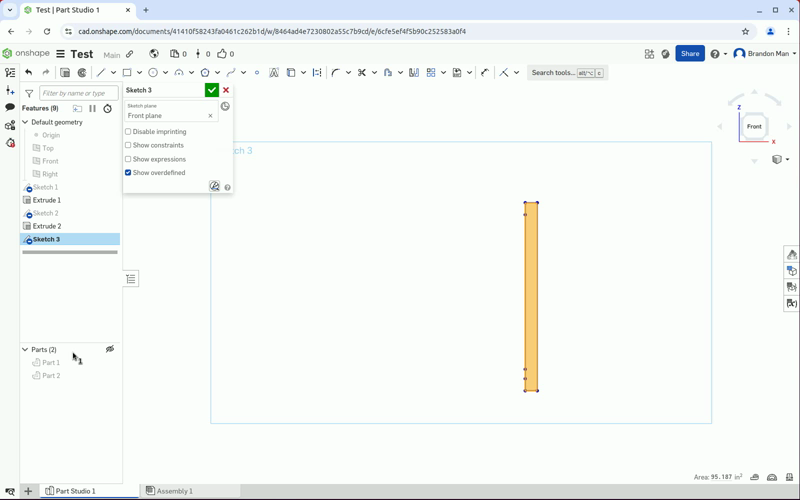
key(shift+y)
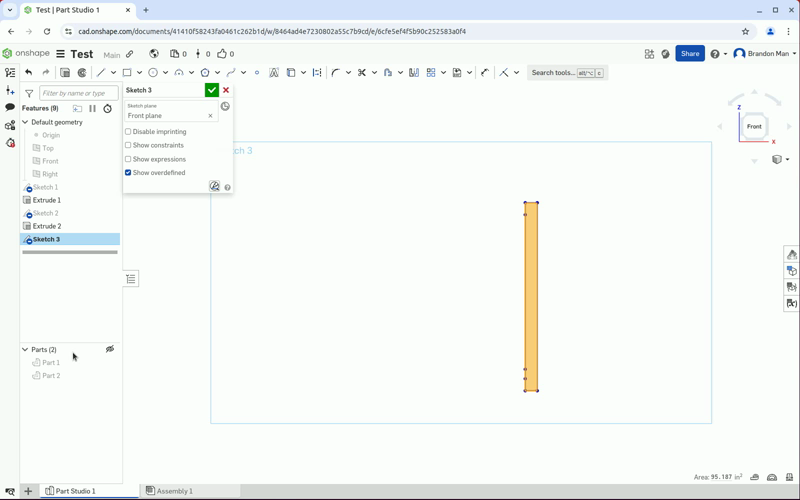
key(shift+e)
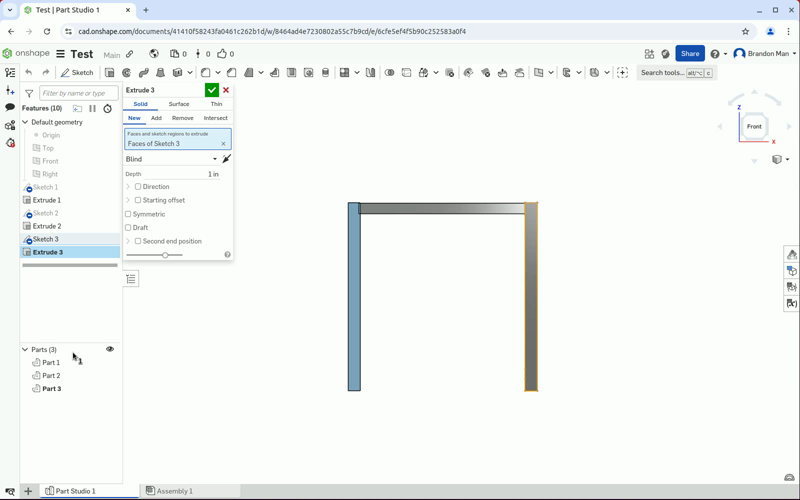
mouse_move(143, 106)
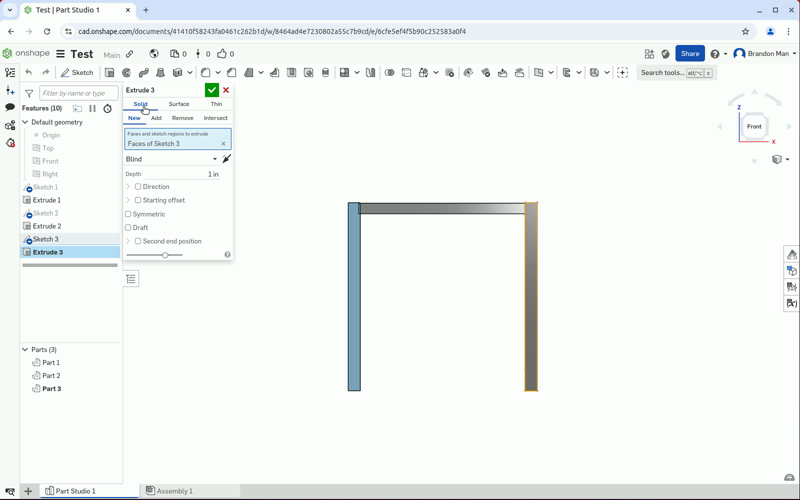
click(143, 106)
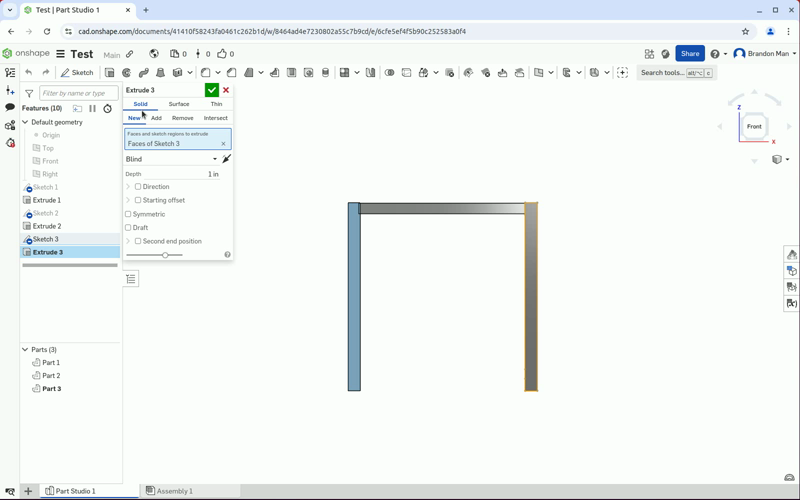
mouse_move(137, 120)
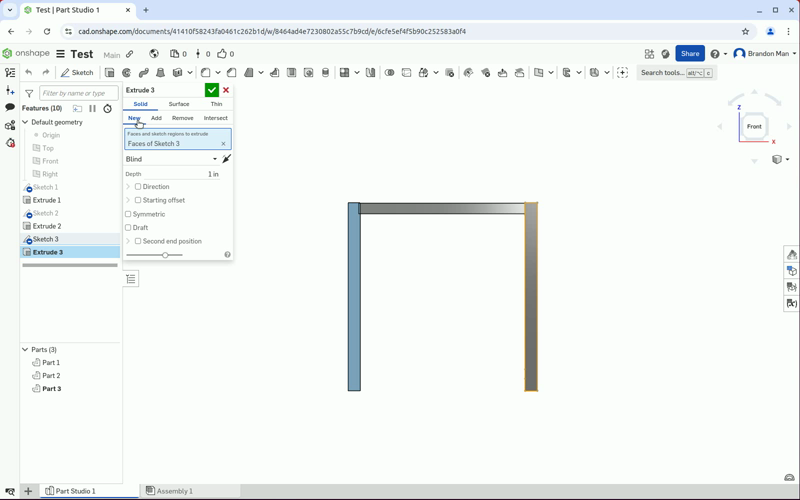
click(137, 120)
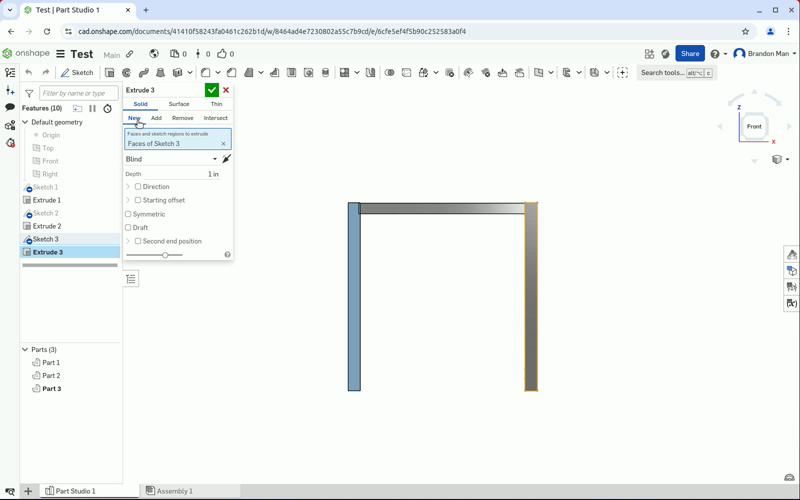
key(tab, 4)
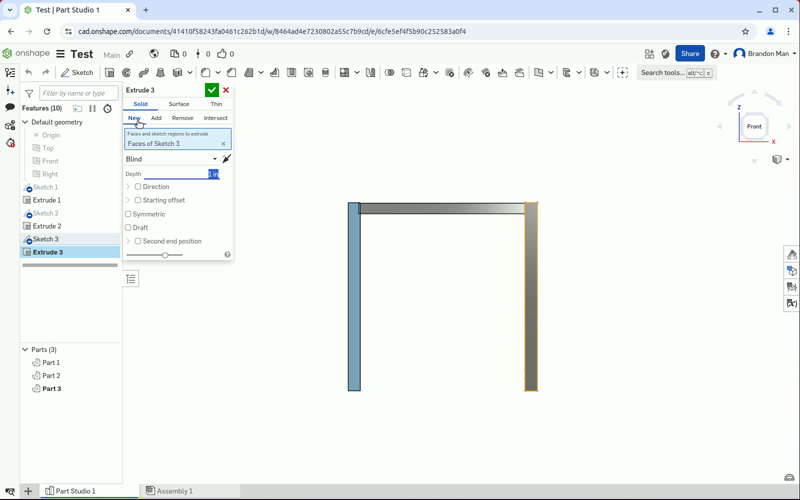
text(11.313)
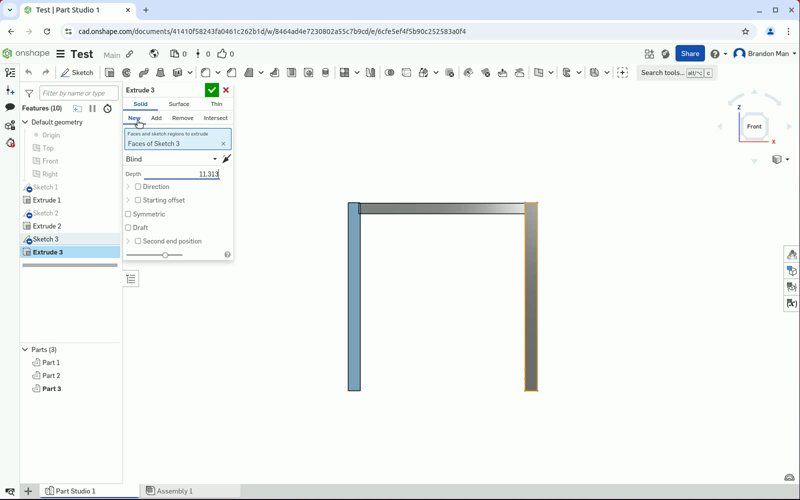
key(enter)
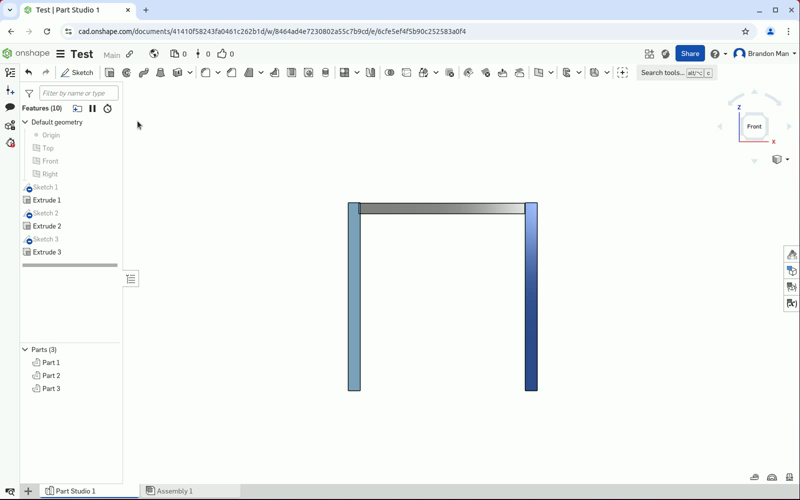
key(shift+h)
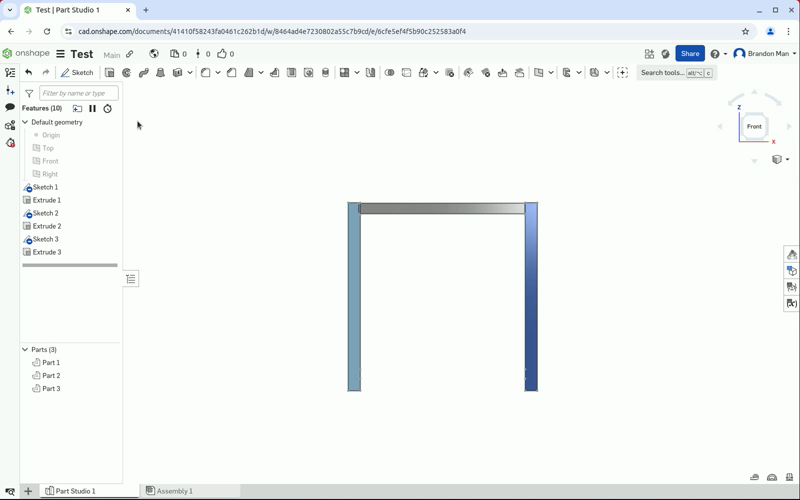
key(shift+h)
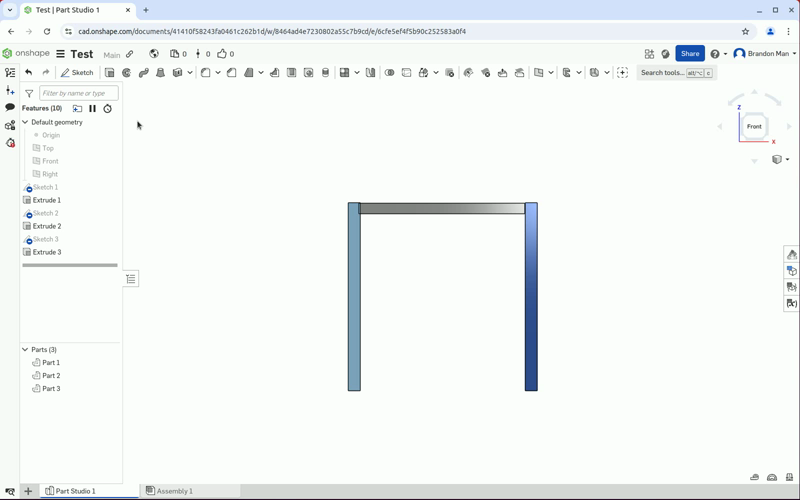
mouse_move(73, 189)
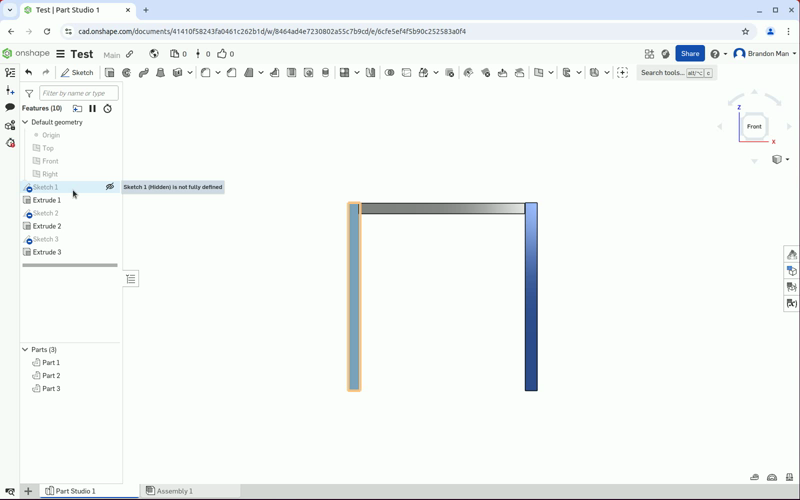
click(73, 189)
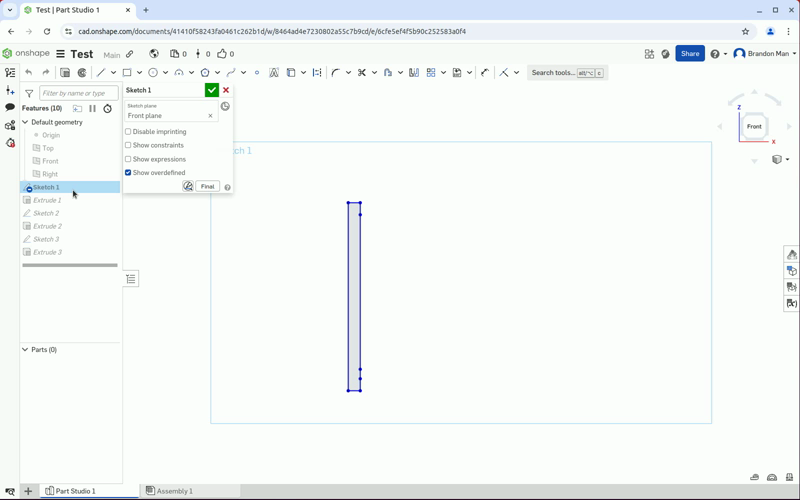
mouse_move(229, 92)
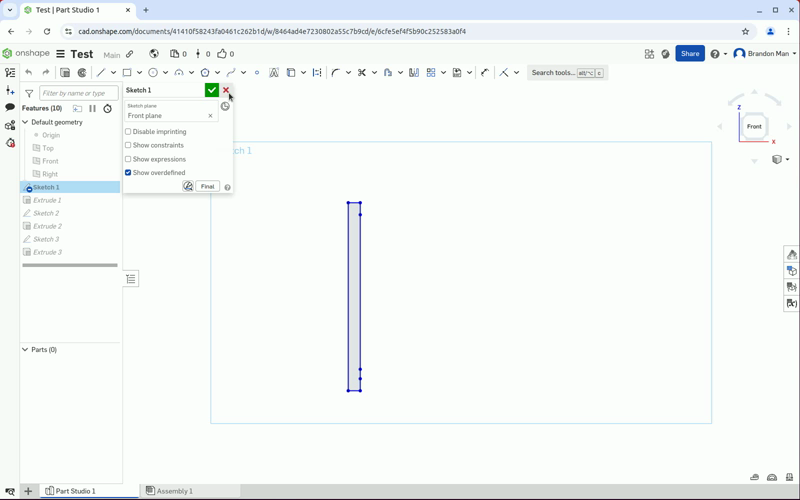
click(229, 92)
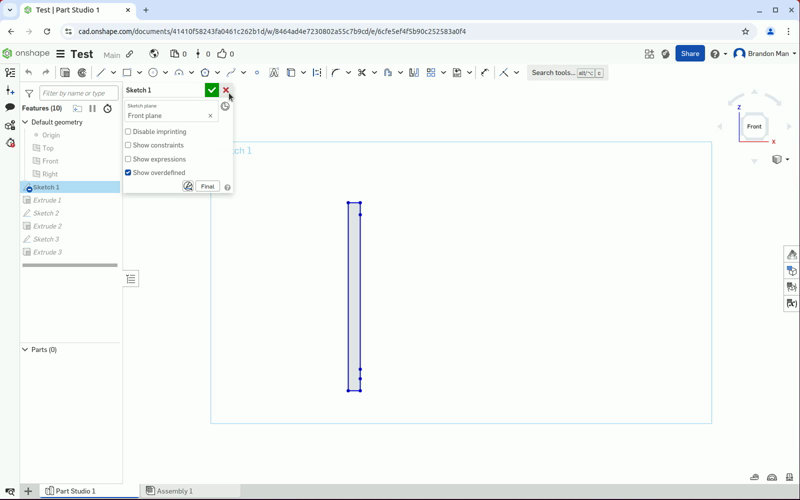
key(shift+s)
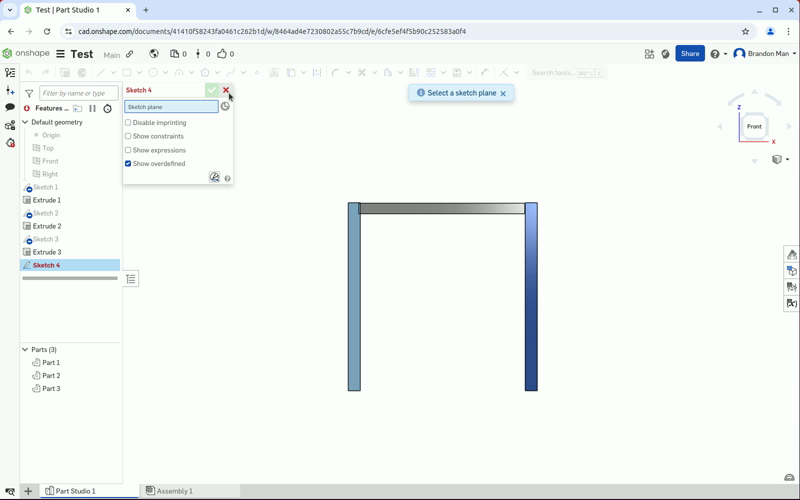
mouse_move(73, 163)
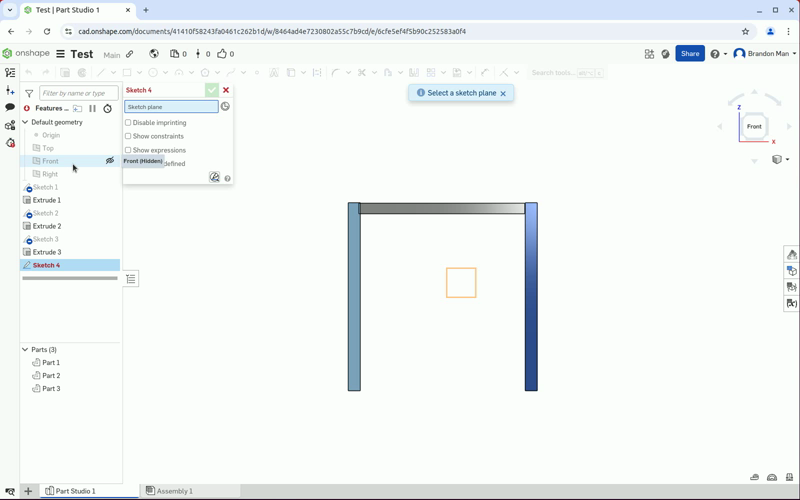
click(73, 163)
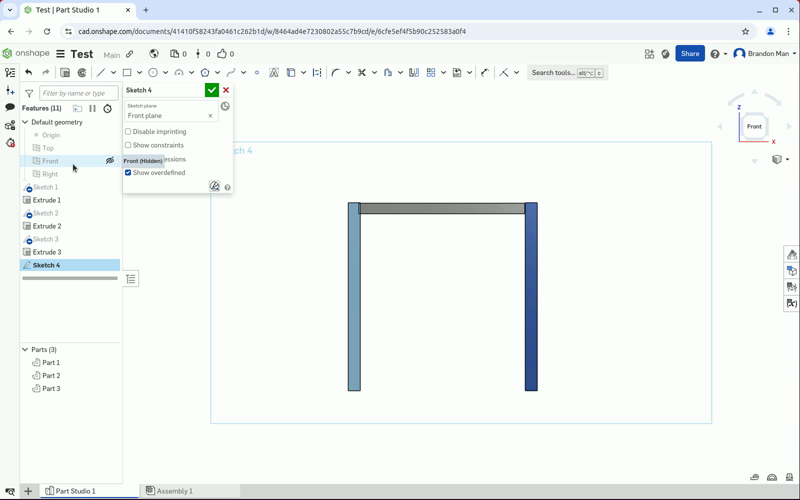
mouse_move(73, 352)
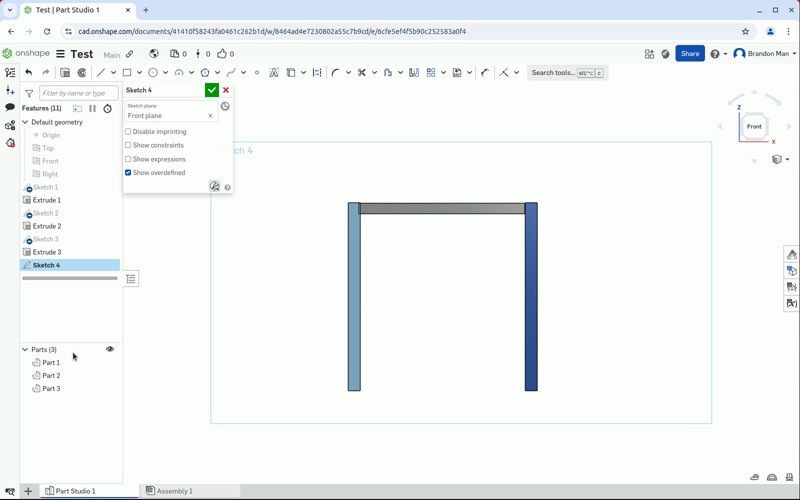
key(y)
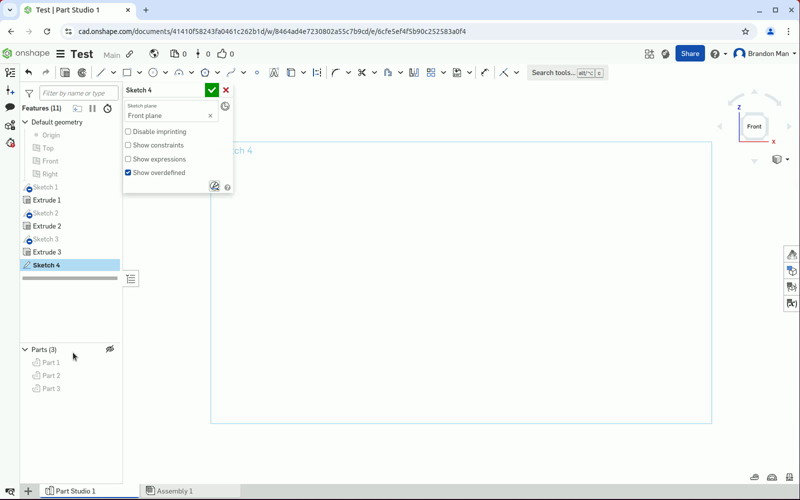
key(l)
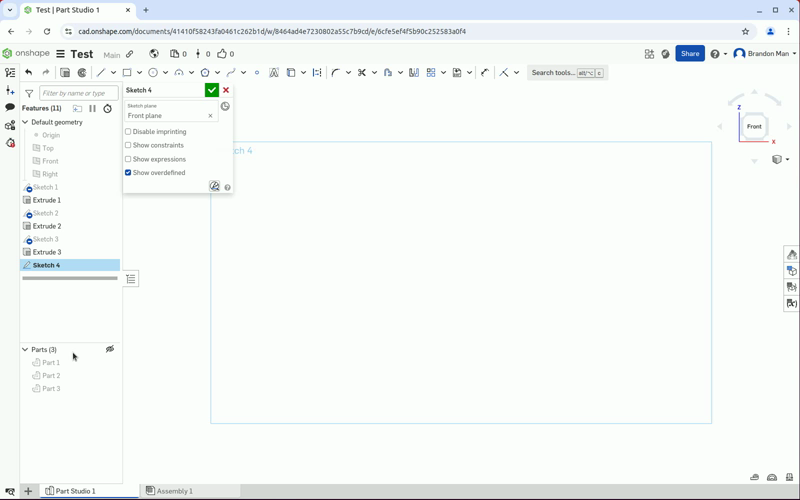
key_down(shift)
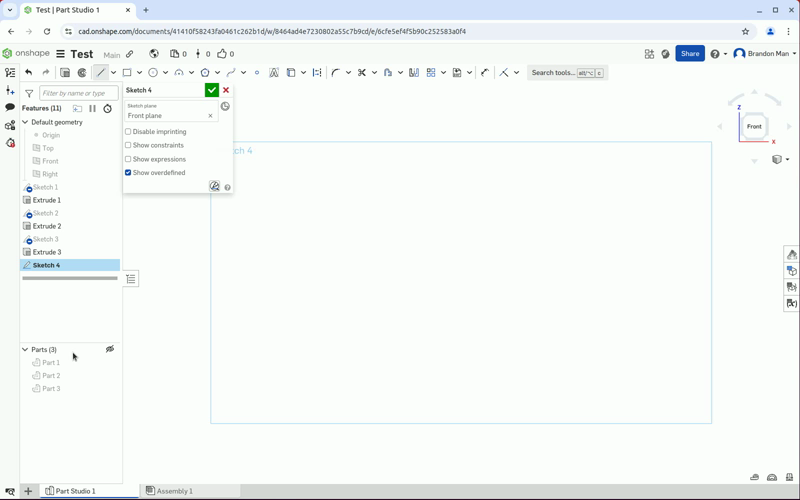
mouse_move(358, 379)
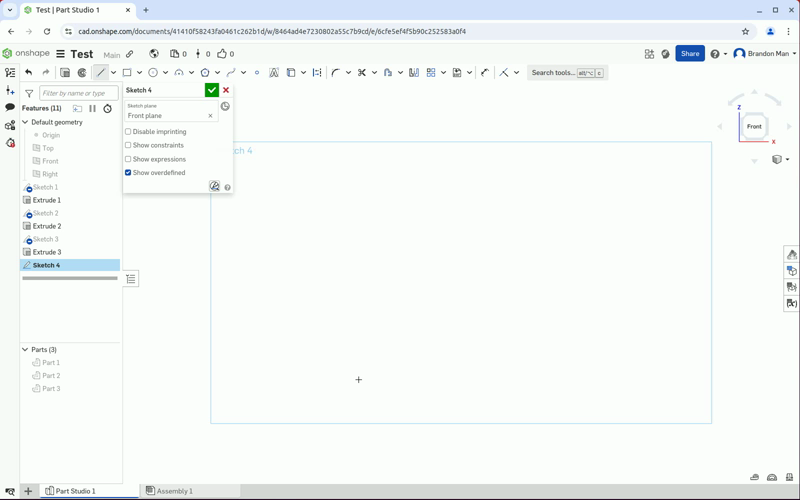
click(358, 379)
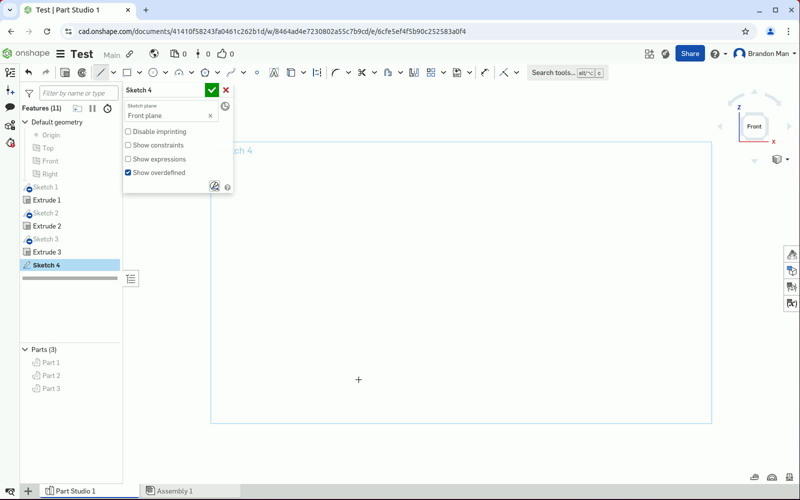
key_up(shift)
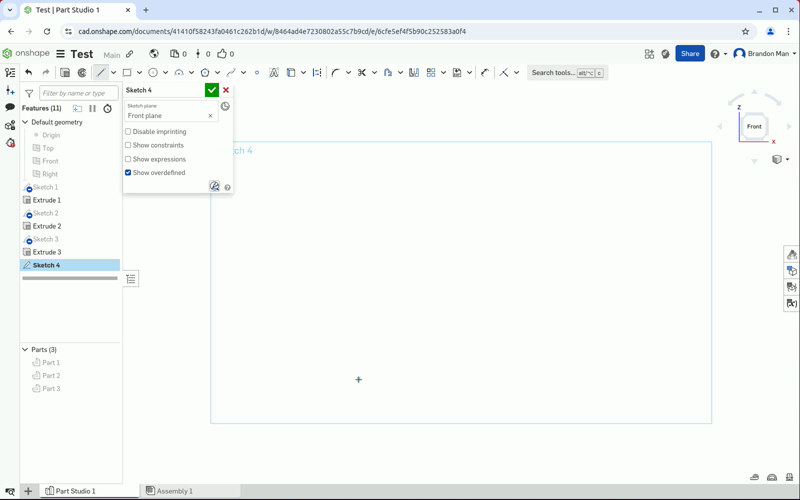
key_down(shift)
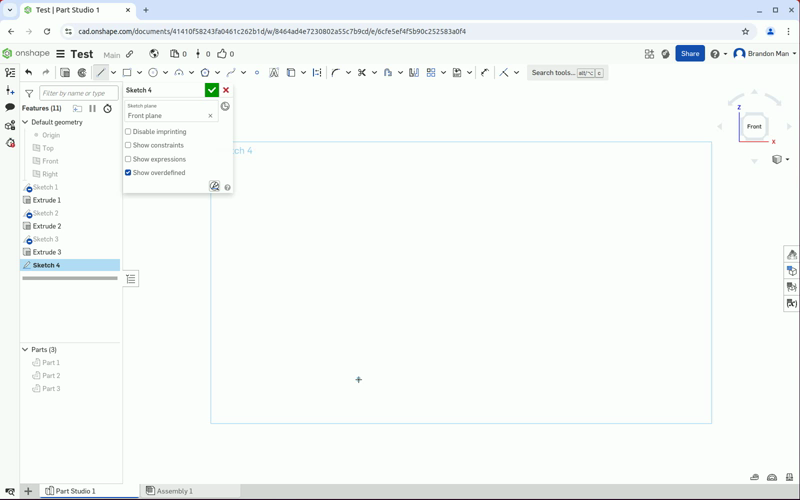
mouse_move(524, 379)
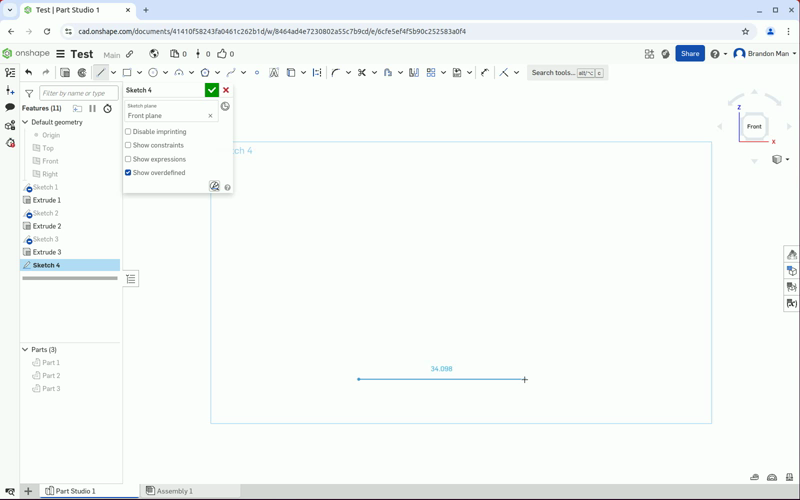
click(524, 379)
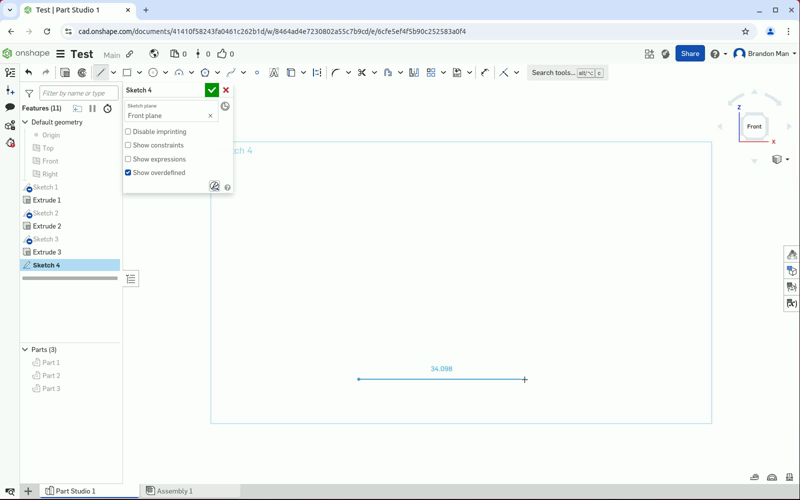
key_up(shift)
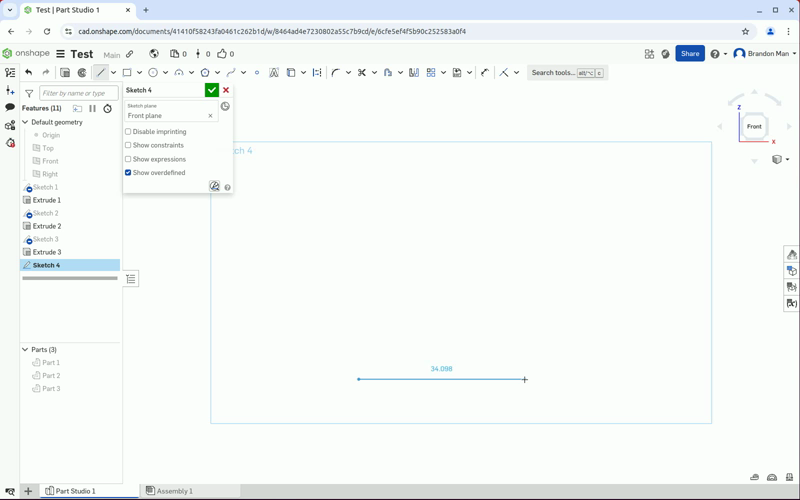
key_down(shift)
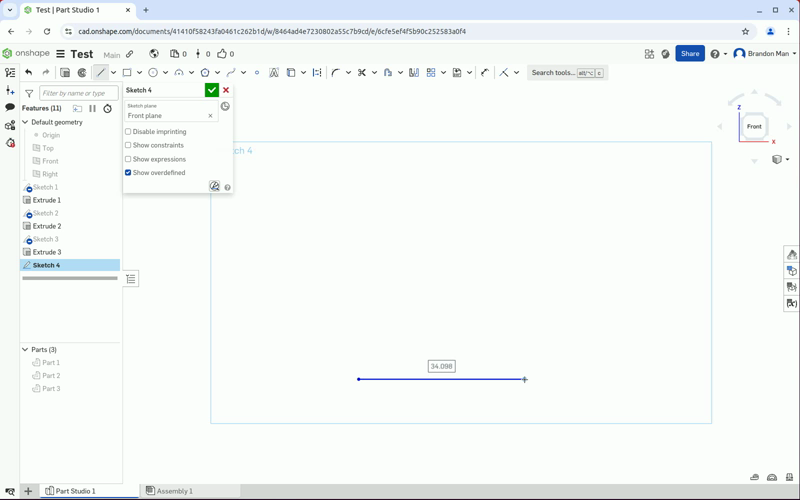
mouse_move(554, 379)
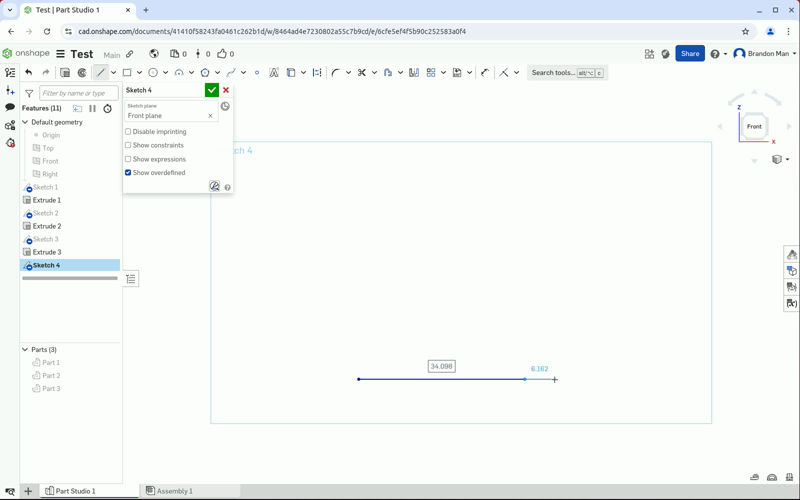
mouse_move(524, 368)
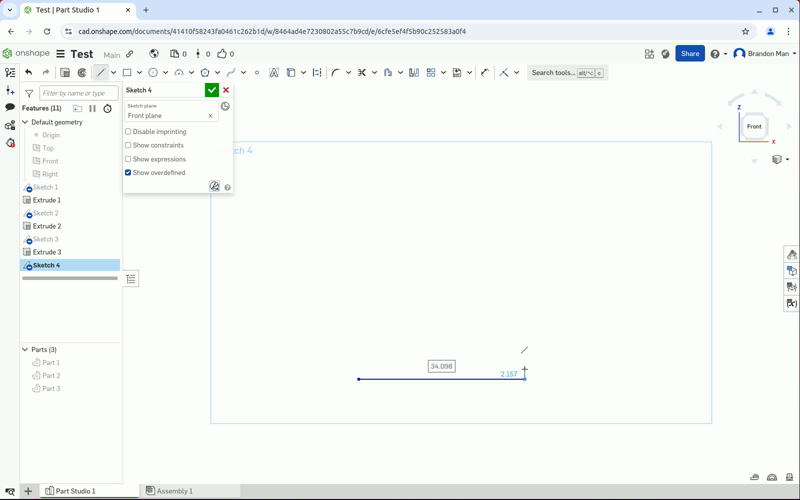
click(524, 368)
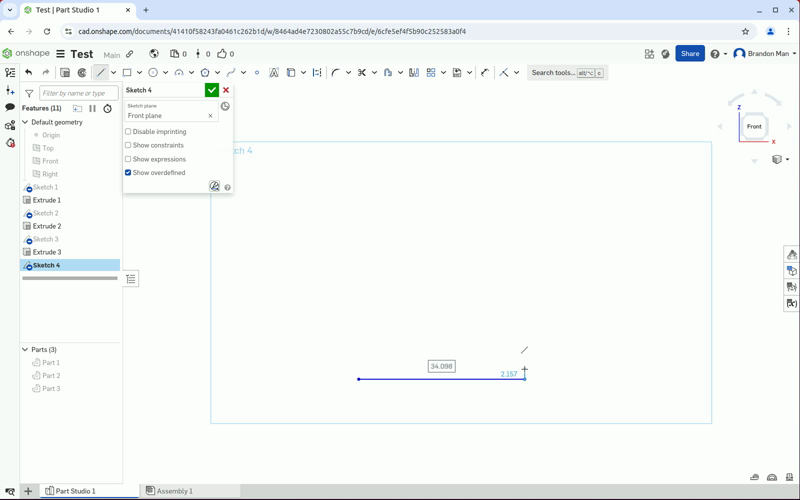
key_up(shift)
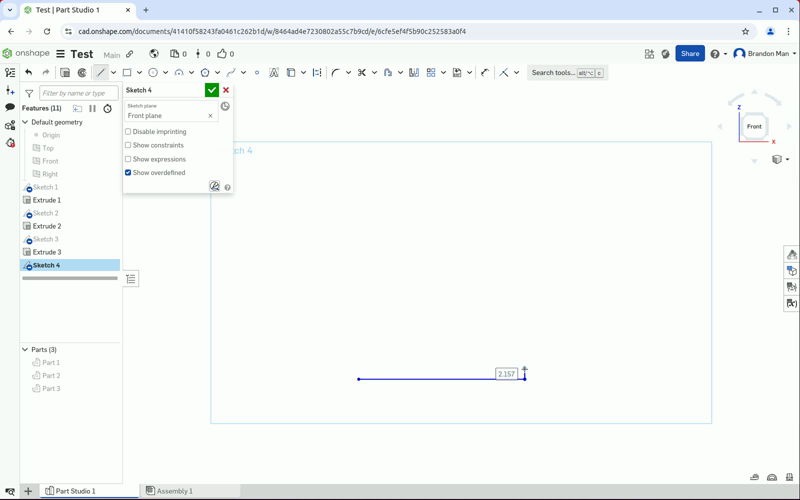
key_down(shift)
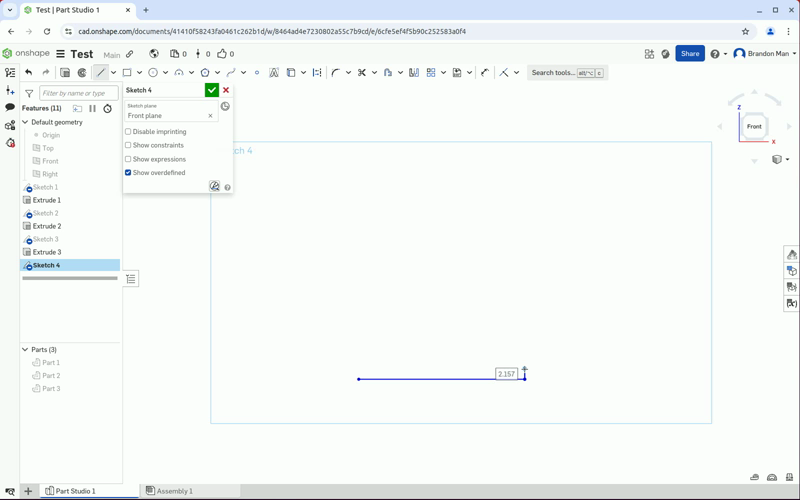
mouse_move(358, 368)
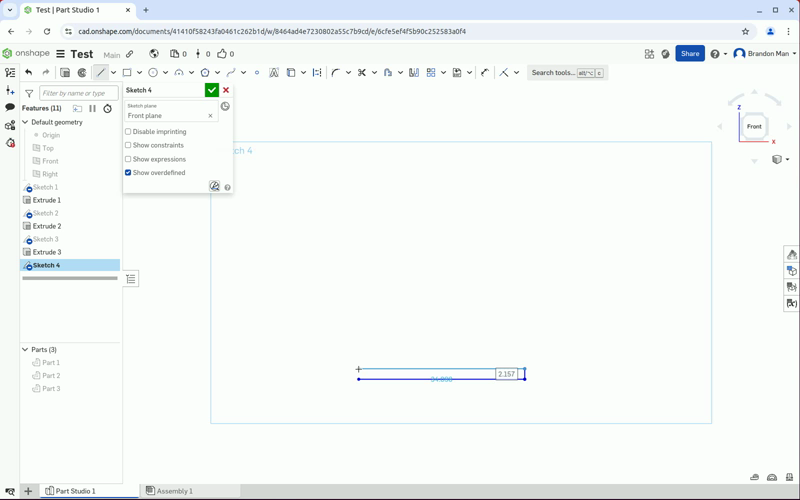
click(358, 368)
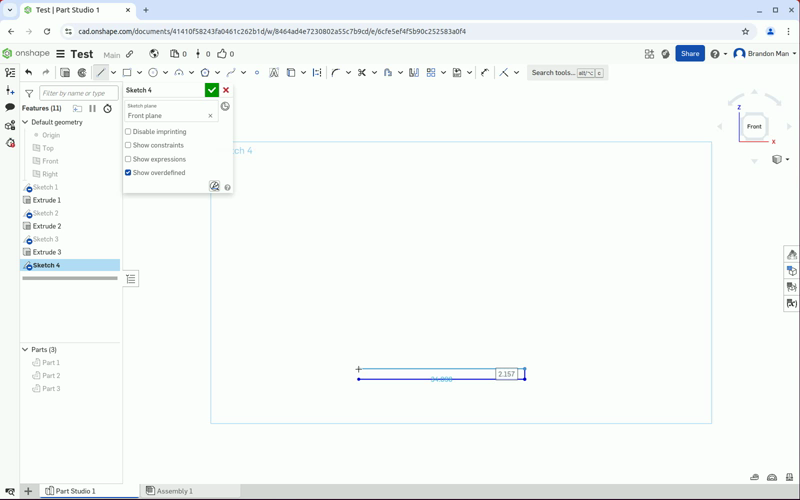
key_up(shift)
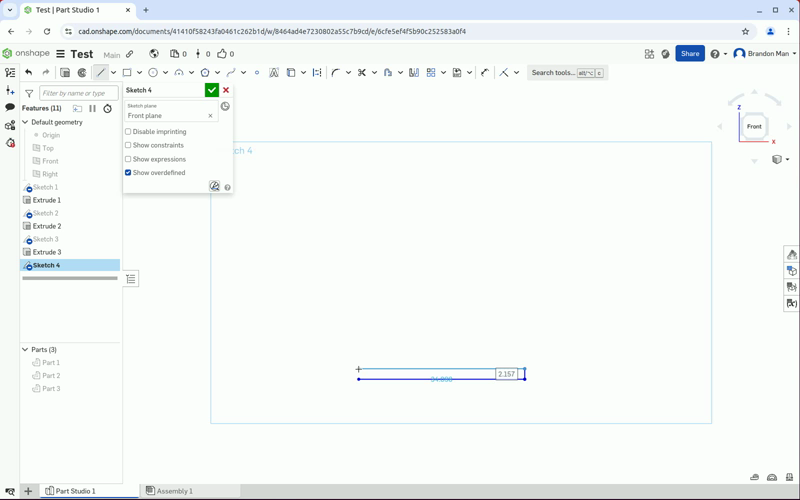
mouse_move(388, 368)
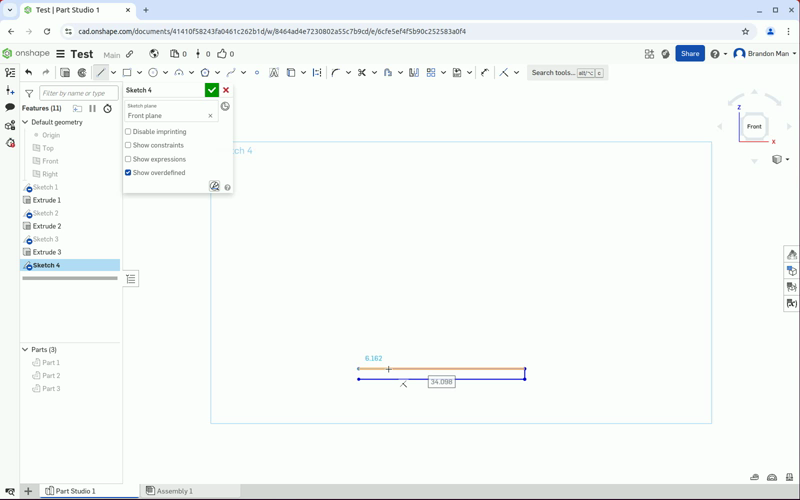
key_down(shift)
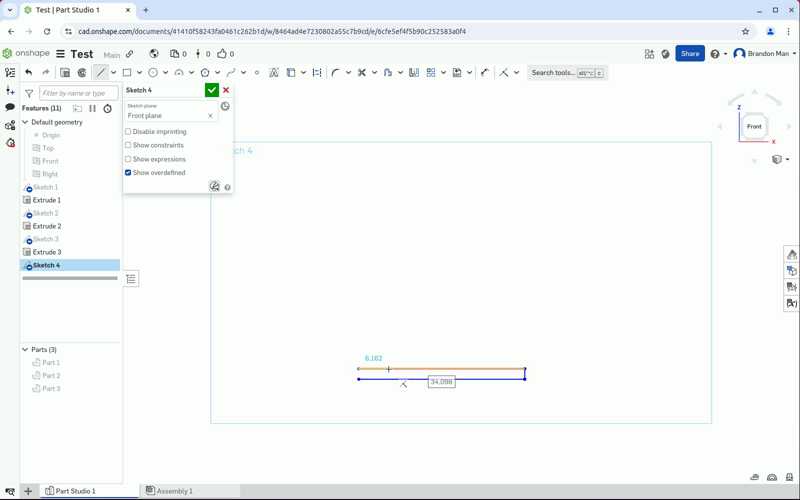
mouse_move(358, 379)
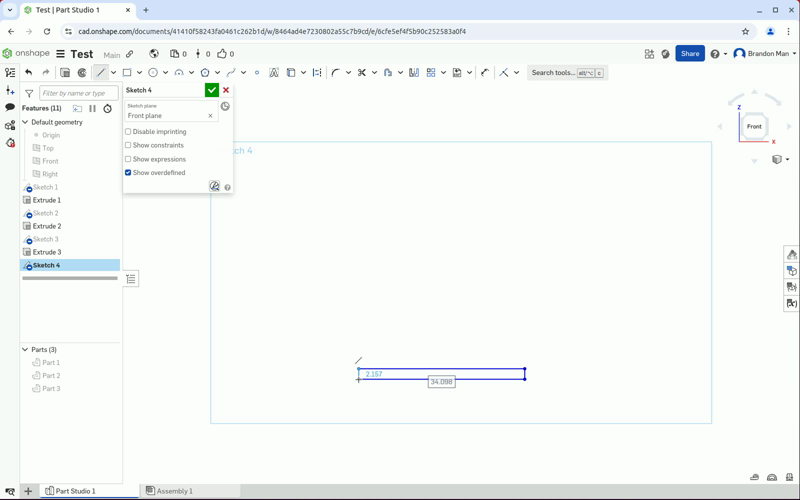
key_up(shift)
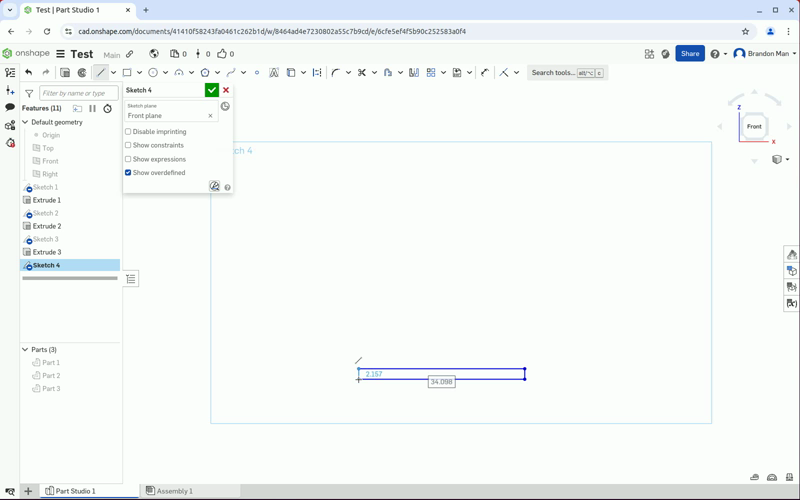
click(358, 379)
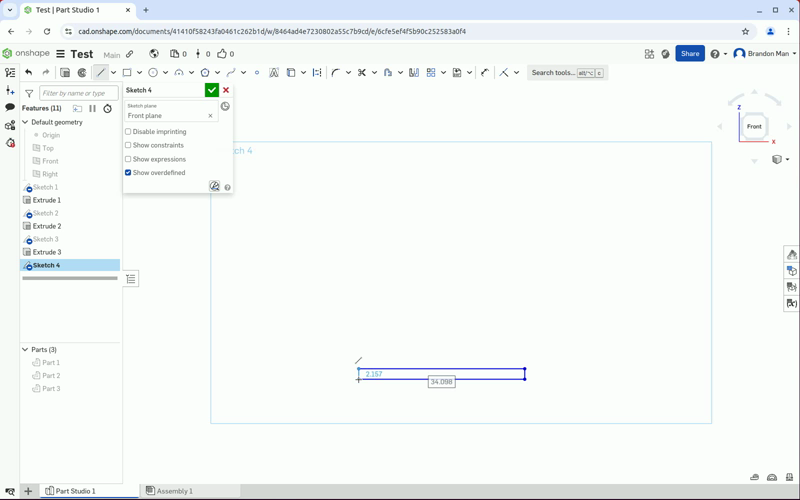
key(esc)
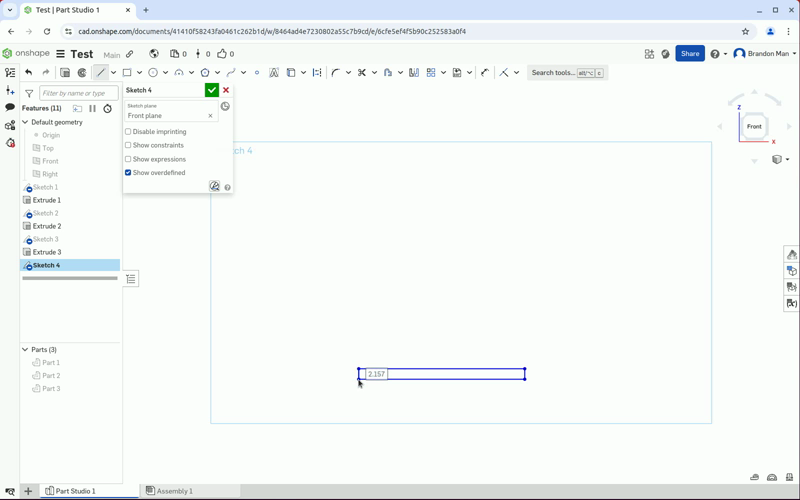
mouse_move(443, 373)
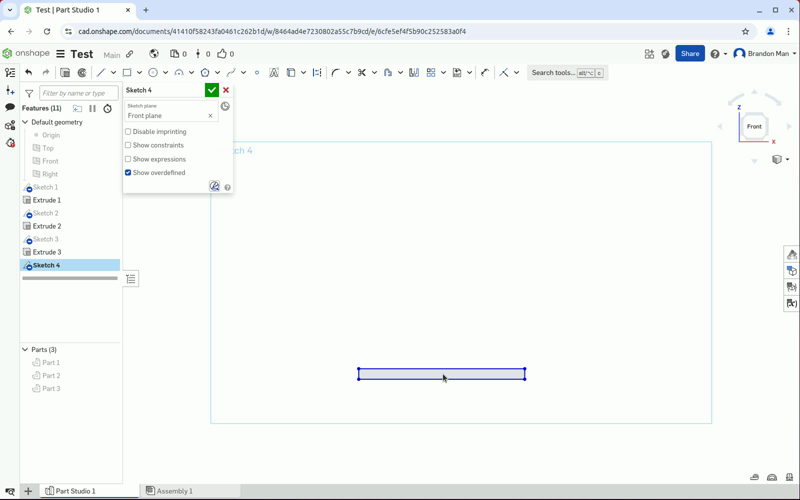
scroll(6)
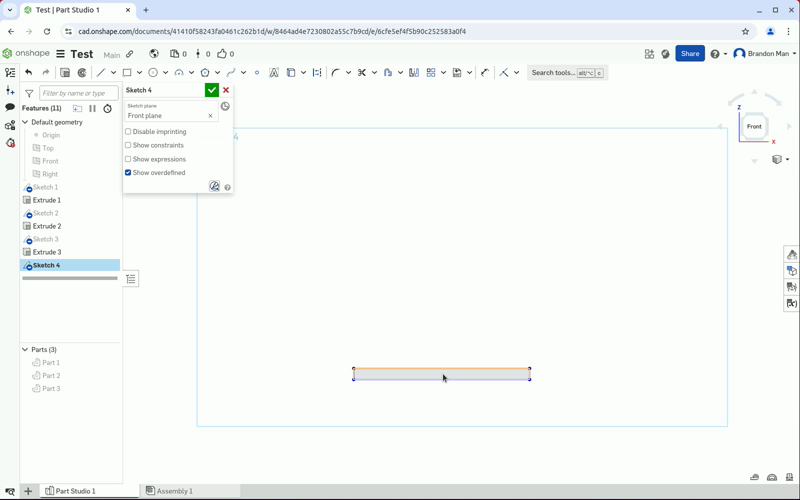
scroll(6)
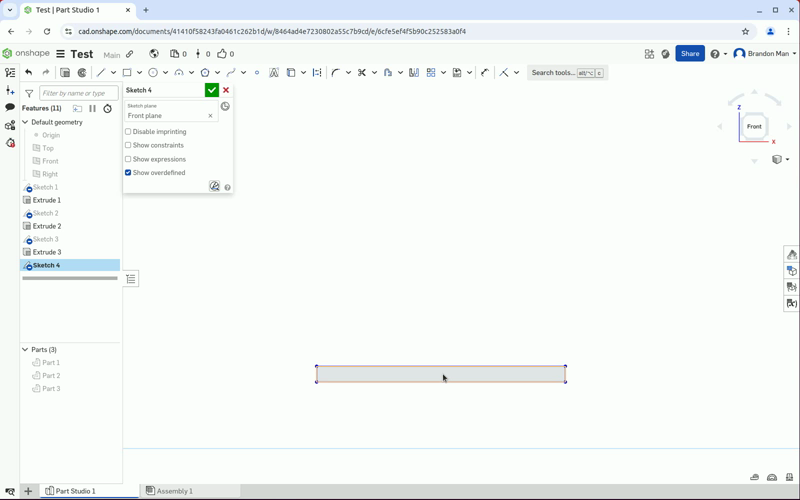
scroll(6)
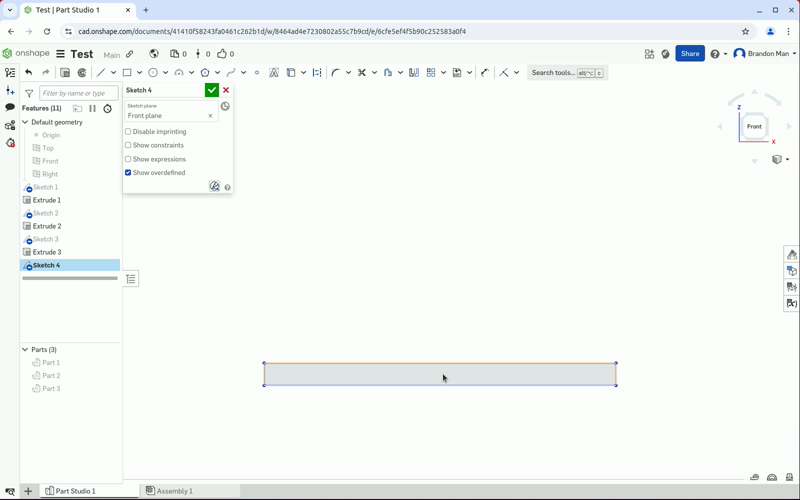
scroll(6)
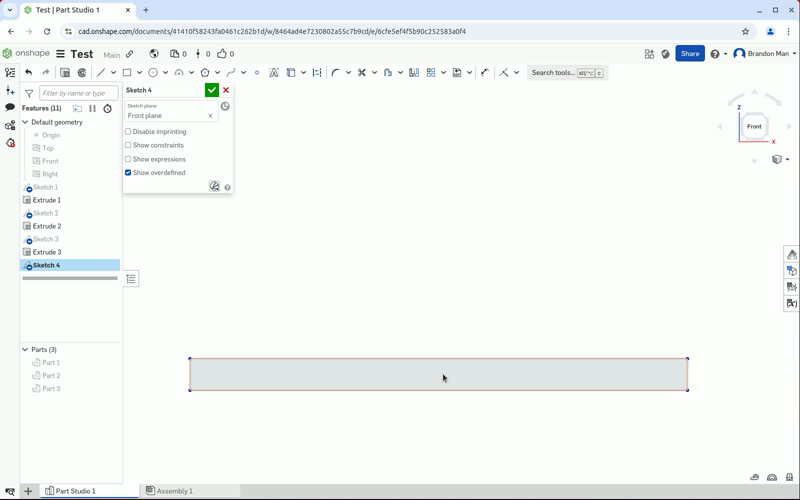
scroll(6)
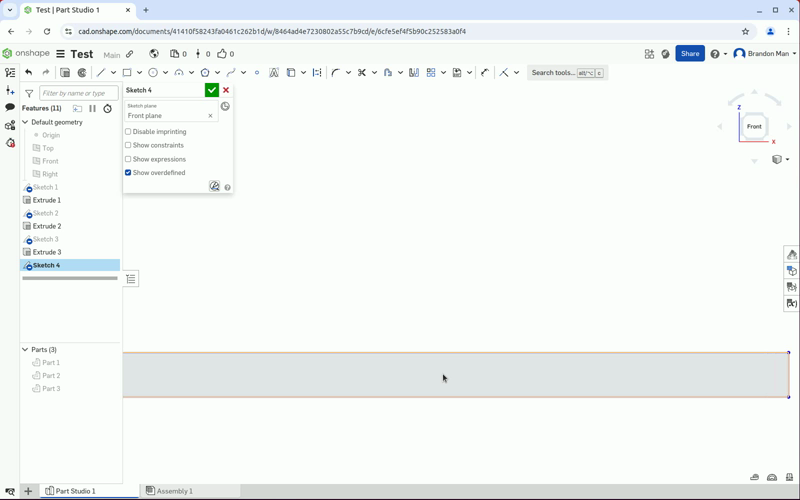
scroll(6)
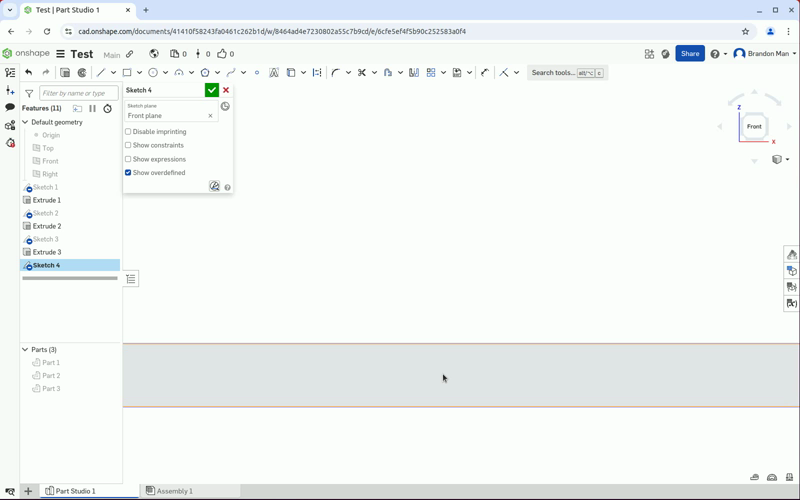
scroll(6)
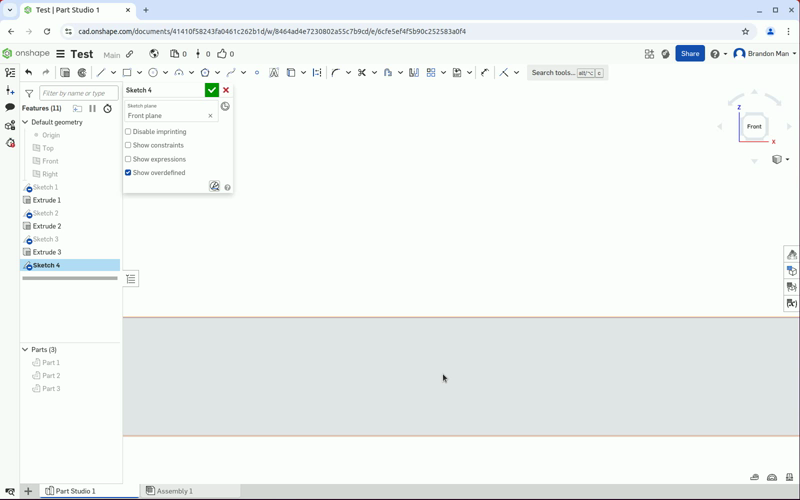
click(443, 373)
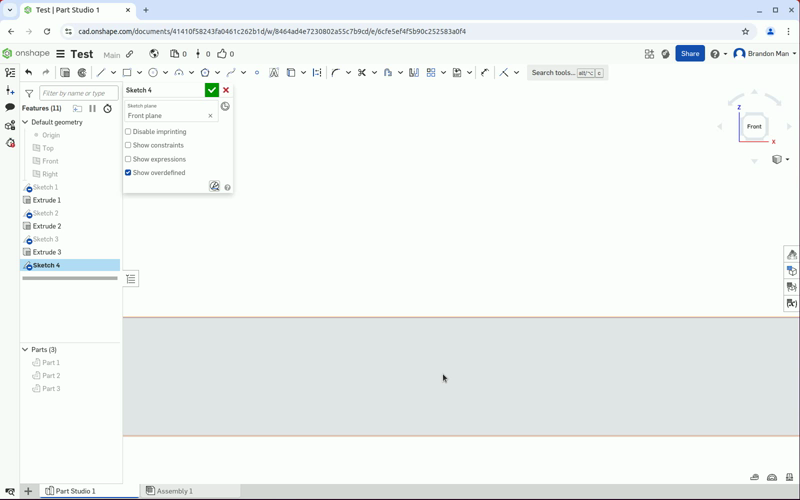
scroll(-6)
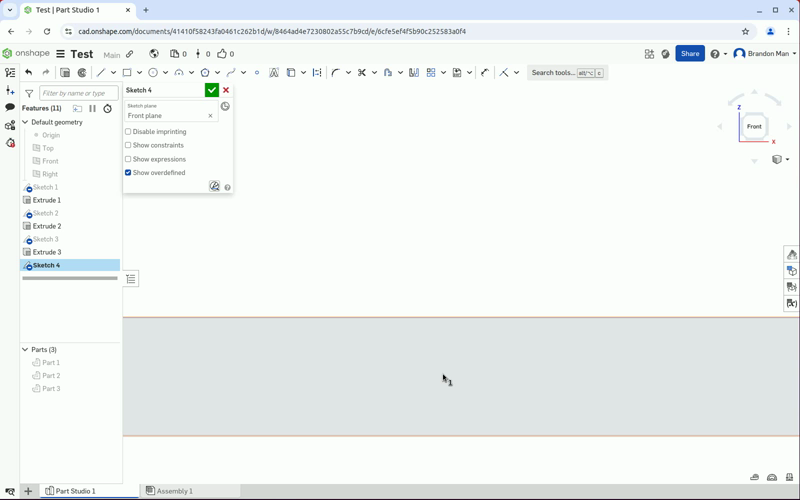
scroll(-6)
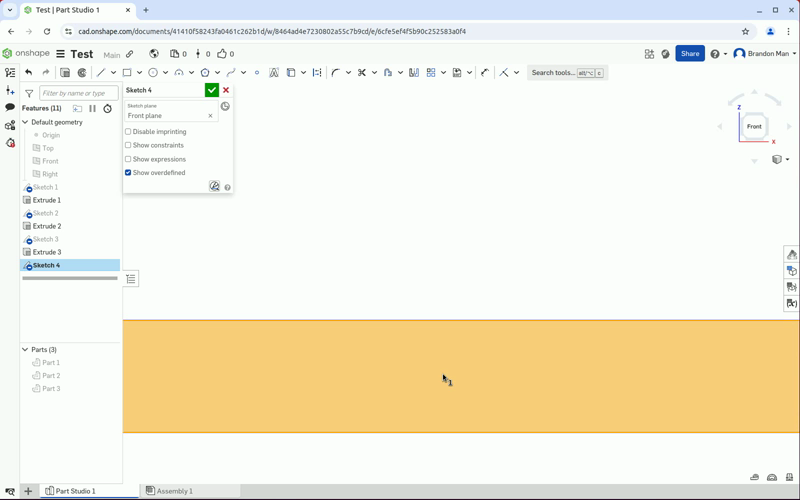
scroll(-6)
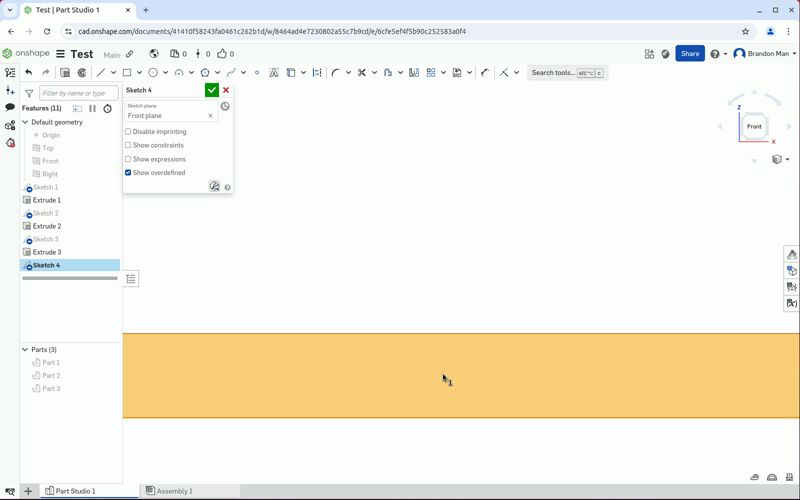
scroll(-6)
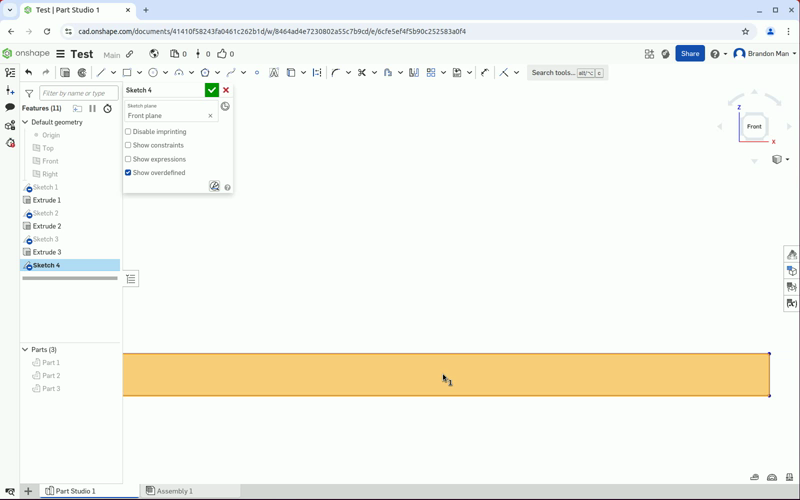
scroll(-6)
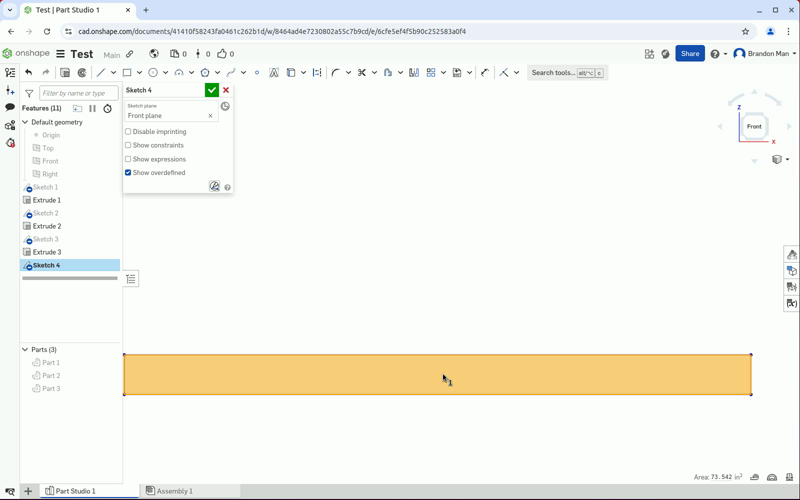
scroll(-6)
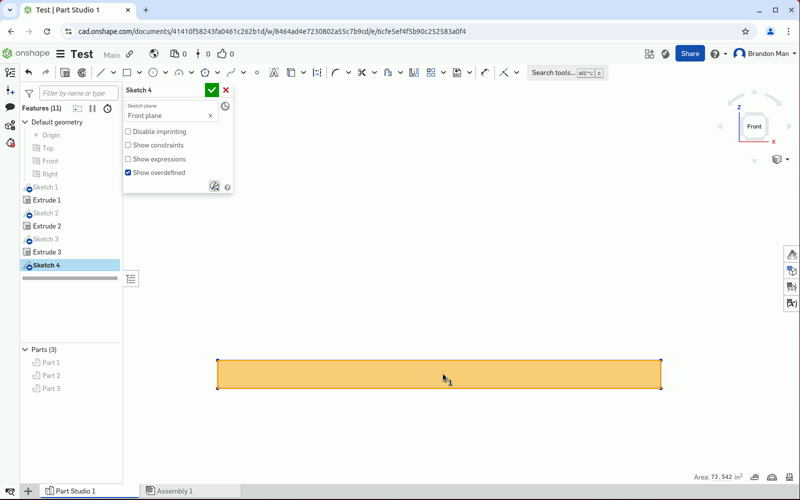
scroll(-6)
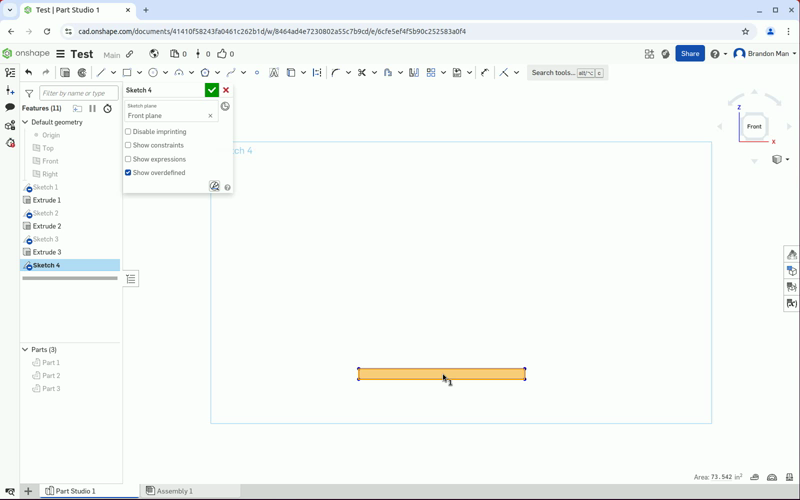
mouse_move(73, 352)
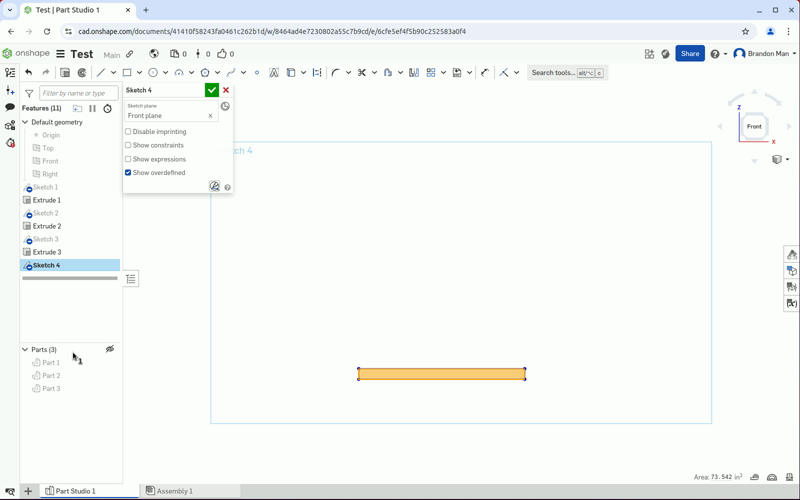
key(shift+y)
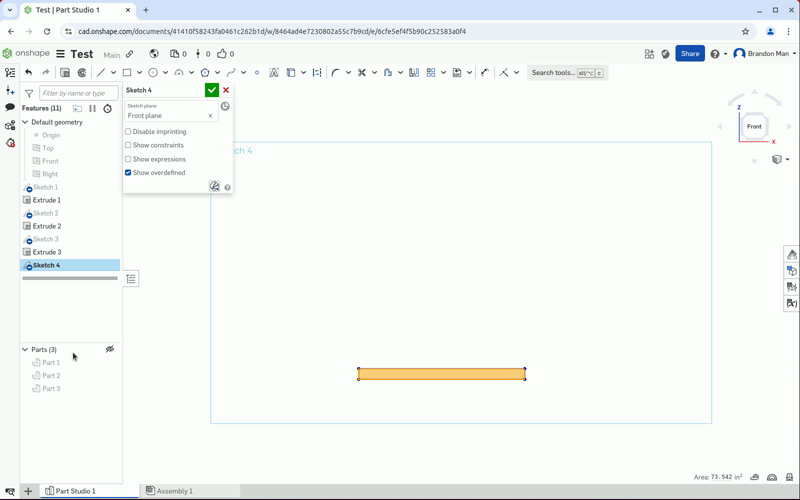
key(shift+e)
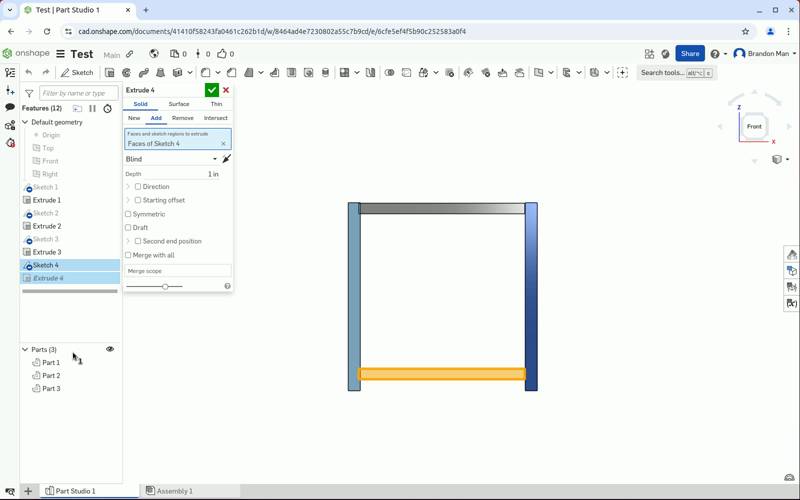
mouse_move(143, 106)
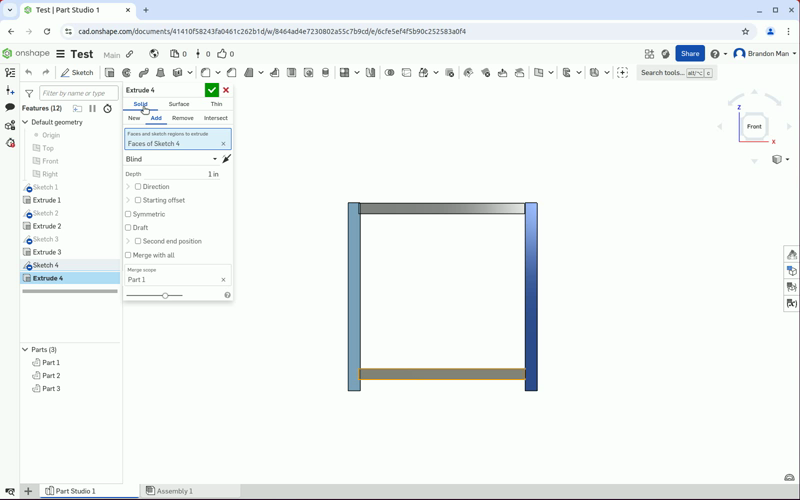
click(143, 106)
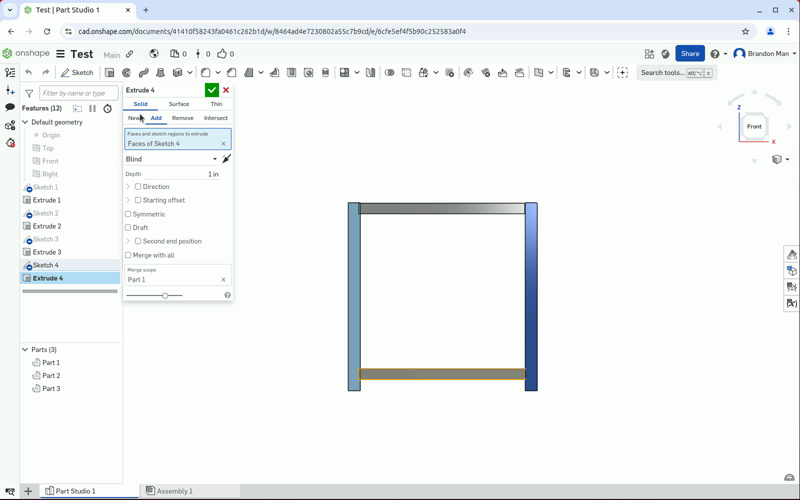
mouse_move(137, 120)
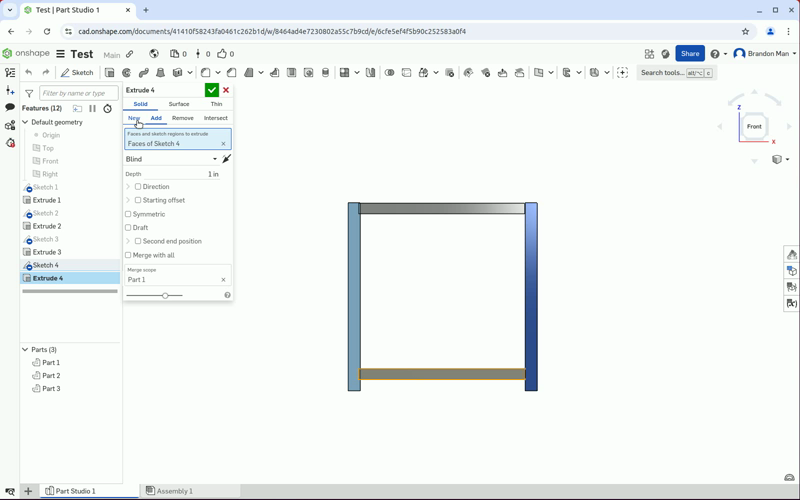
click(137, 120)
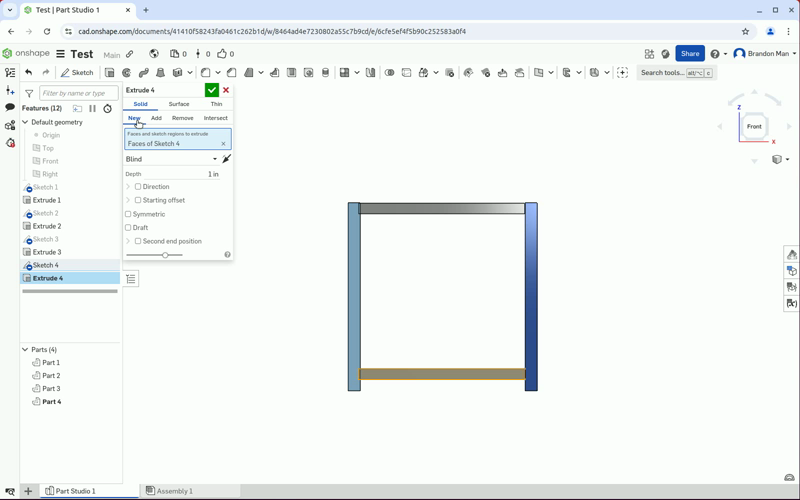
key(tab, 4)
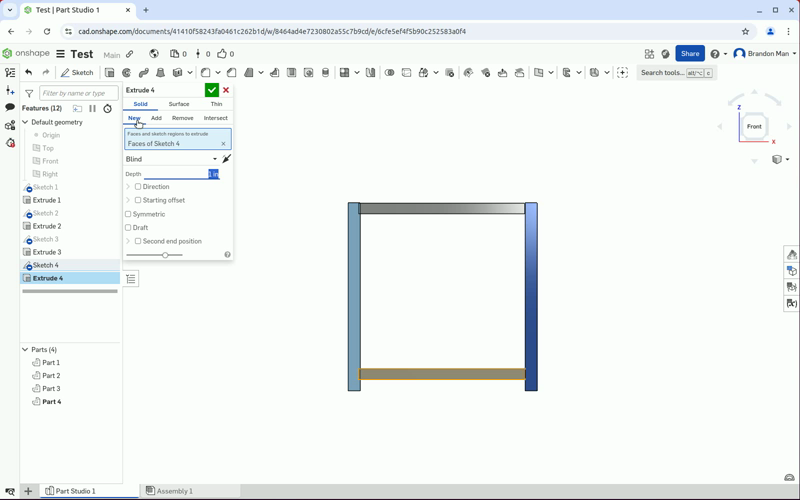
text(11.313)
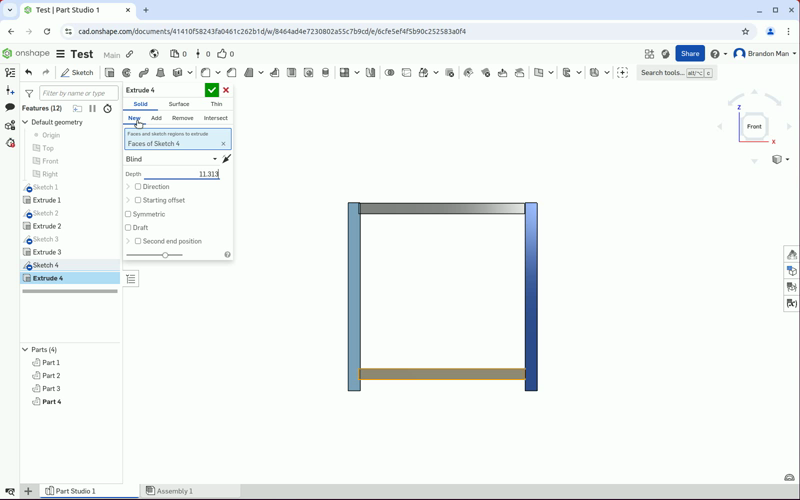
key(enter)
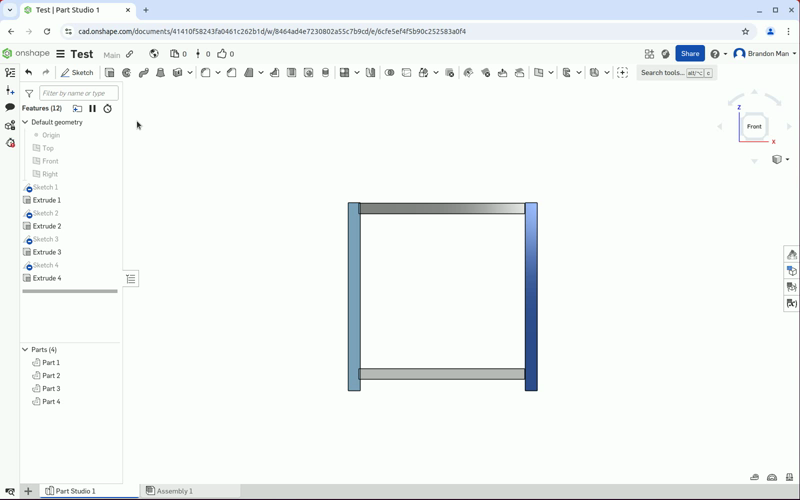
key(shift+h)
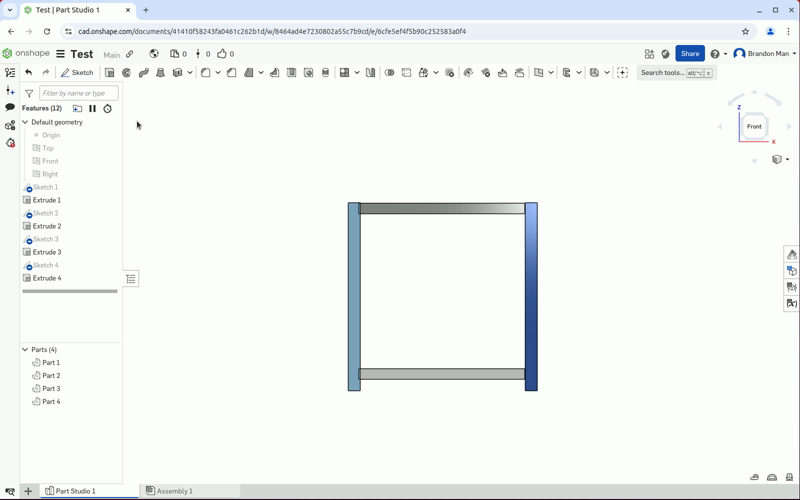
key(shift+h)
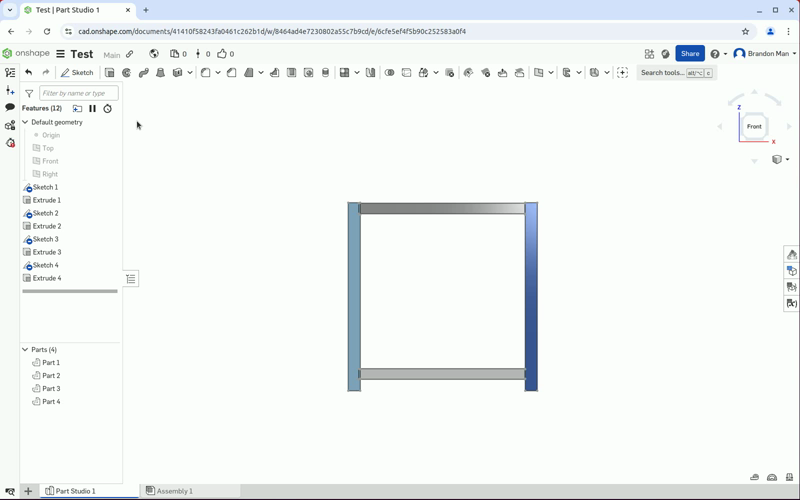
key(shift+7)
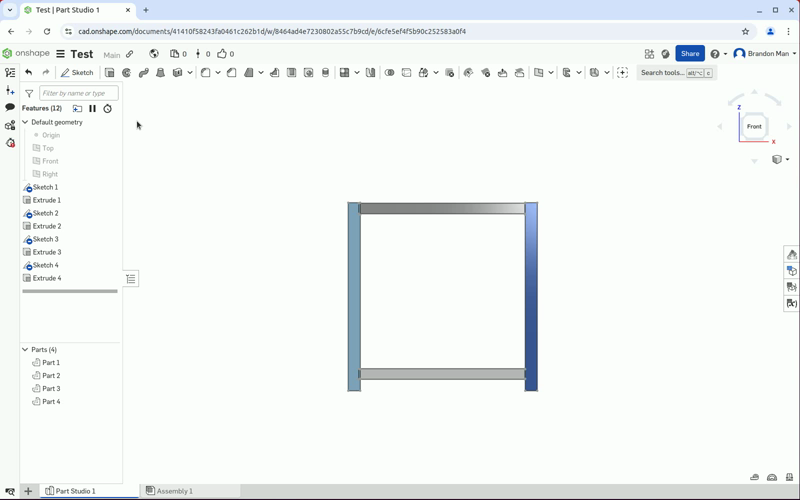
key(left, 2)
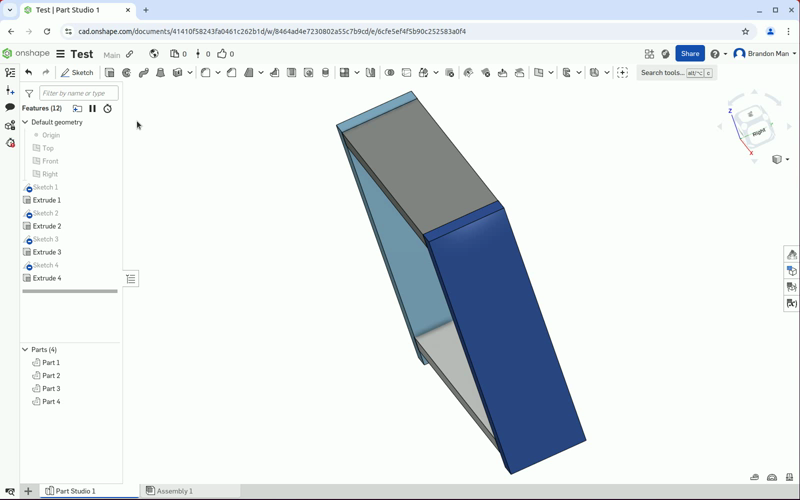
key(down, 2)
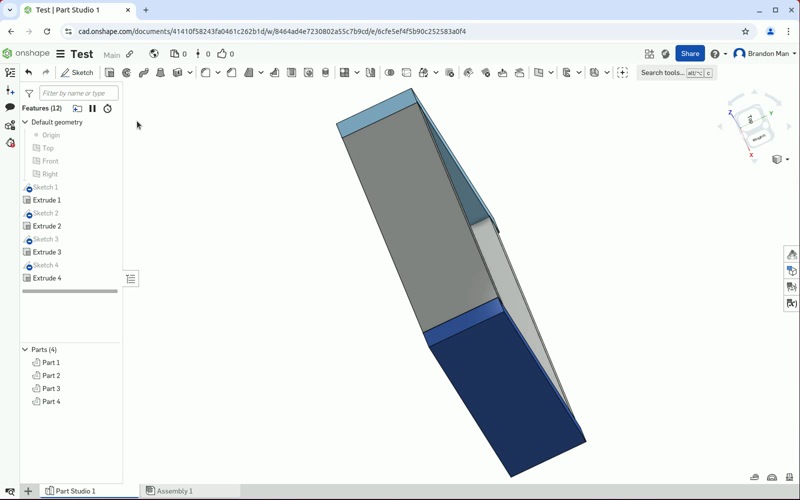
key(up, 2)
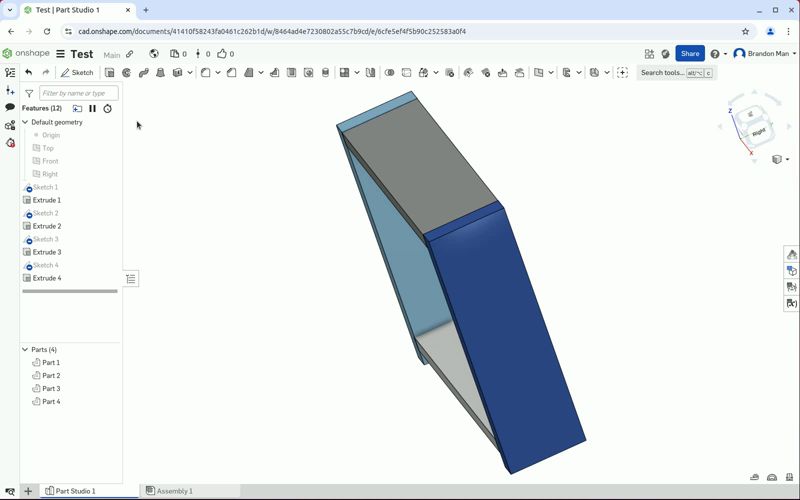
key(right, 2)
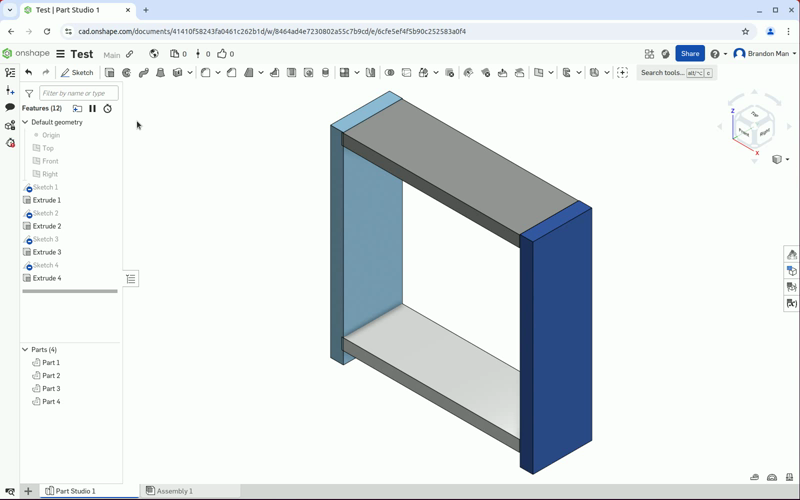
mouse_move(73, 189)
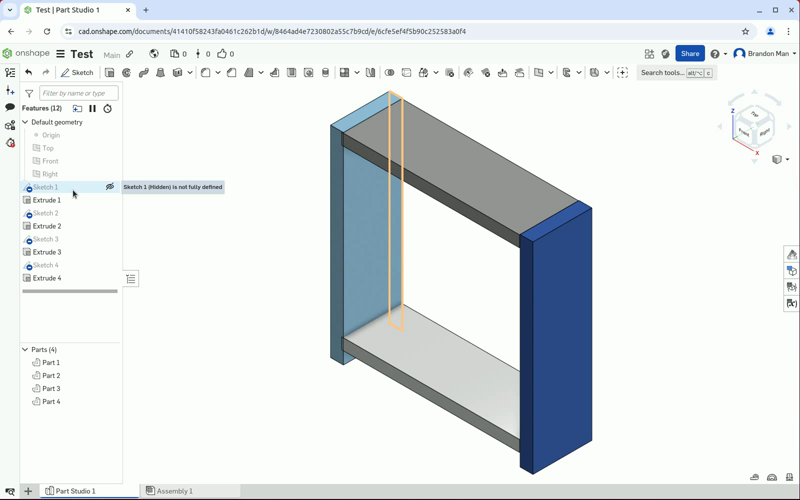
click(73, 189)